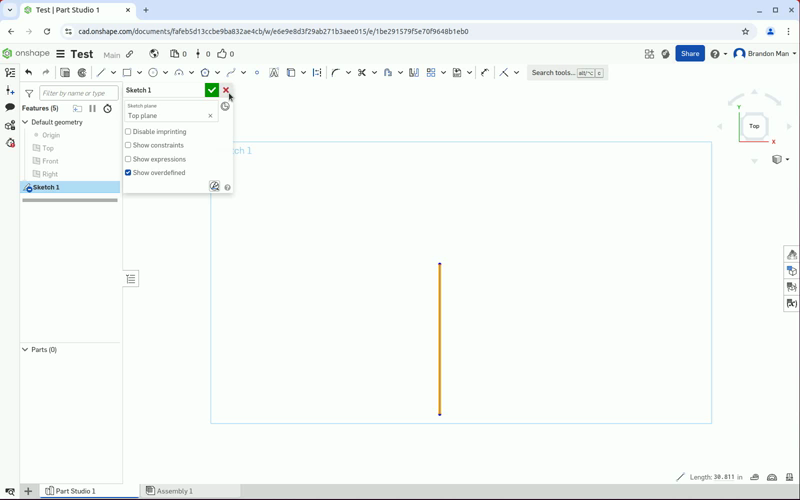
key(shift+h)
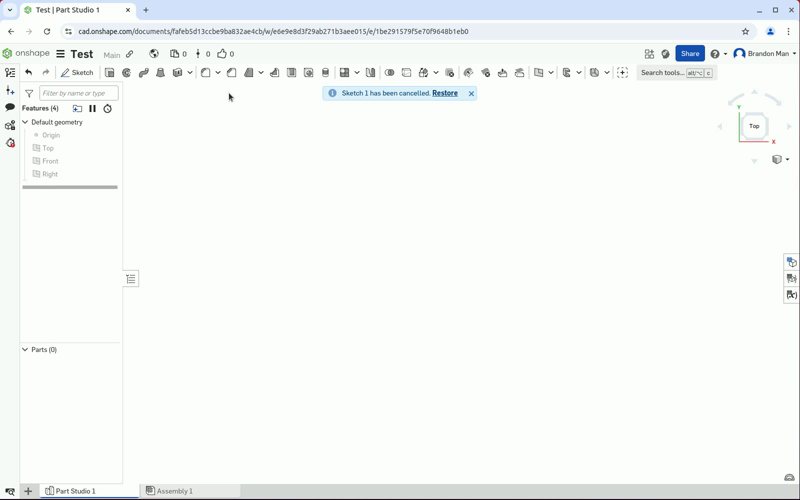
mouse_move(73, 352)
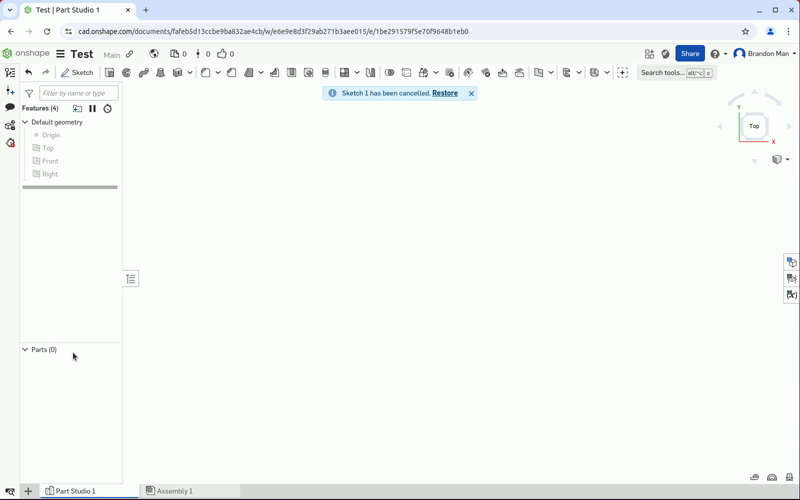
key(y)
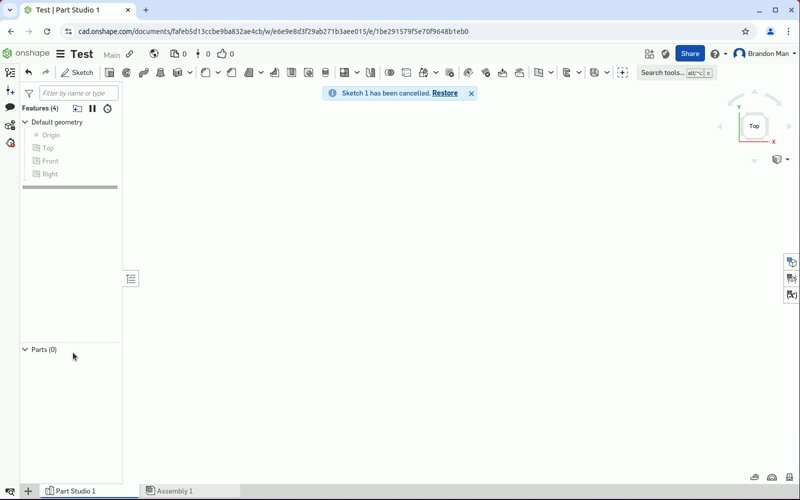
key(shift+p)
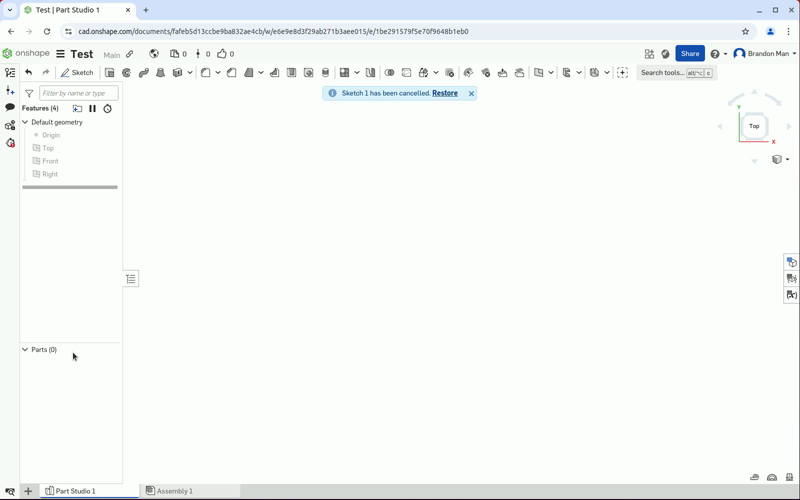
key(space)
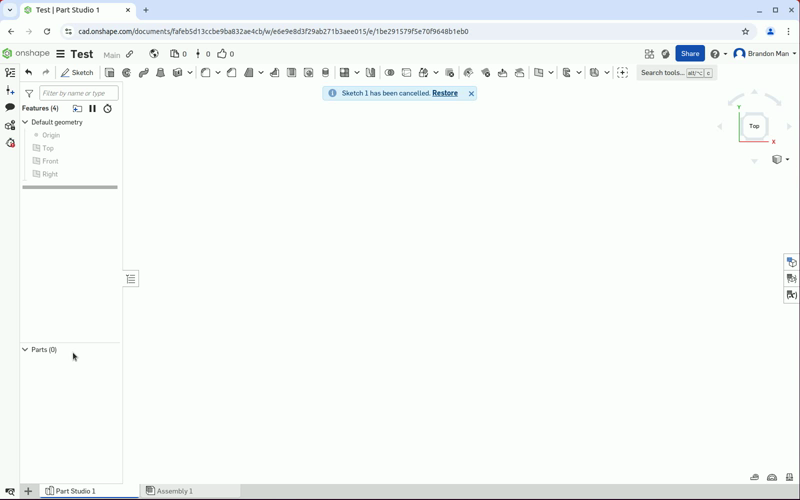
key_down(shift)
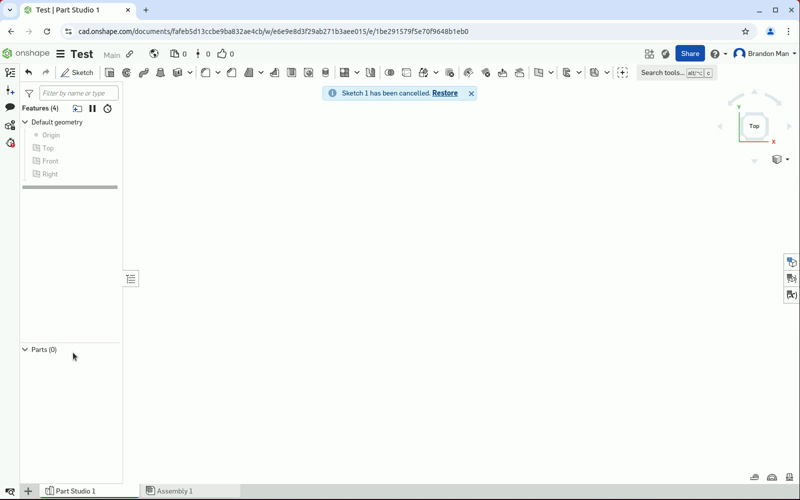
key(up)
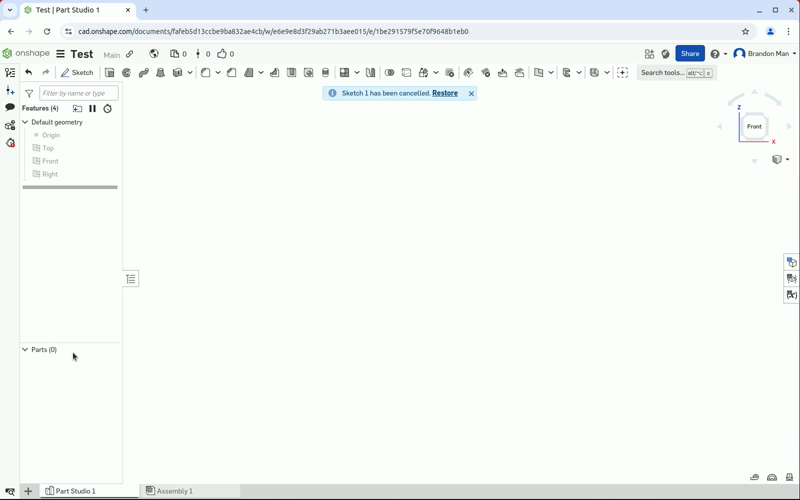
key_up(shift)
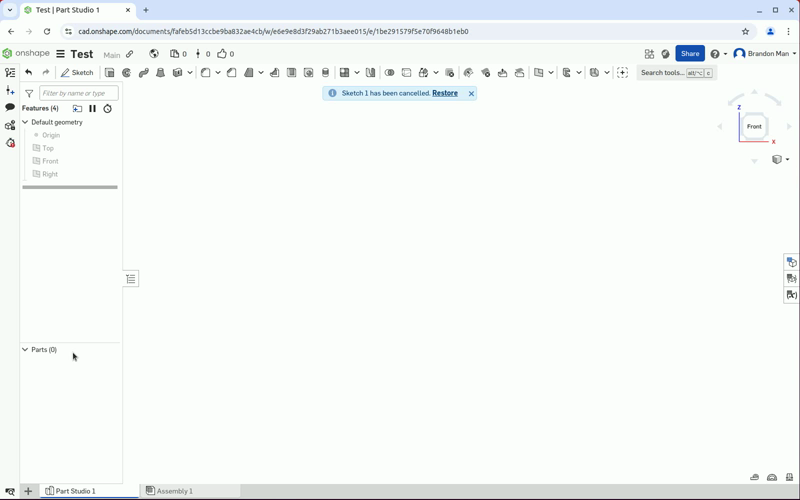
mouse_move(73, 352)
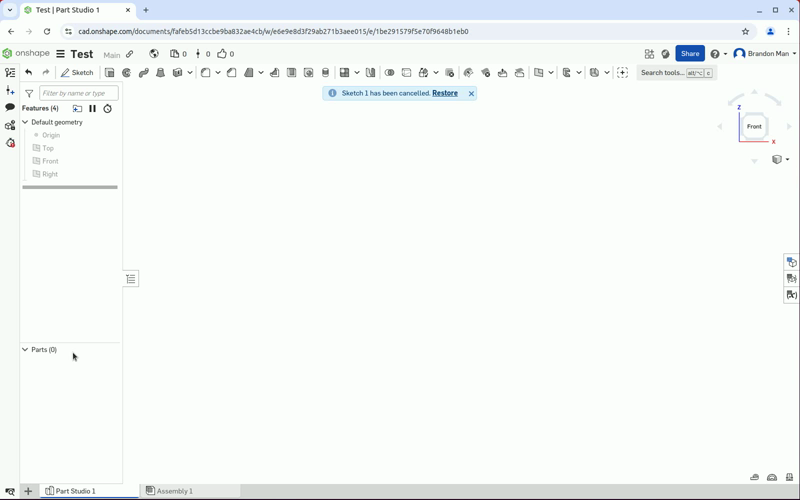
key(shift+y)
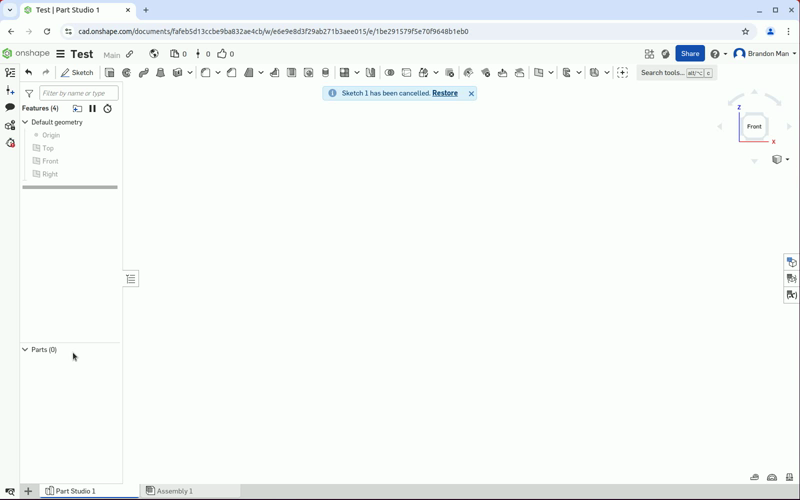
key(shift+s)
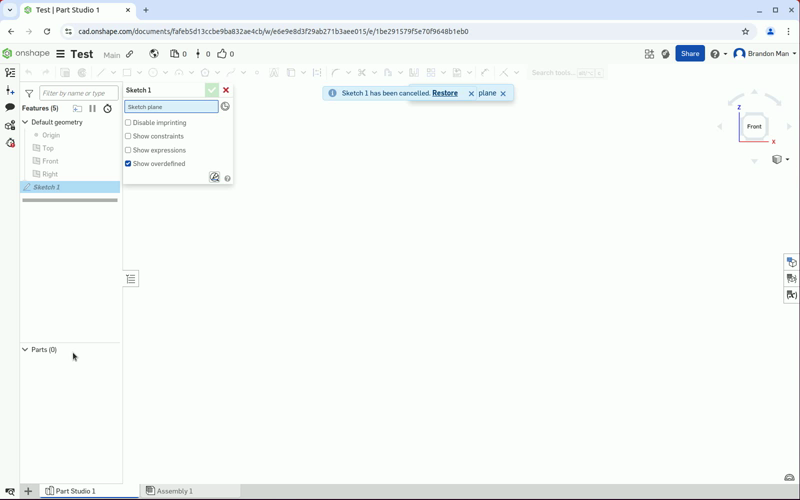
mouse_move(73, 163)
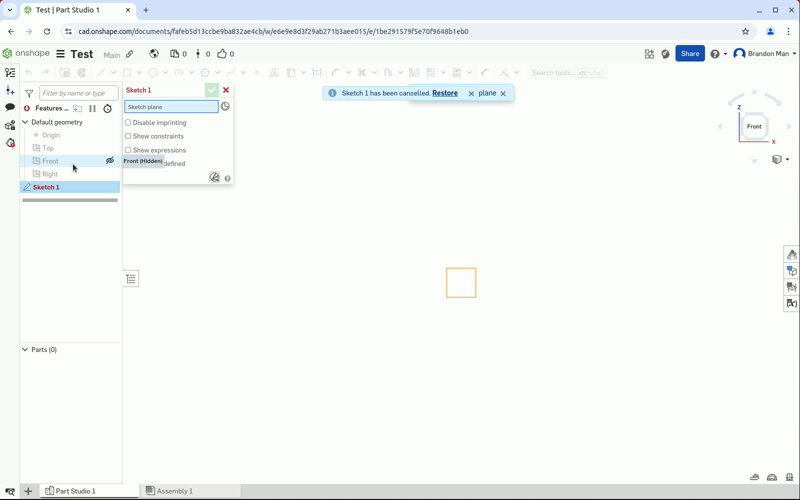
click(73, 163)
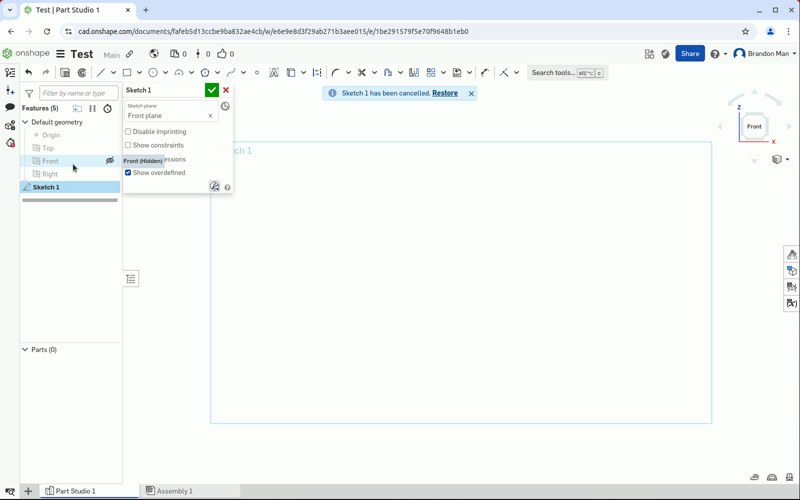
mouse_move(73, 352)
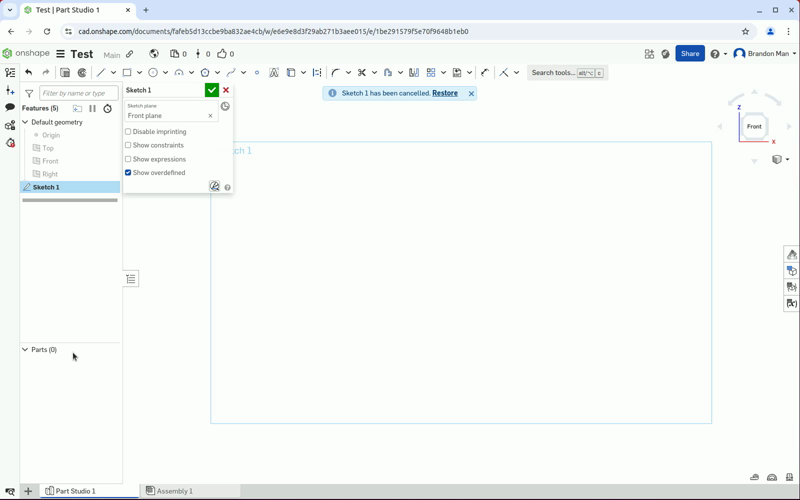
key(y)
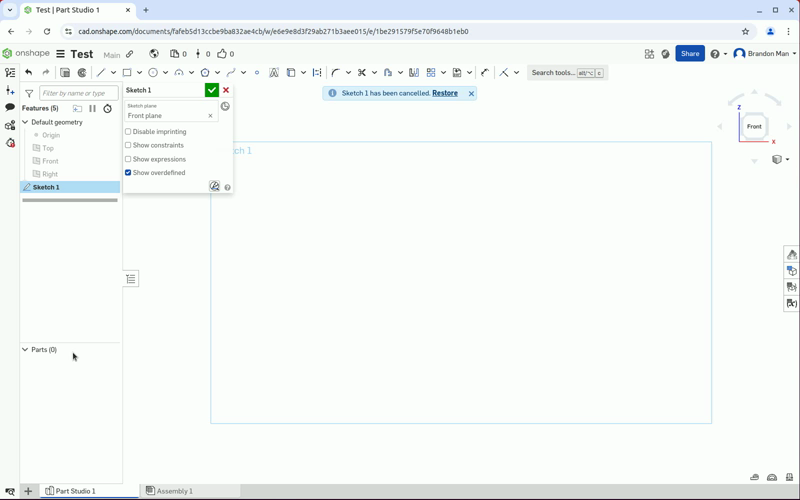
key(l)
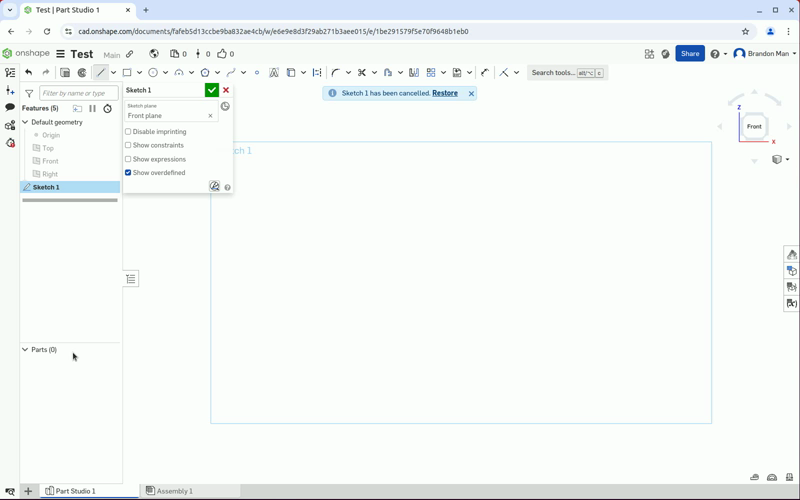
key_down(shift)
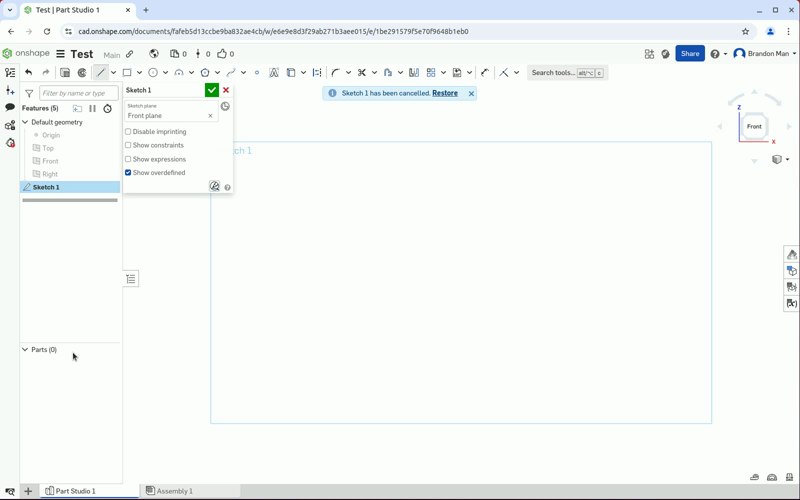
mouse_move(434, 308)
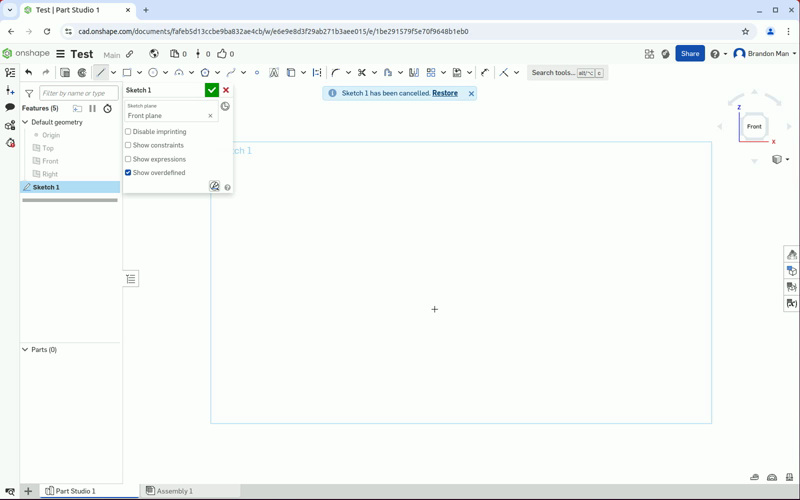
click(434, 308)
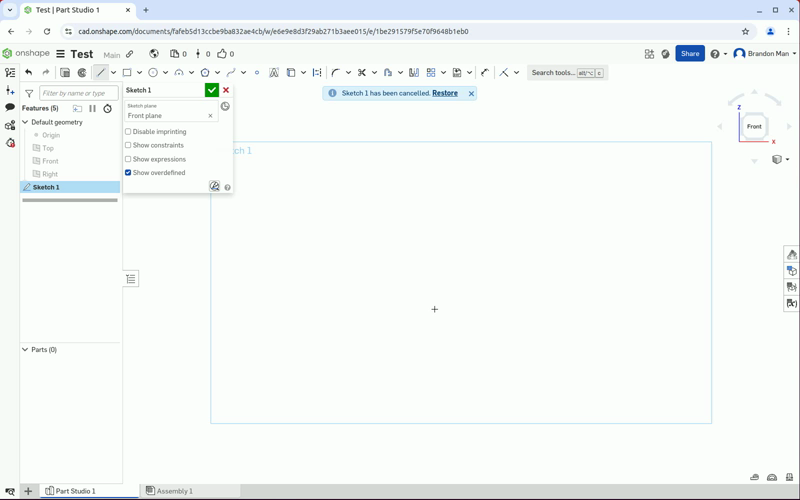
key_up(shift)
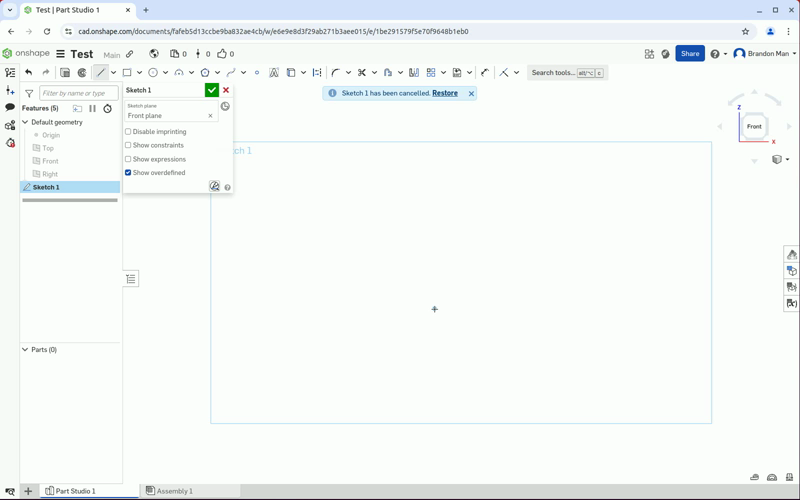
key_down(shift)
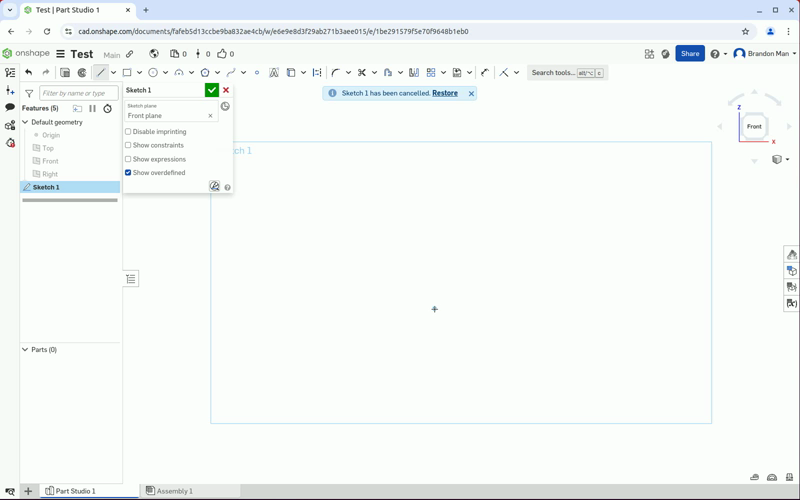
mouse_move(464, 308)
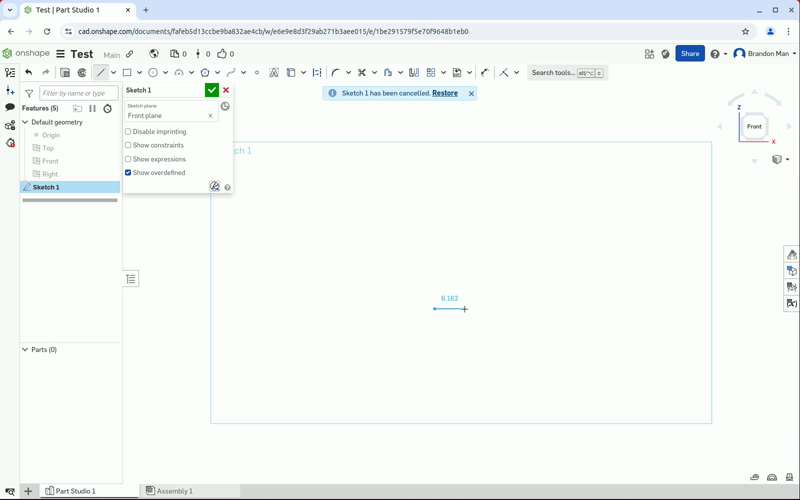
mouse_move(487, 308)
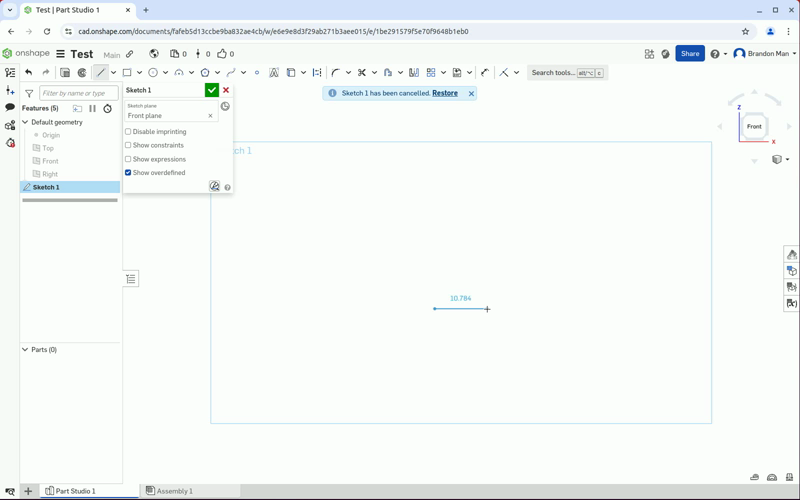
click(487, 308)
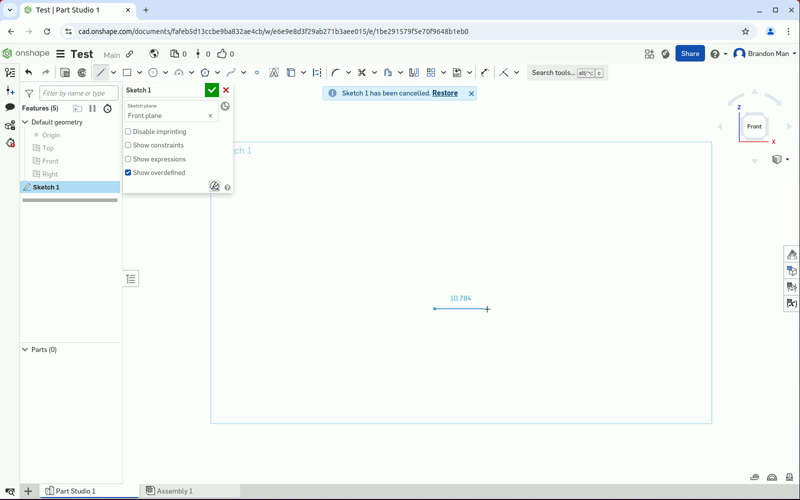
key_up(shift)
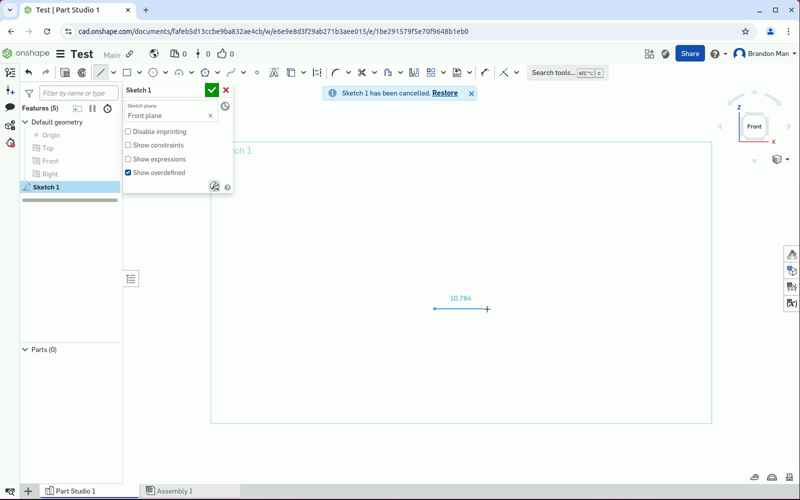
key_down(shift)
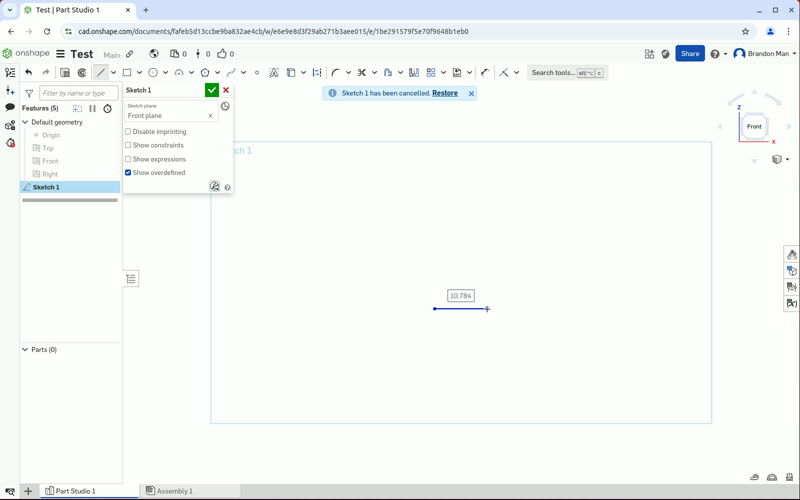
mouse_move(517, 308)
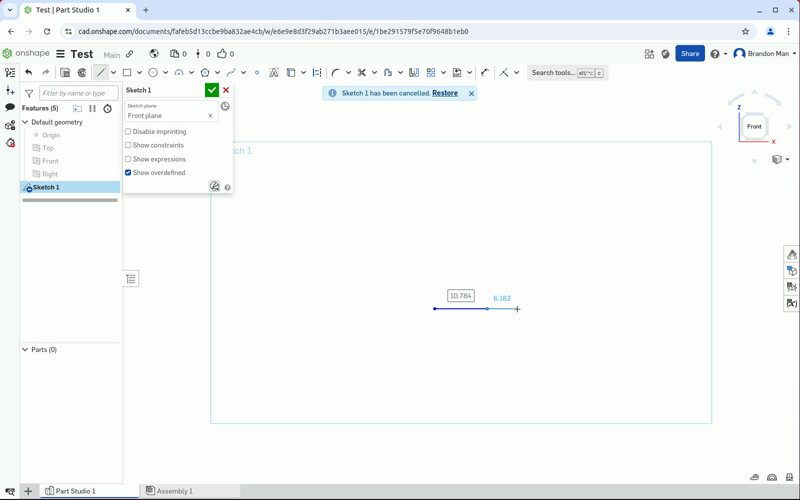
mouse_move(487, 256)
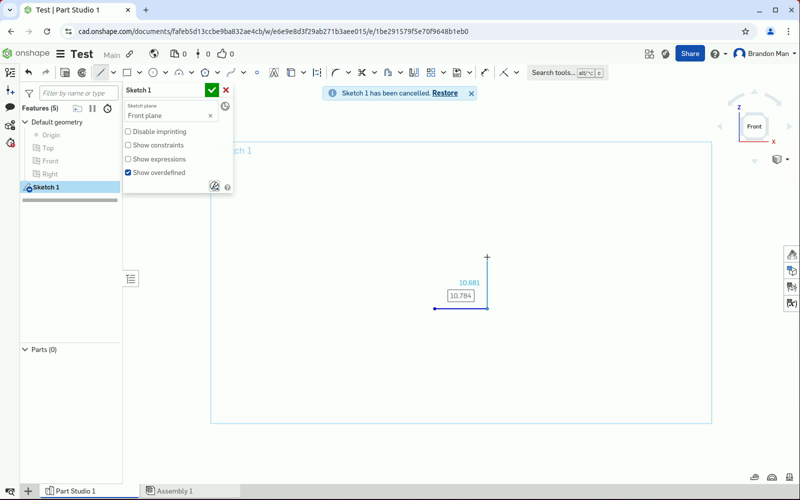
click(487, 256)
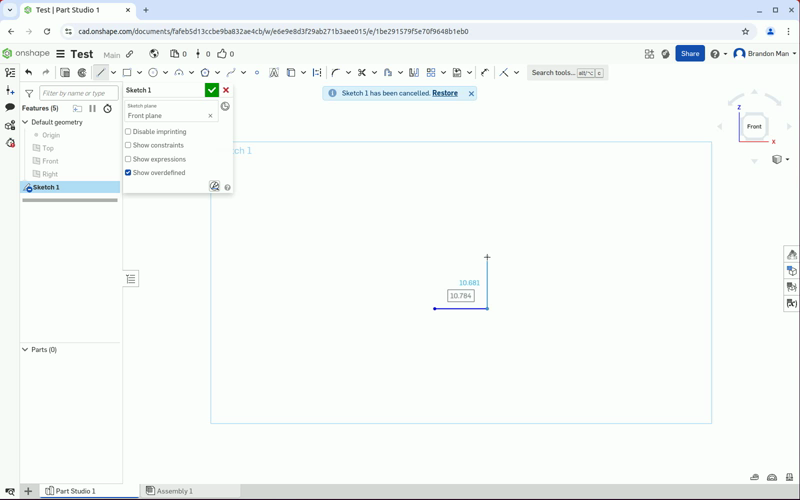
key_up(shift)
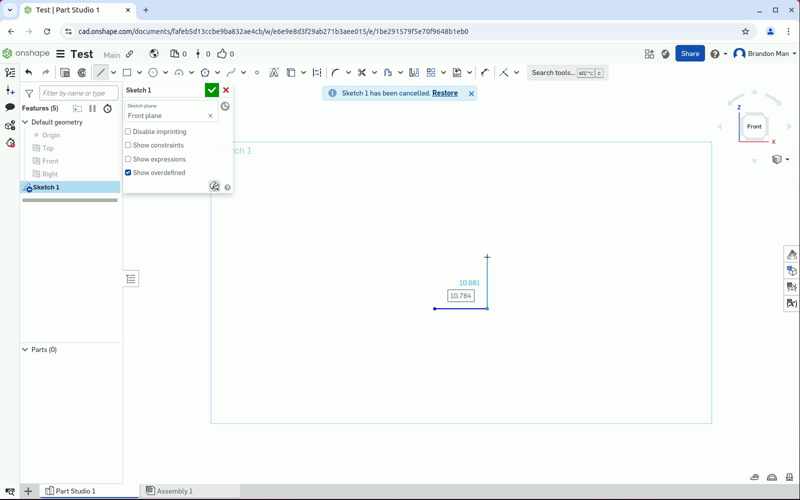
key_down(shift)
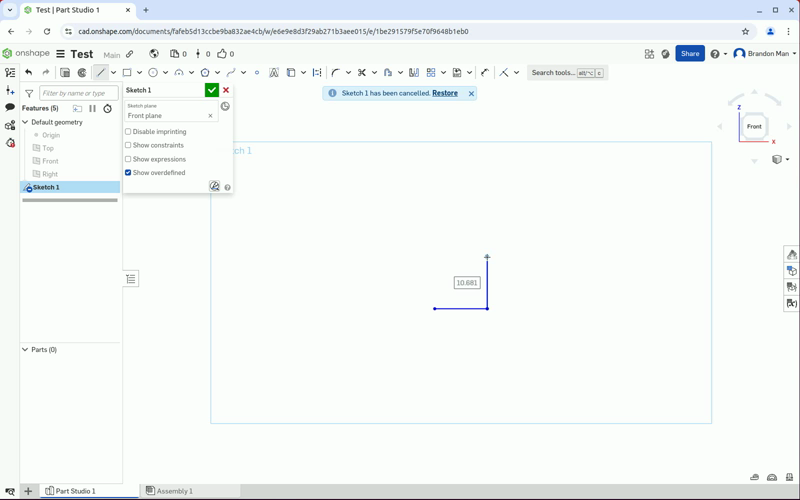
mouse_move(517, 256)
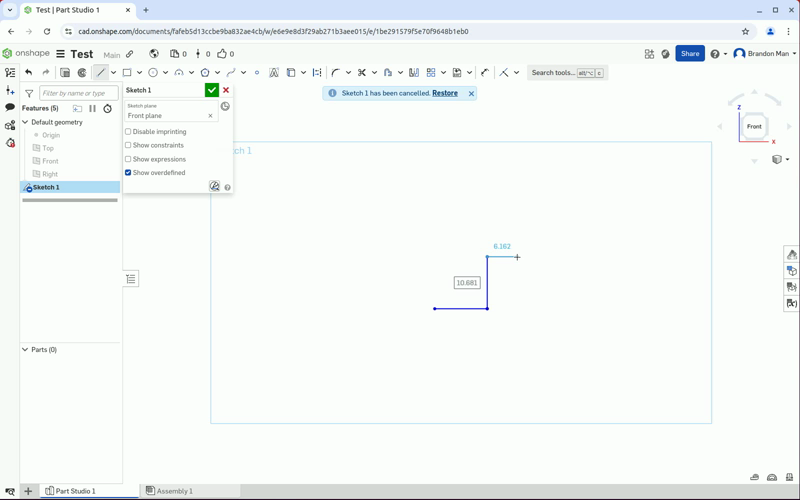
mouse_move(434, 256)
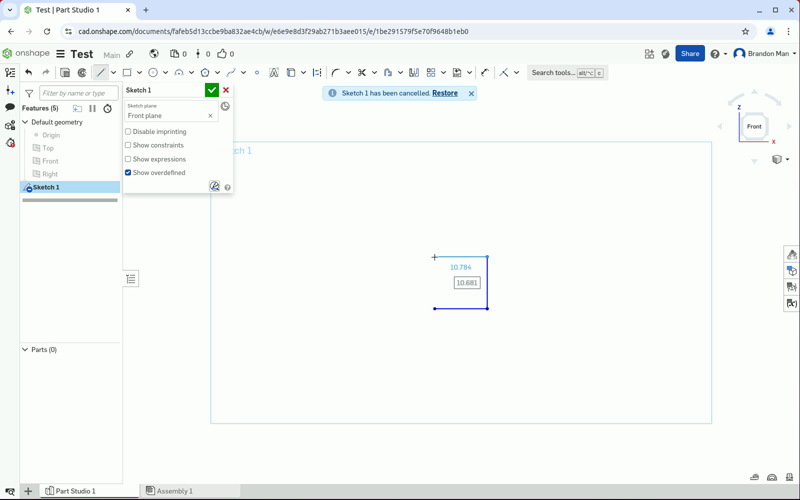
click(434, 256)
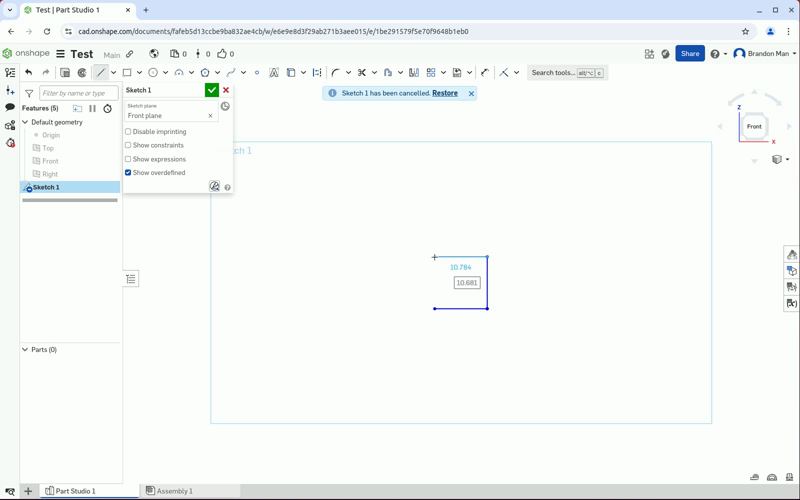
key_up(shift)
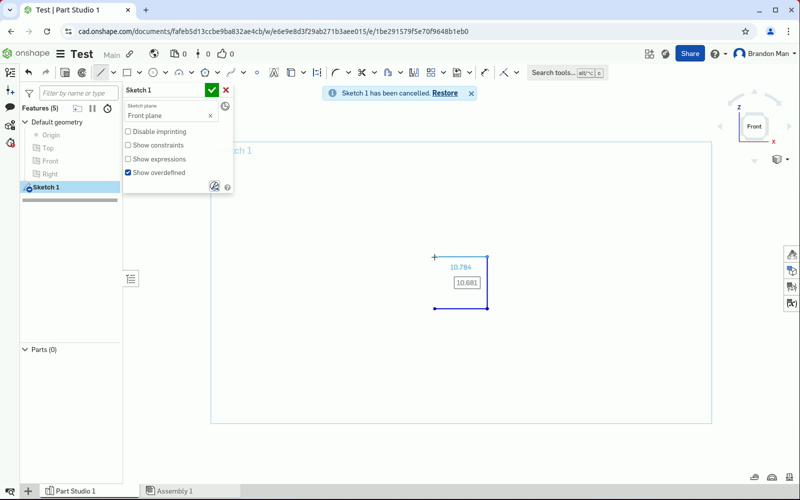
mouse_move(464, 256)
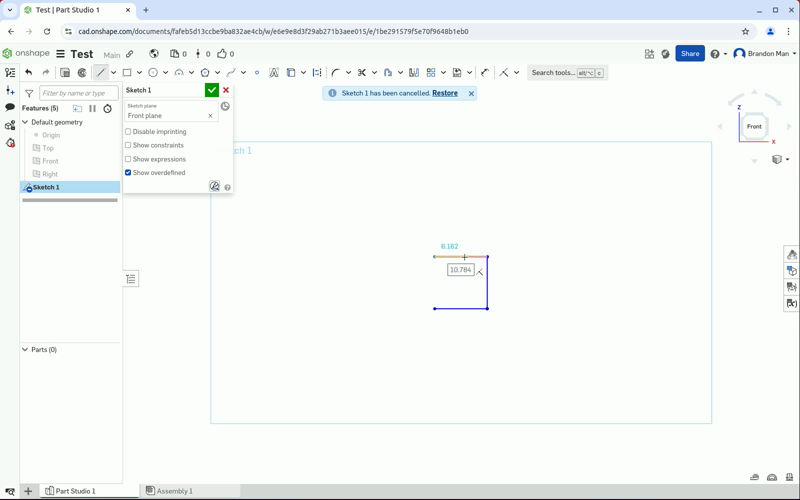
key_down(shift)
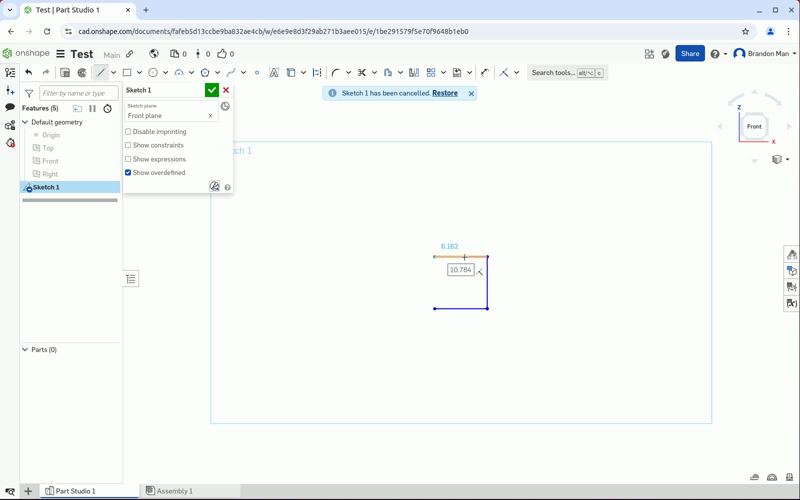
mouse_move(434, 308)
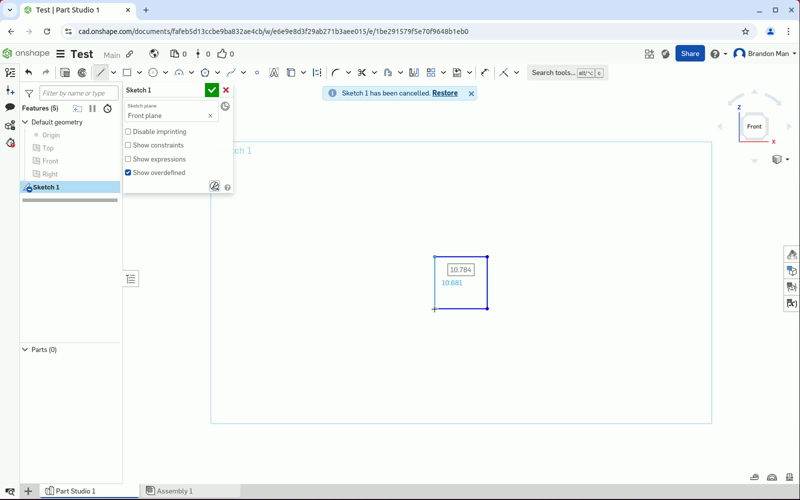
key_up(shift)
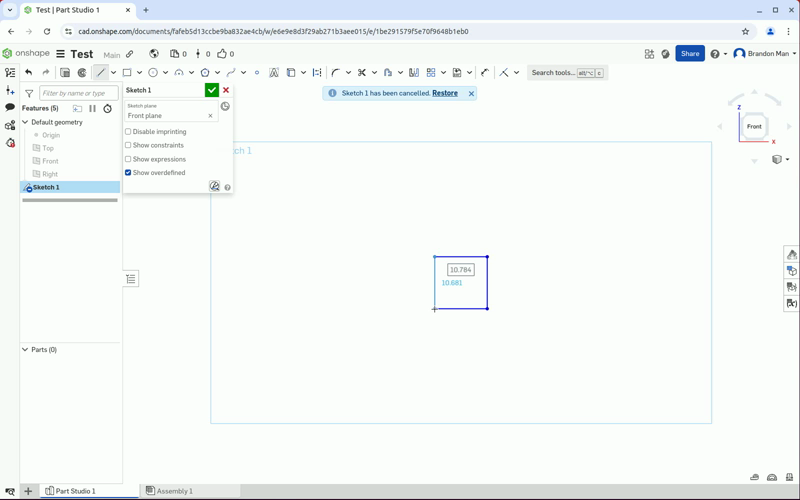
click(434, 308)
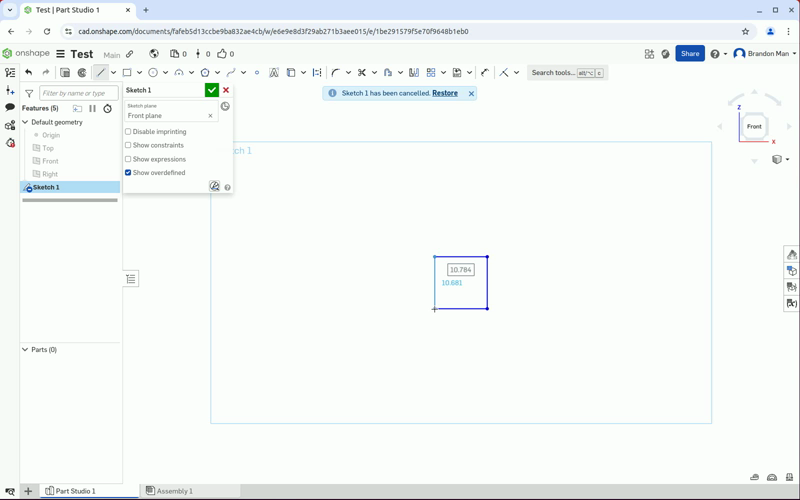
key(esc)
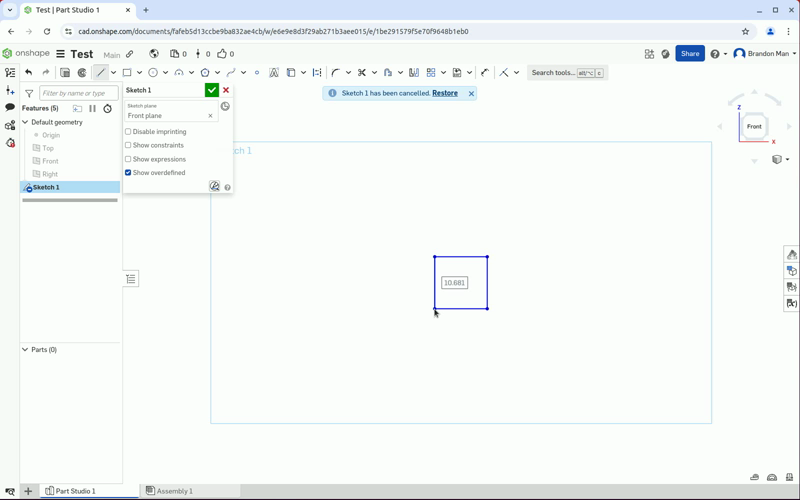
key(c)
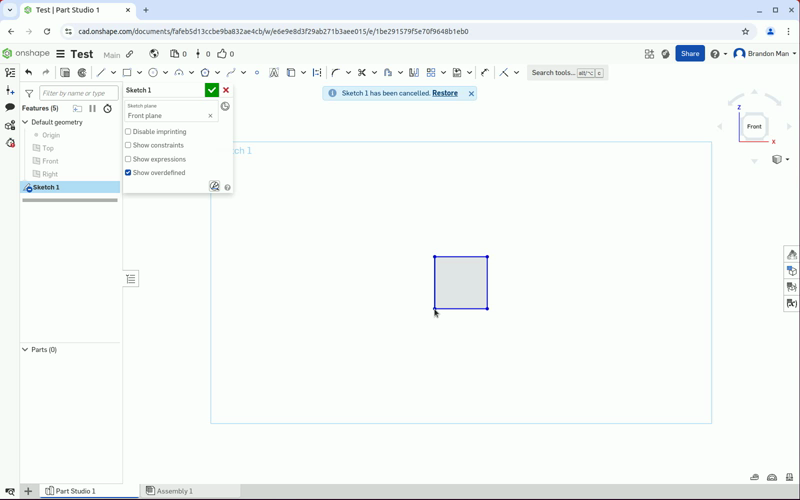
key_down(shift)
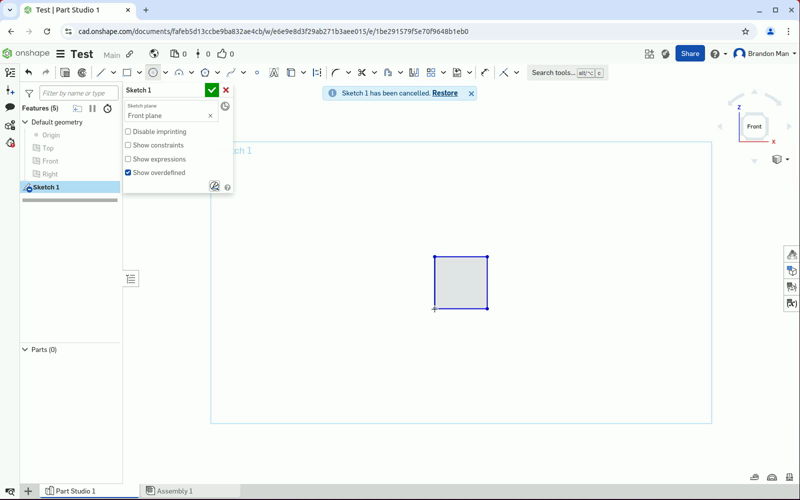
mouse_move(461, 282)
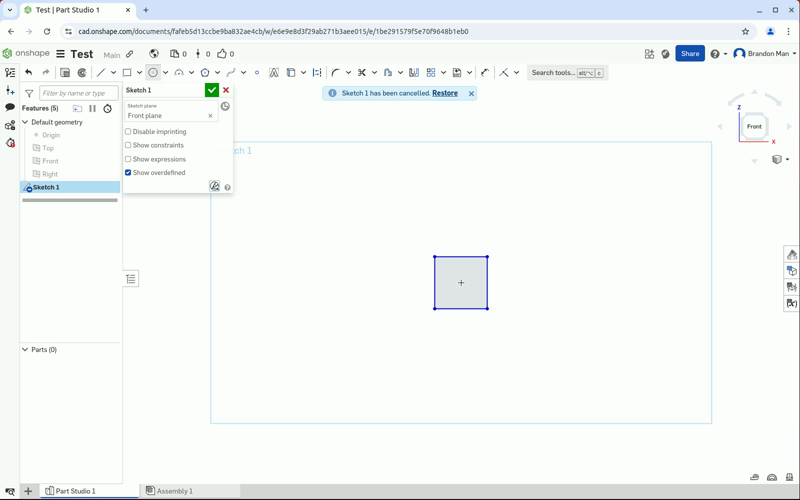
click(461, 282)
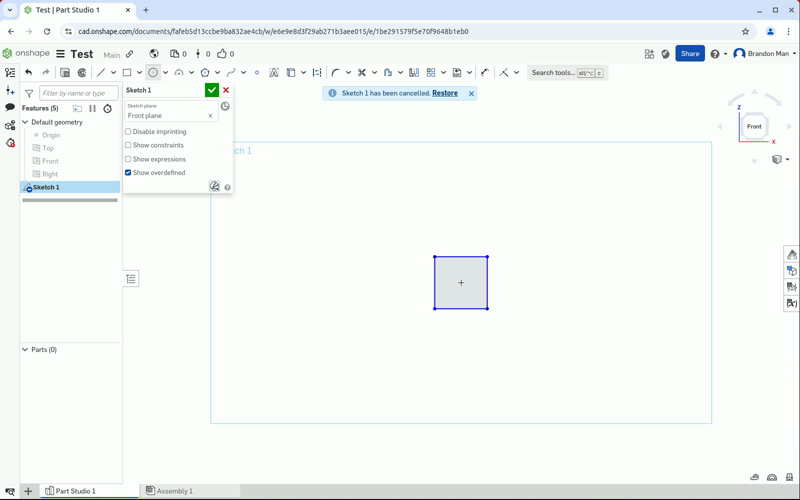
key_up(shift)
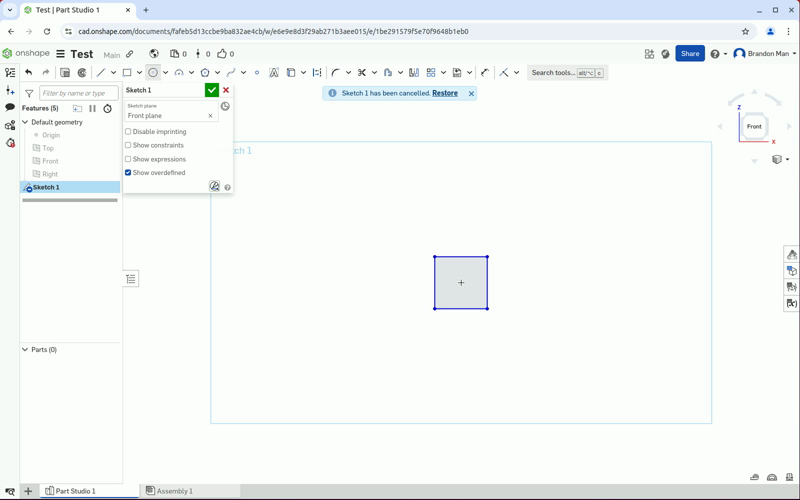
mouse_move(465, 282)
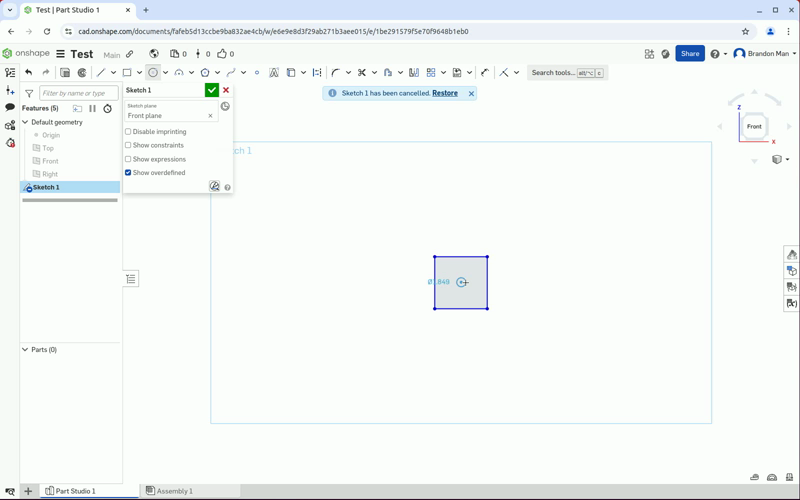
click(465, 282)
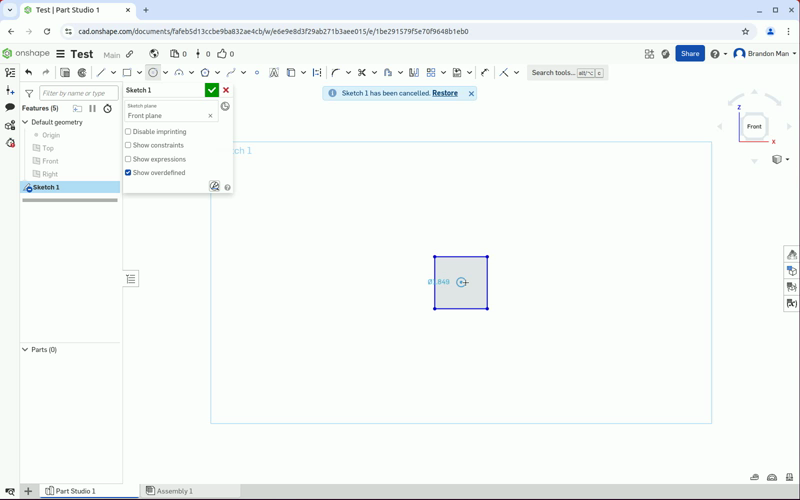
key(esc)
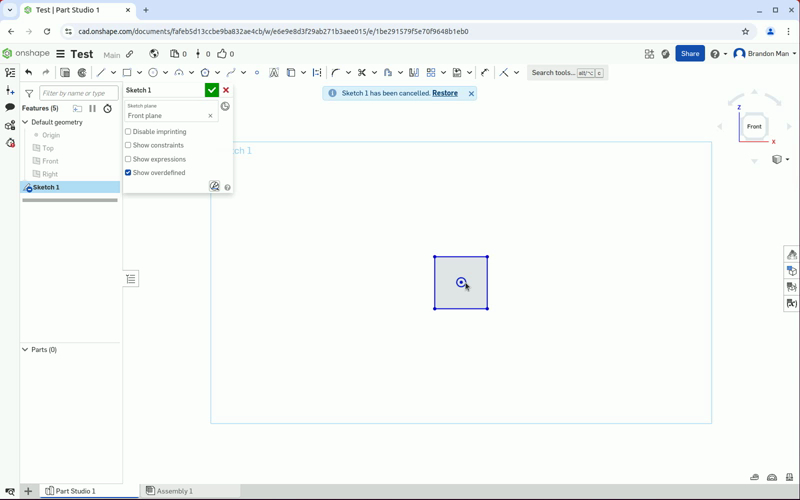
mouse_move(474, 280)
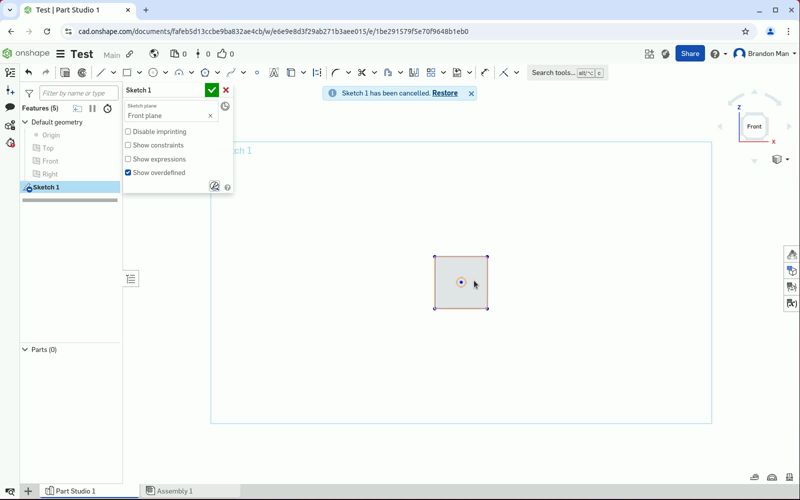
click(474, 280)
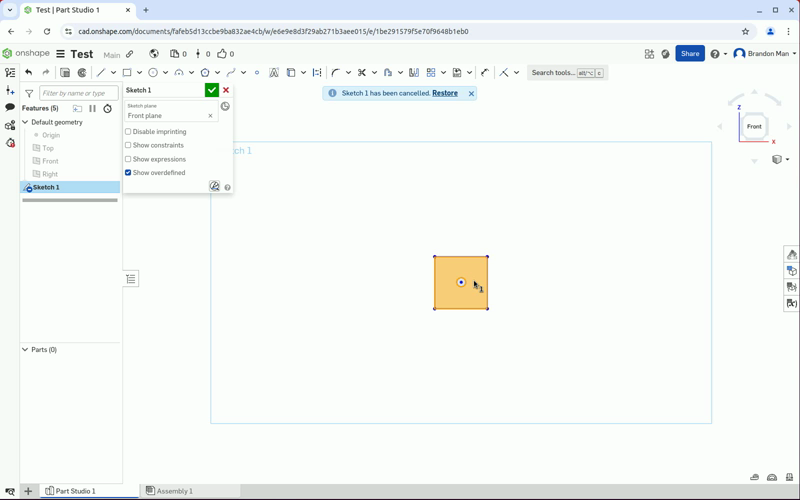
mouse_move(73, 352)
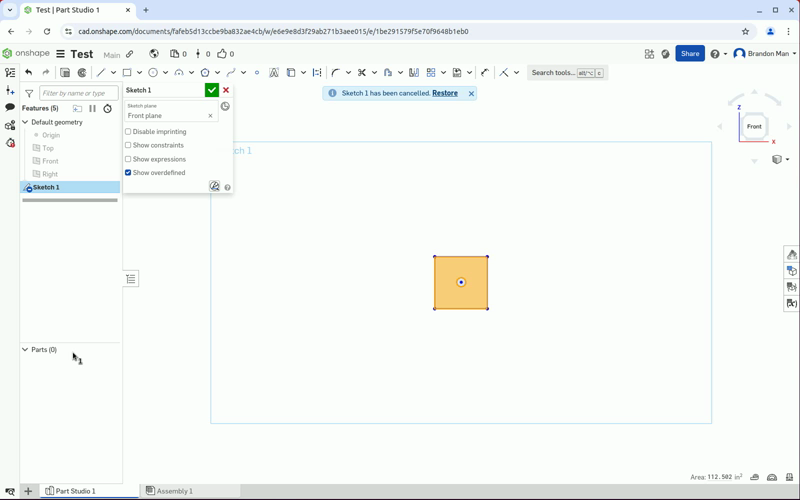
key(shift+y)
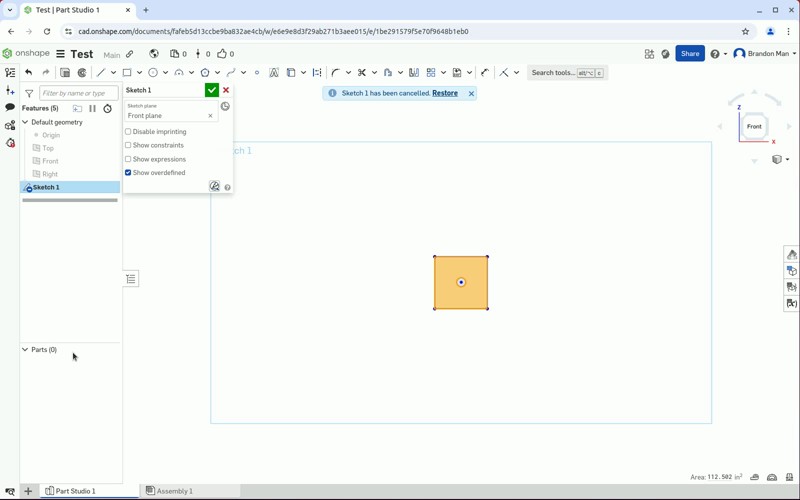
key(shift+e)
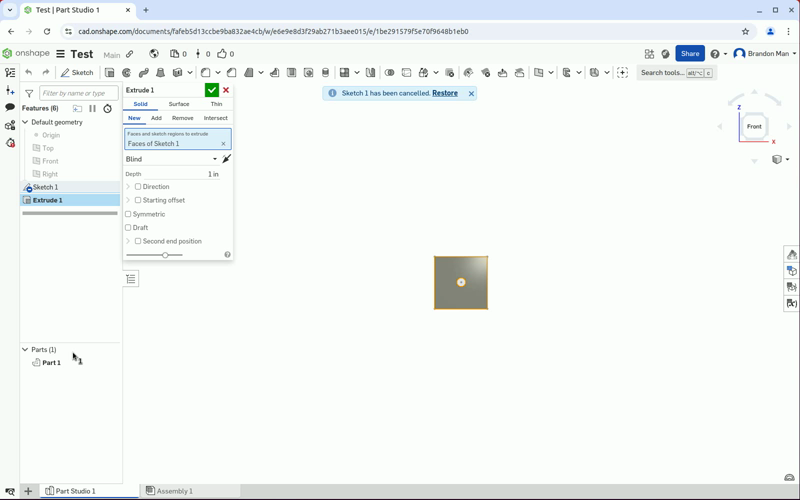
mouse_move(143, 106)
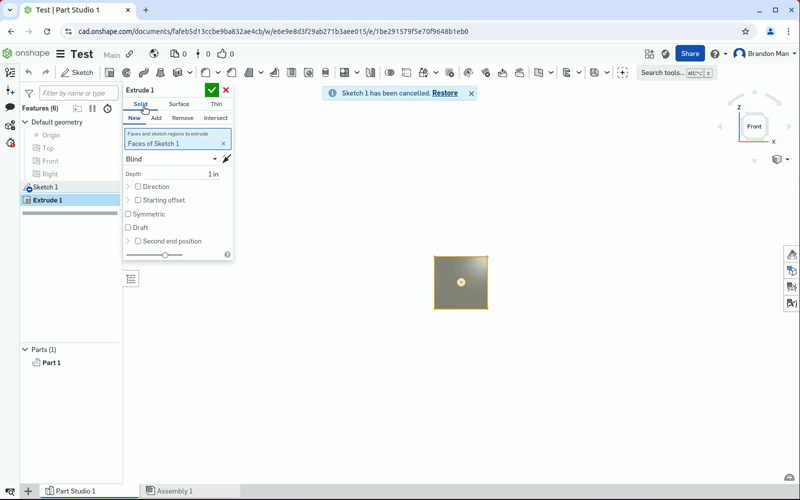
click(143, 106)
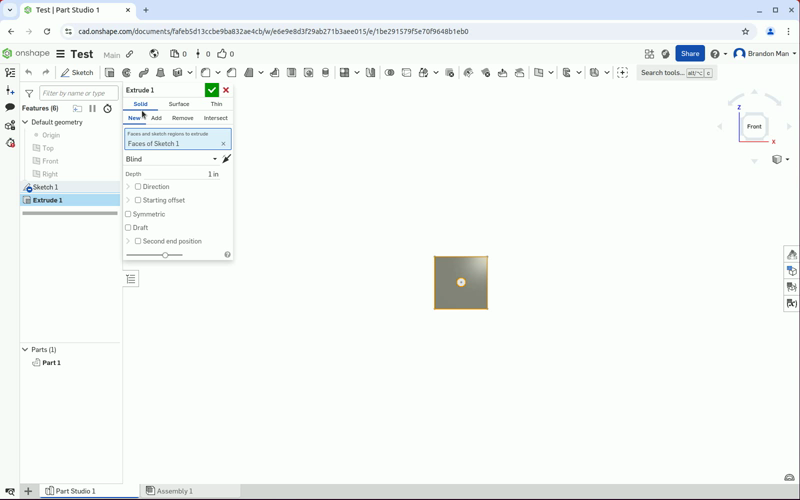
mouse_move(137, 120)
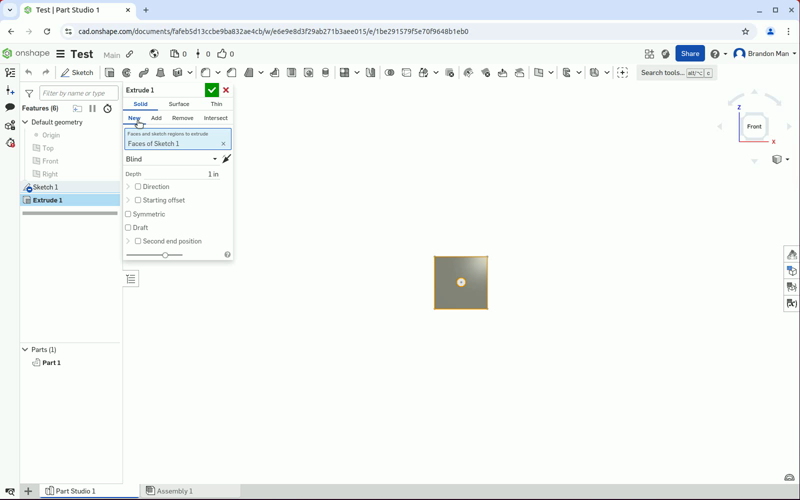
click(137, 120)
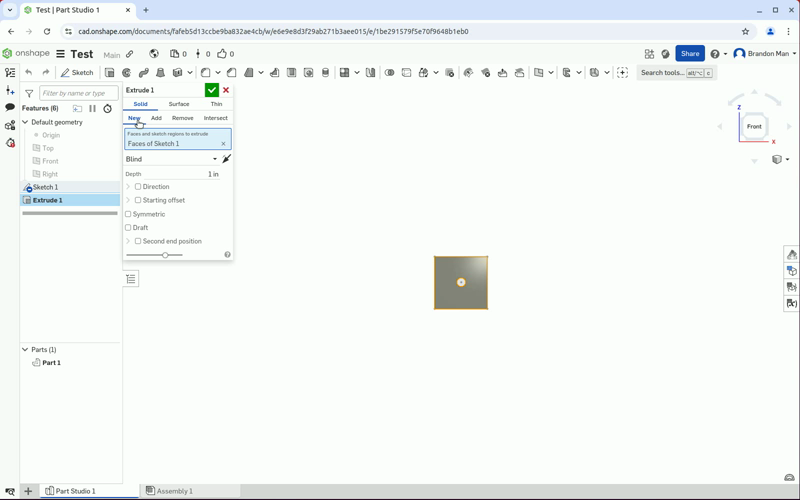
key(tab, 4)
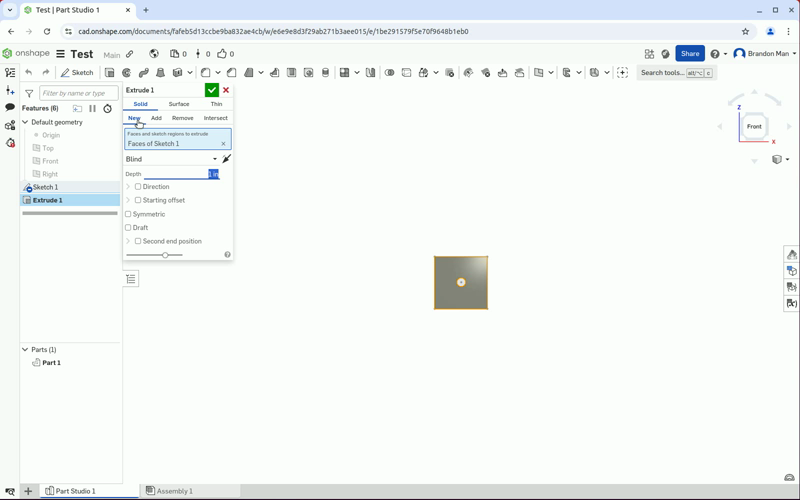
text(1.685)
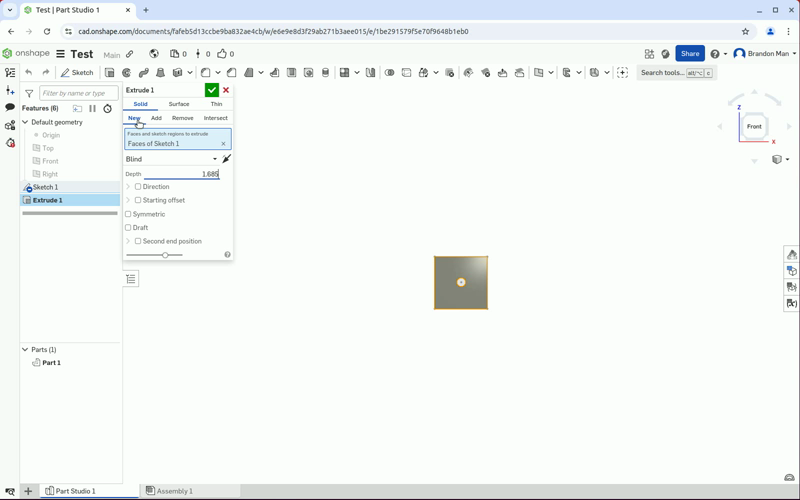
key(enter)
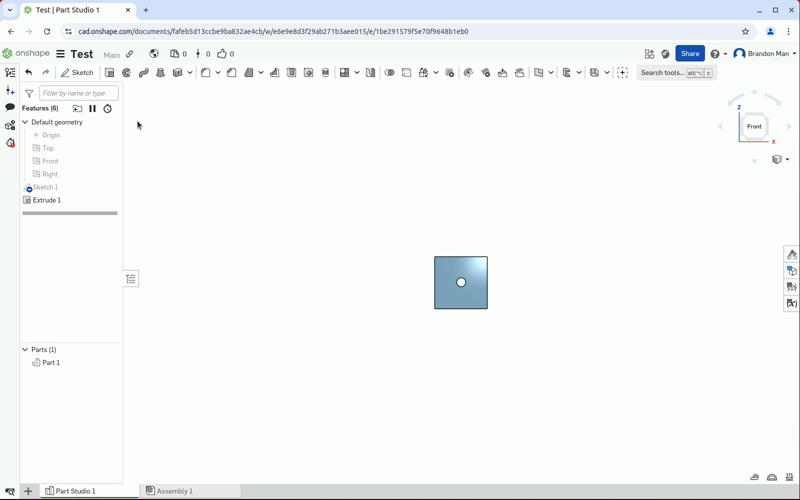
key(shift+h)
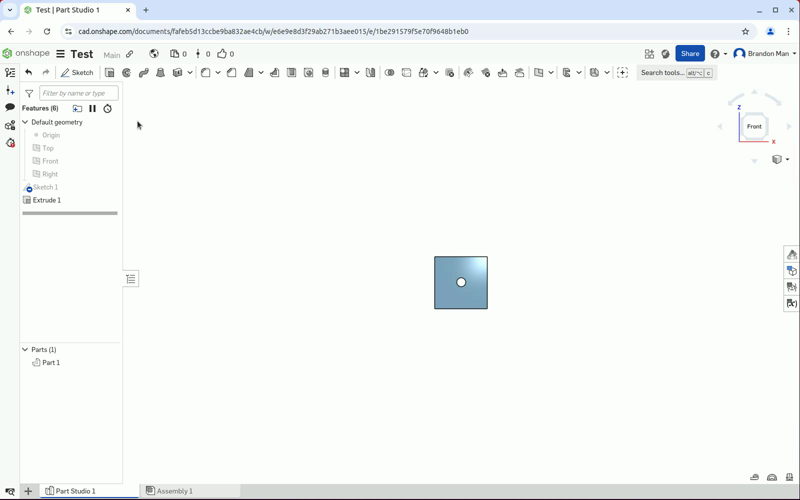
key(shift+h)
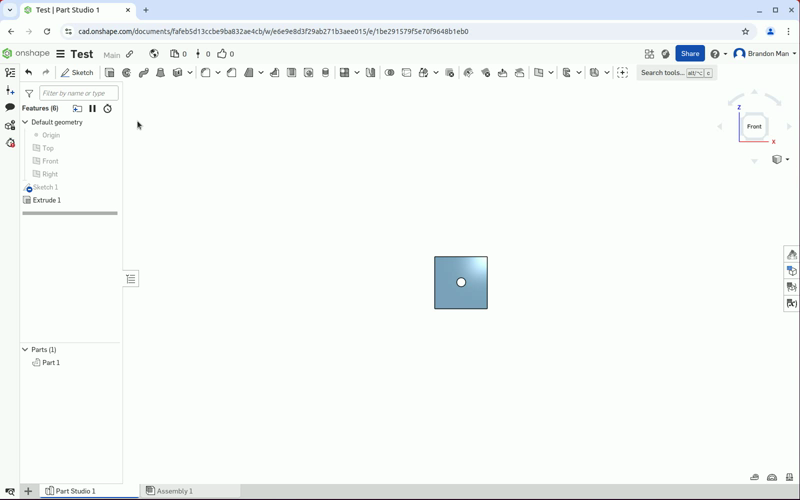
mouse_move(73, 189)
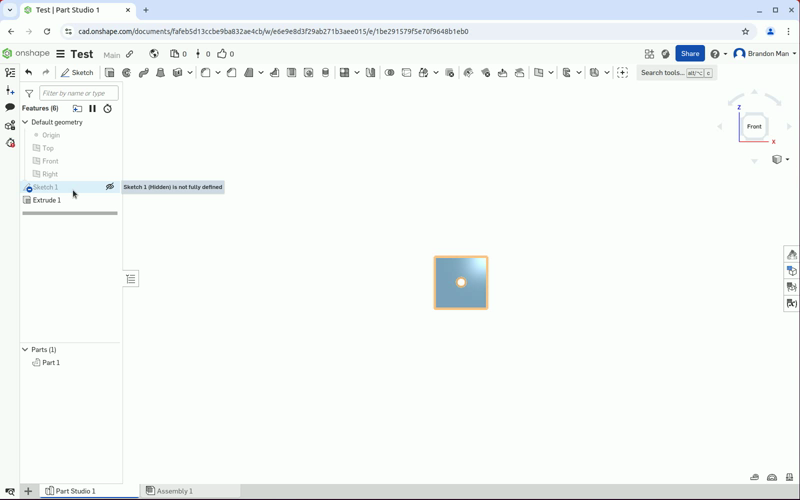
click(73, 189)
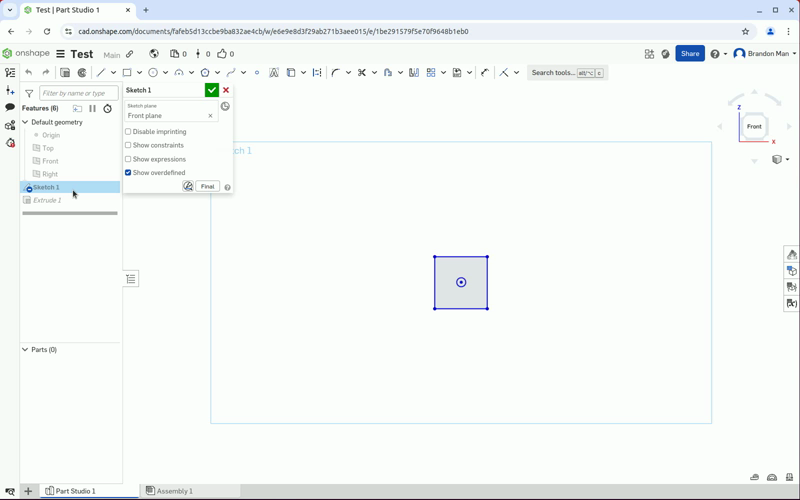
mouse_move(229, 92)
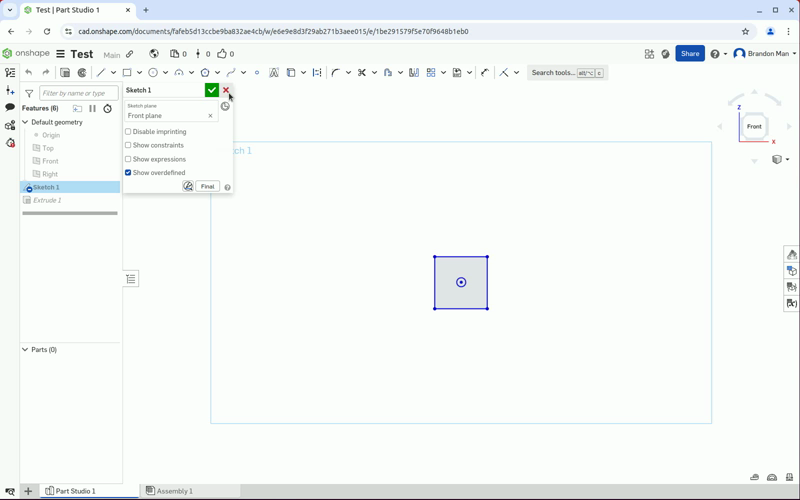
click(229, 92)
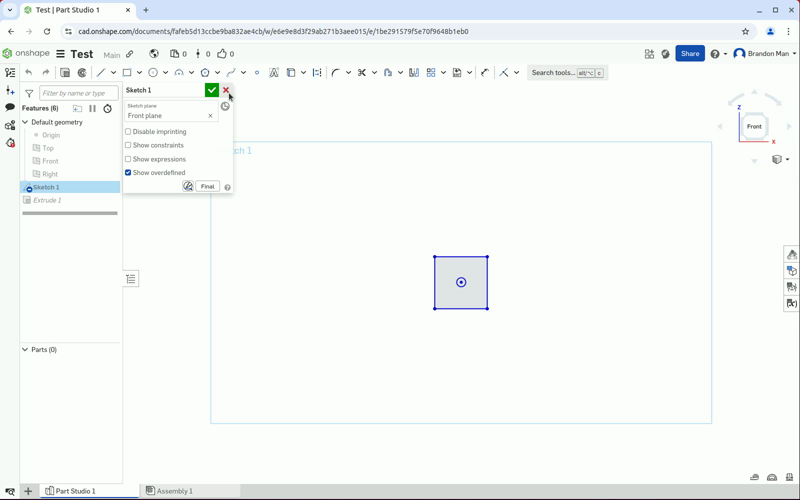
key(shift+s)
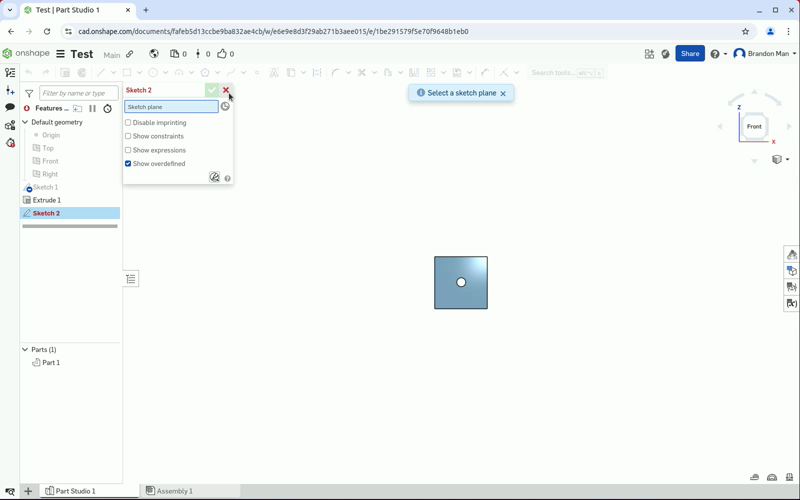
mouse_move(73, 163)
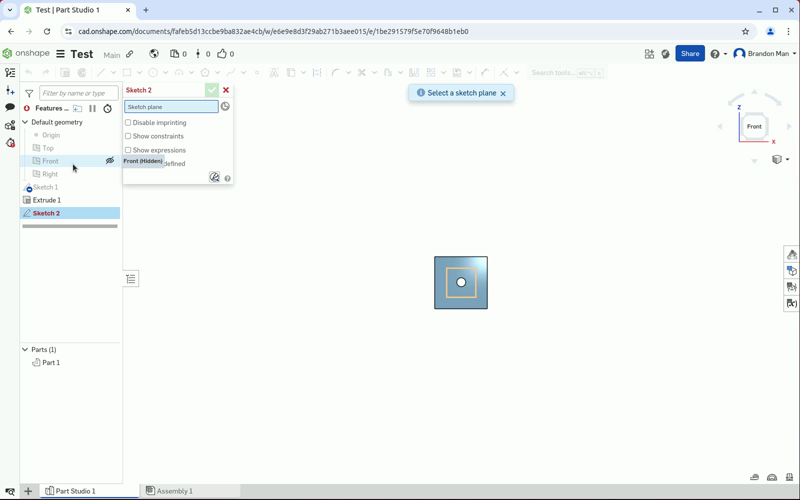
click(73, 163)
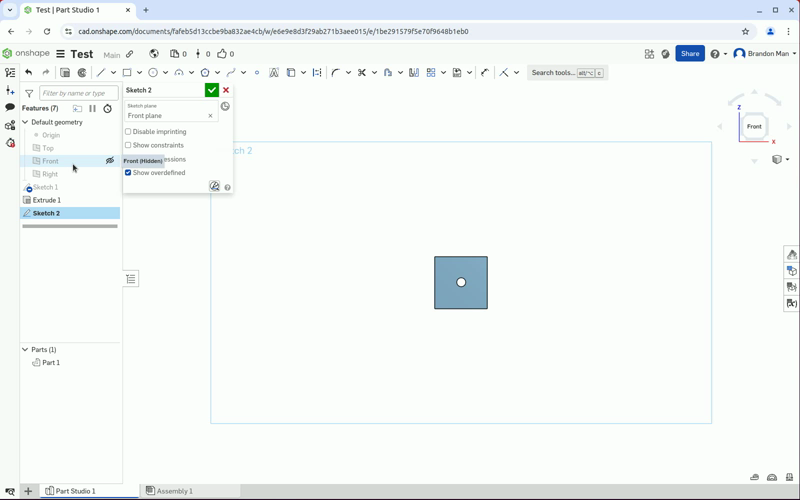
mouse_move(73, 352)
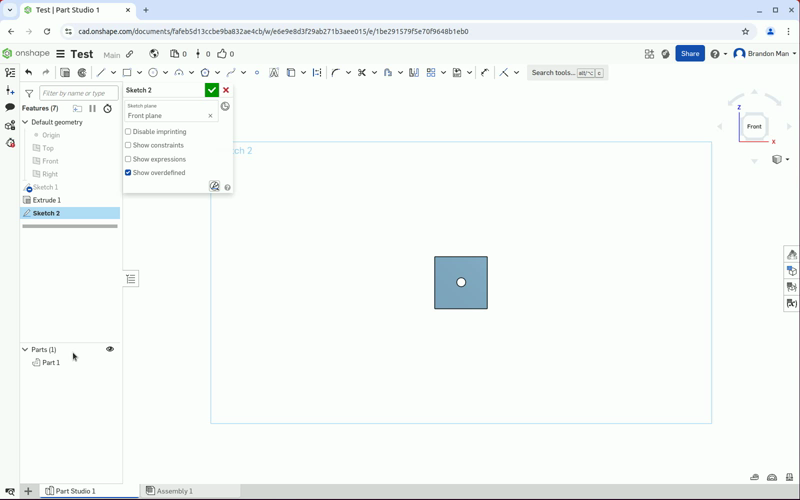
key(y)
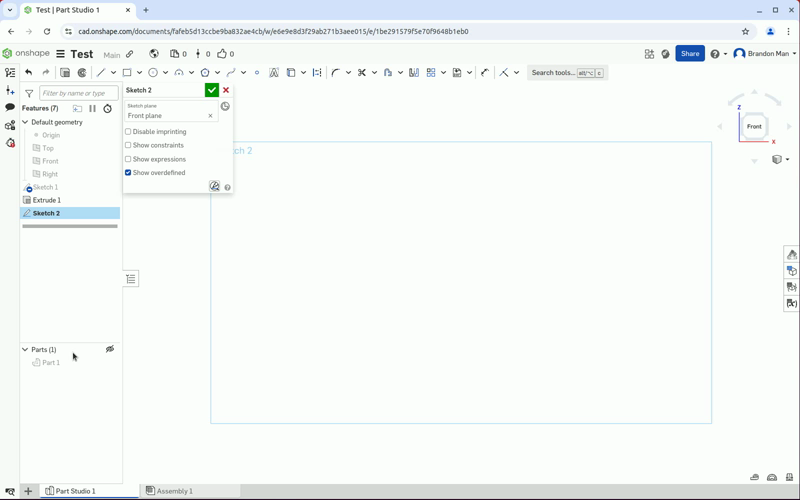
key(c)
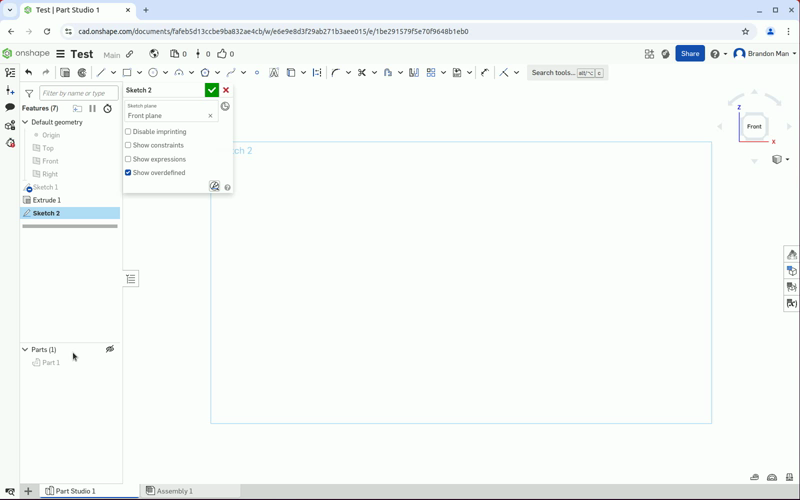
key_down(shift)
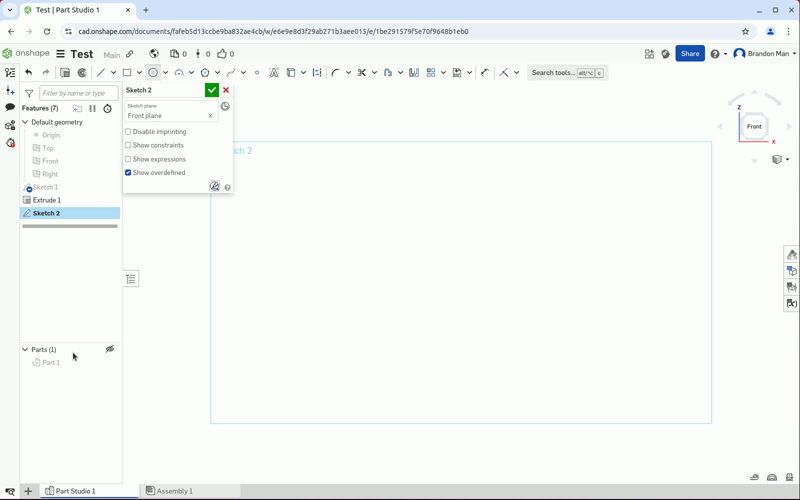
mouse_move(460, 282)
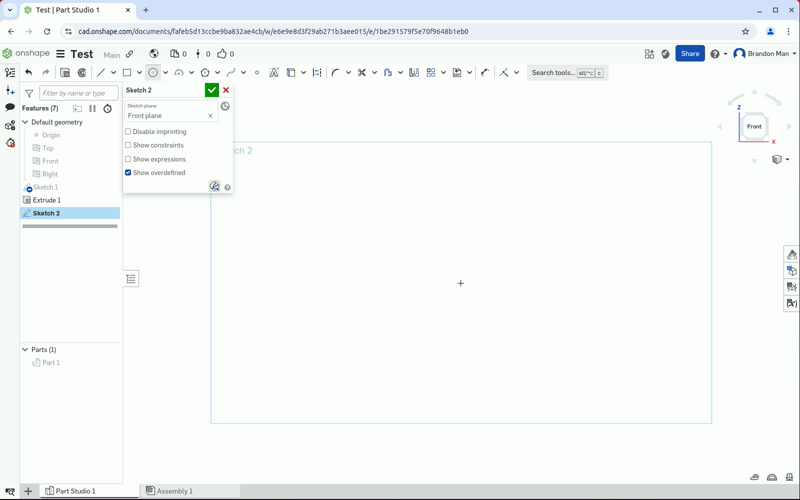
click(460, 282)
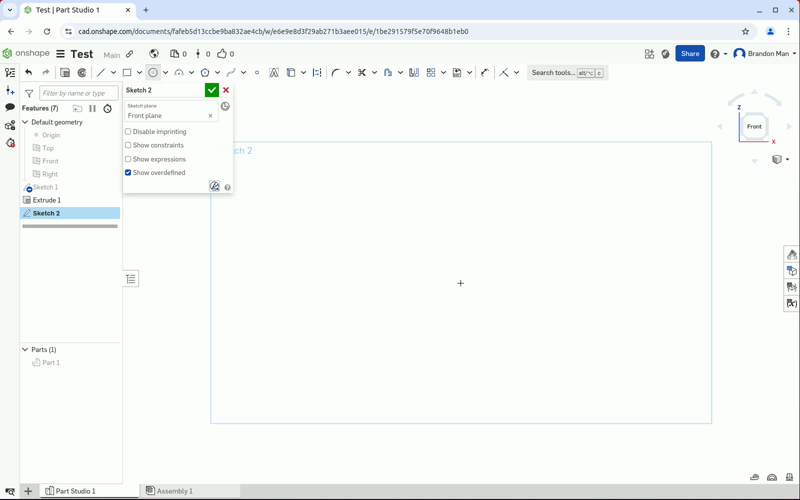
key_up(shift)
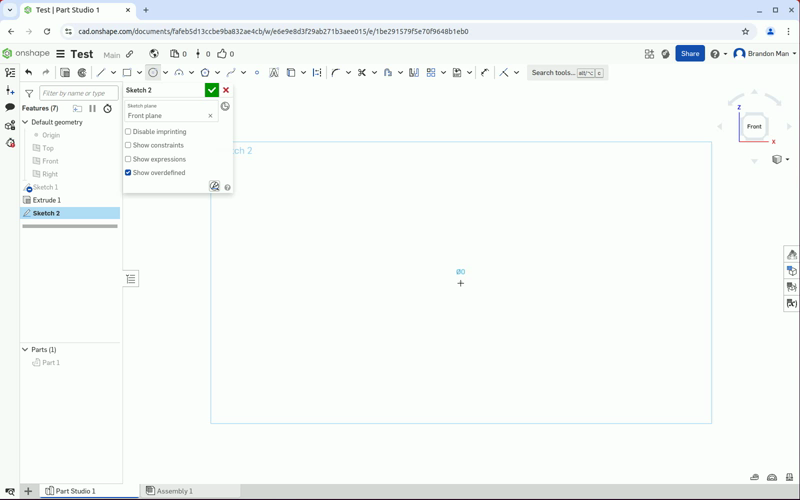
mouse_move(483, 282)
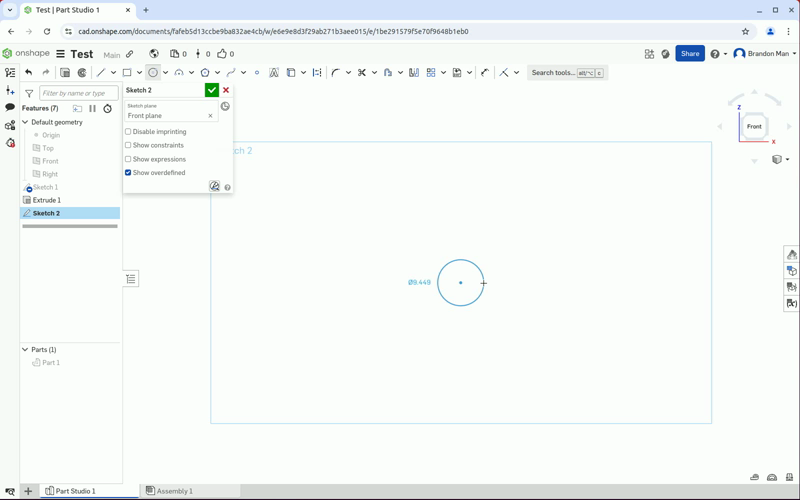
click(483, 282)
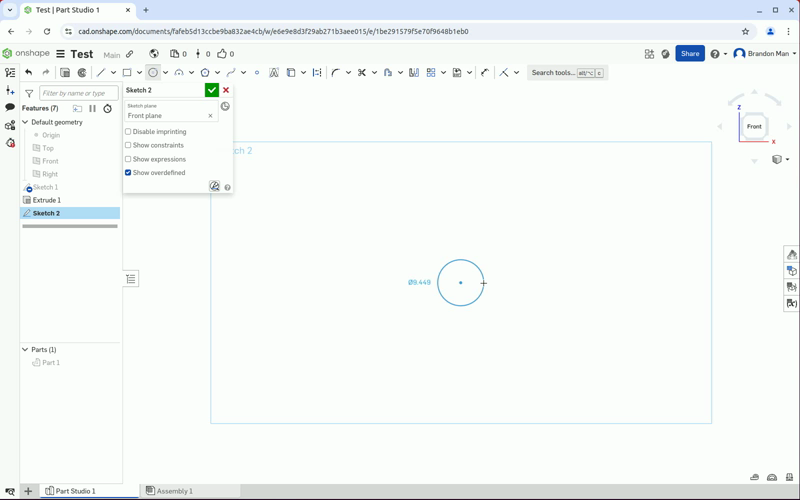
key(esc)
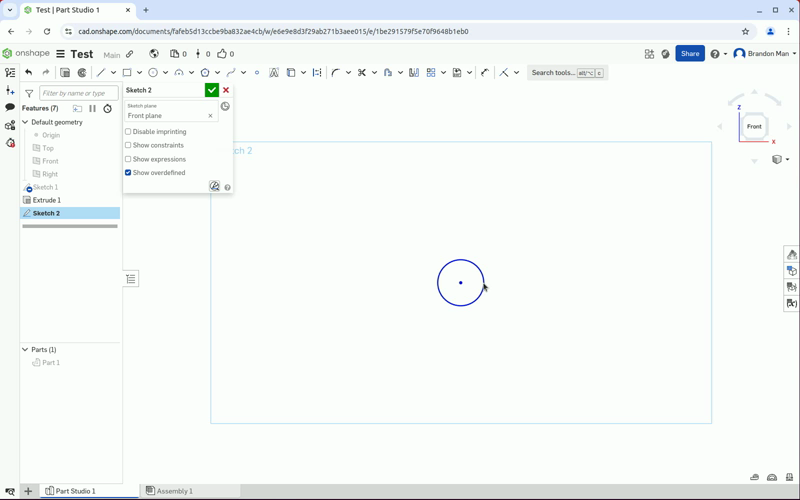
mouse_move(465, 271)
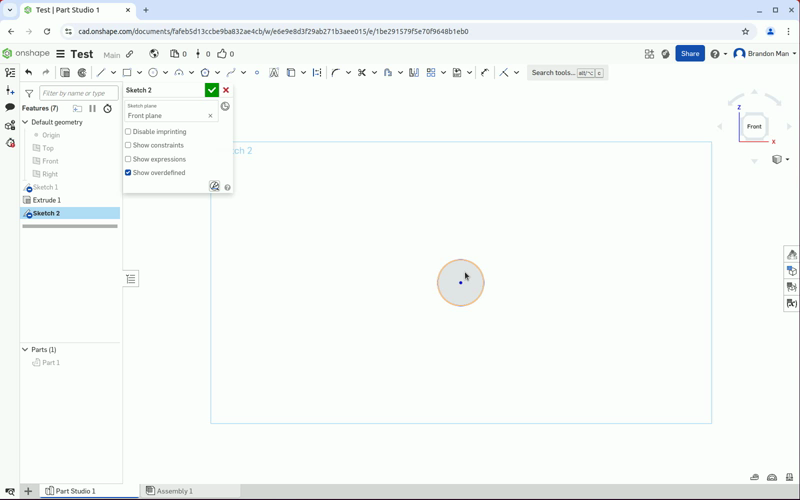
scroll(6)
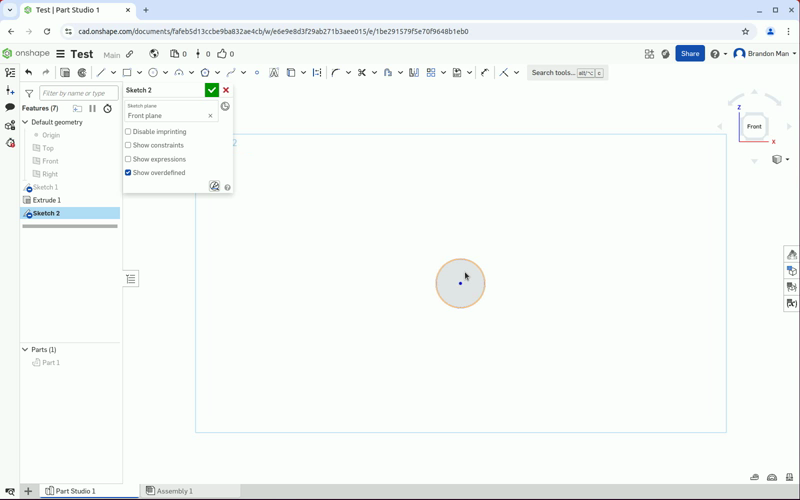
scroll(6)
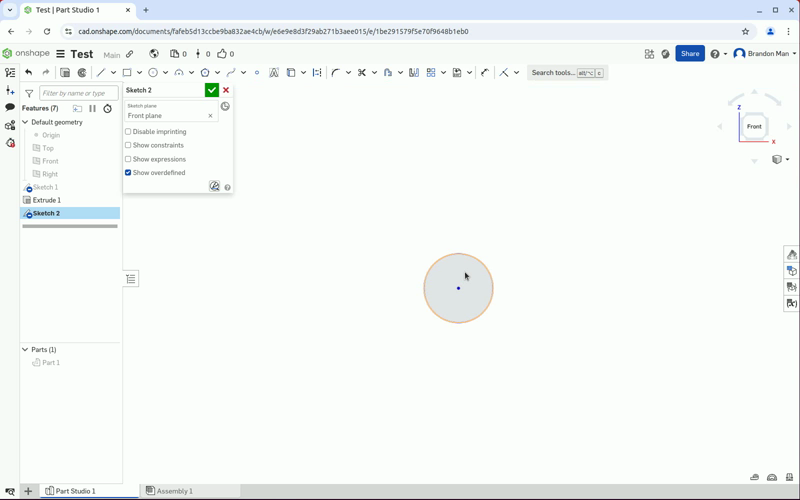
scroll(6)
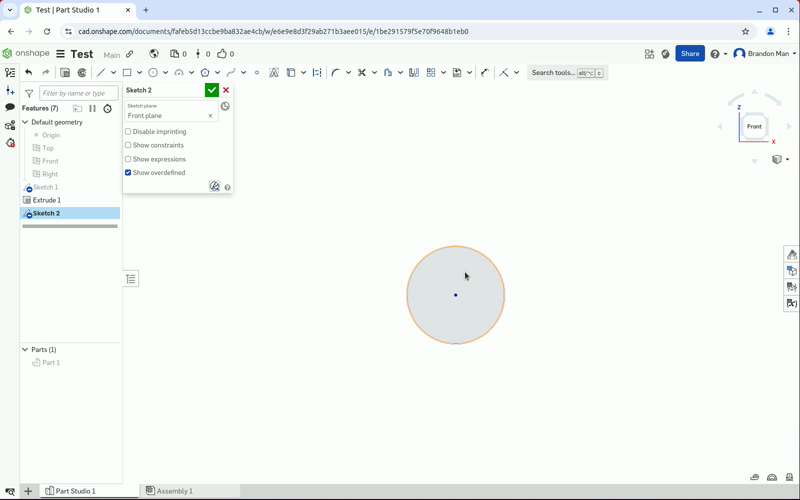
scroll(6)
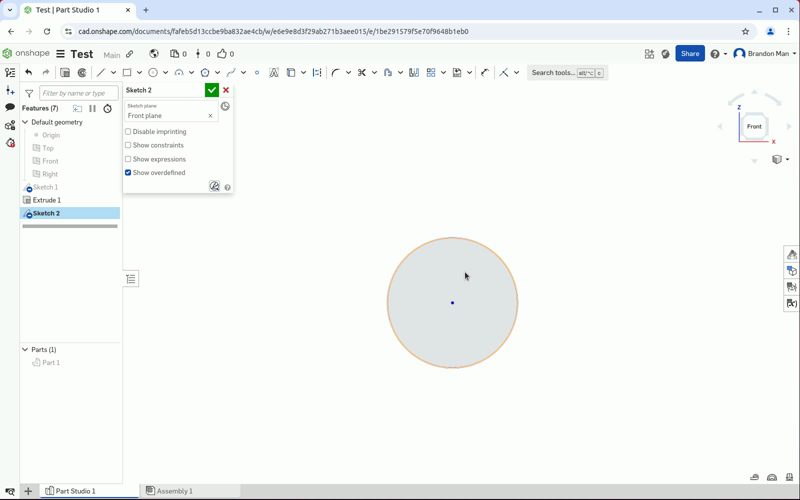
scroll(6)
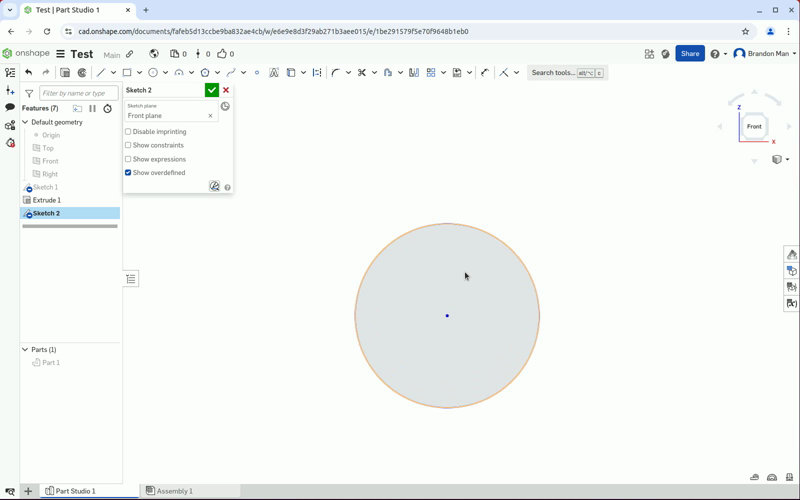
scroll(6)
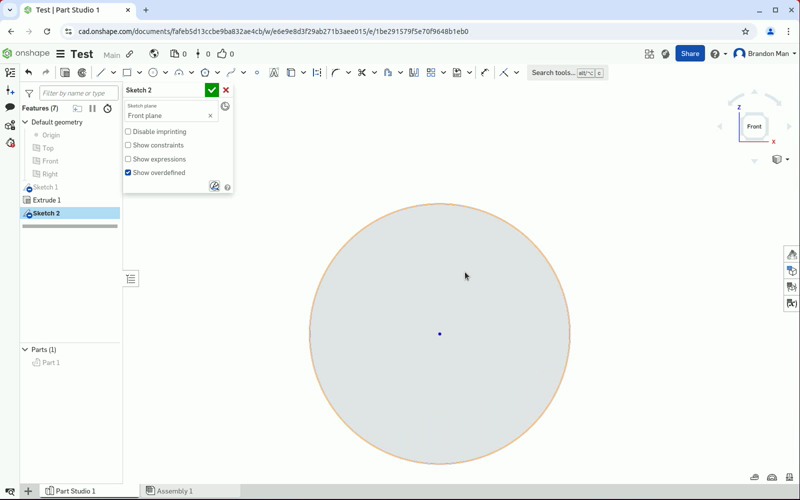
scroll(6)
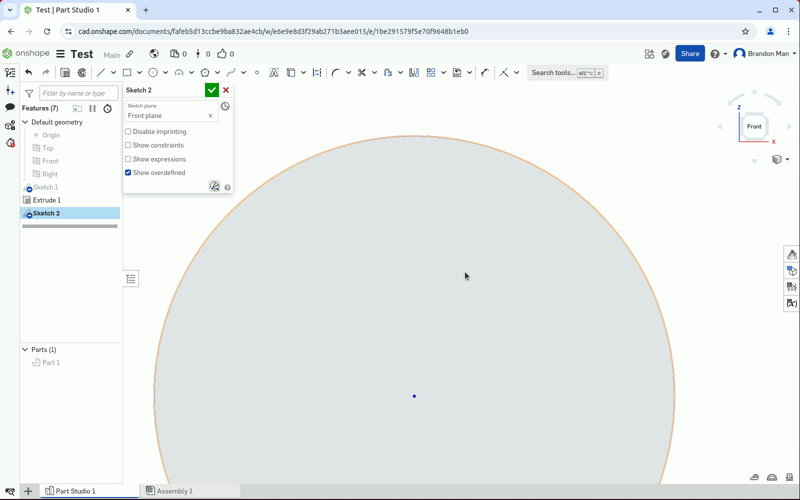
click(465, 271)
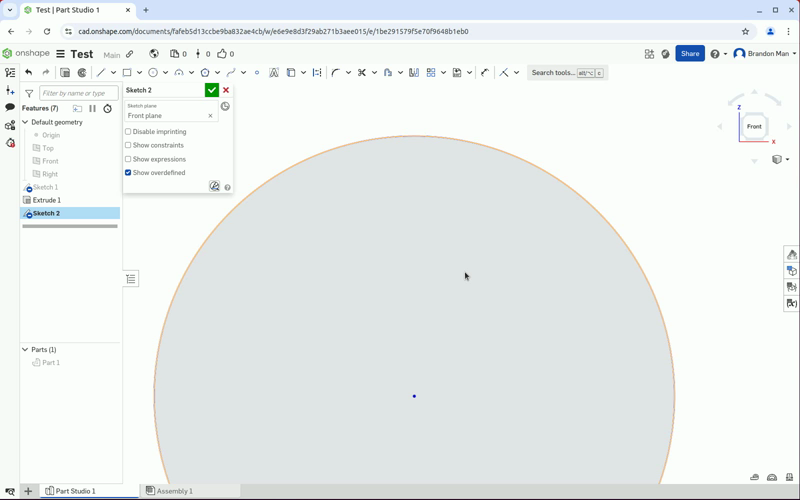
scroll(-6)
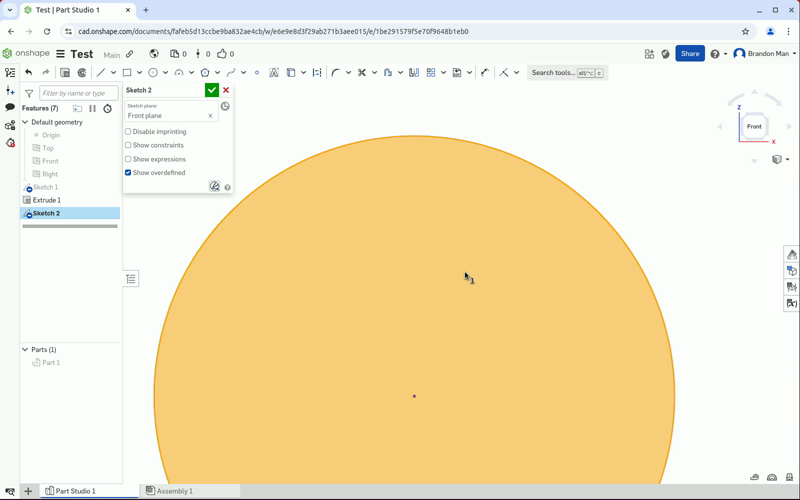
scroll(-6)
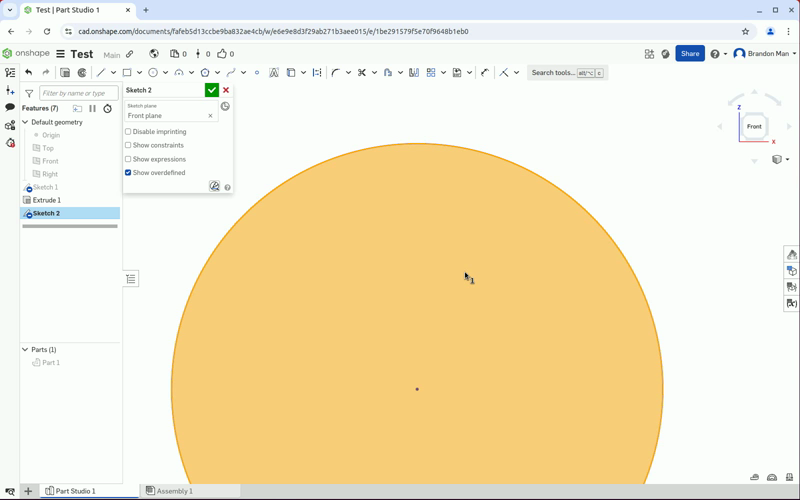
scroll(-6)
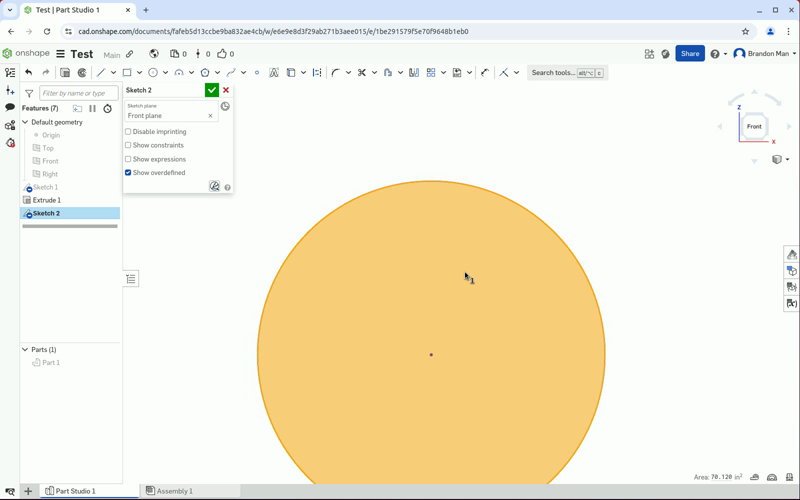
scroll(-6)
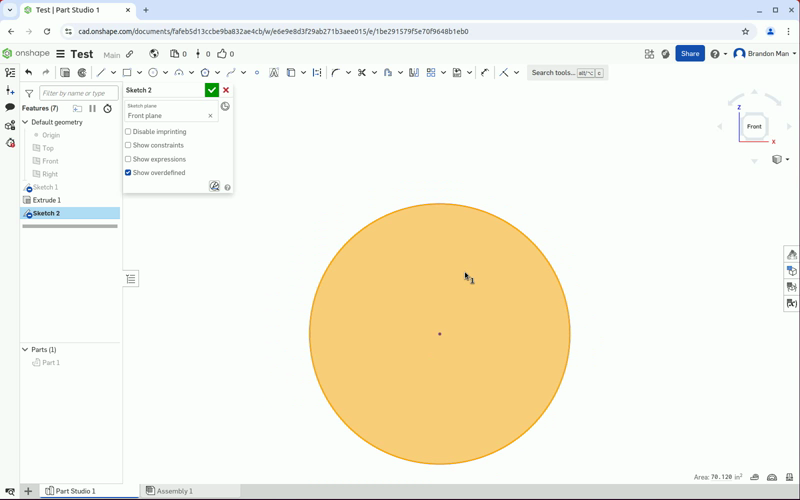
scroll(-6)
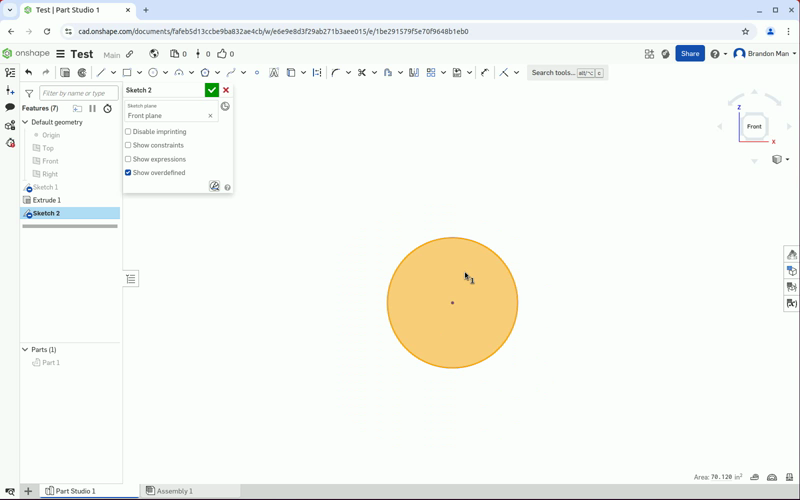
scroll(-6)
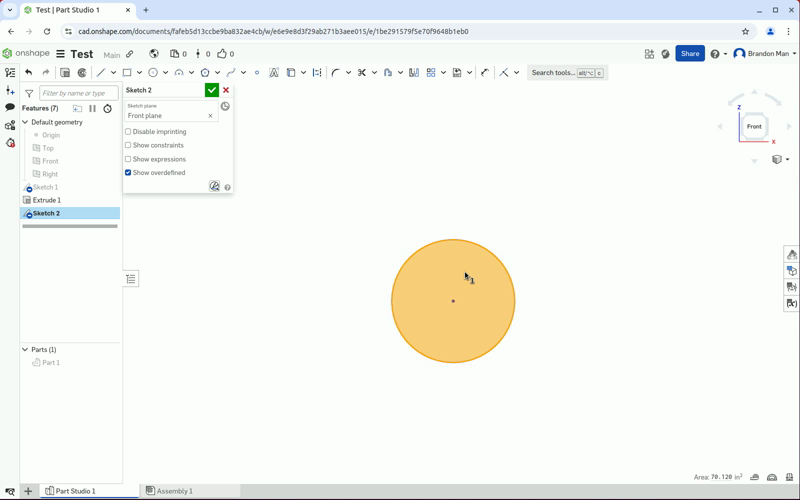
scroll(-6)
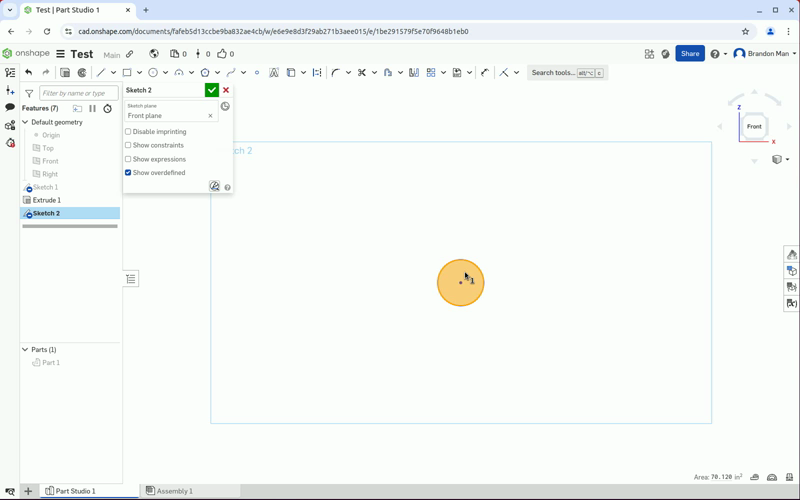
mouse_move(73, 352)
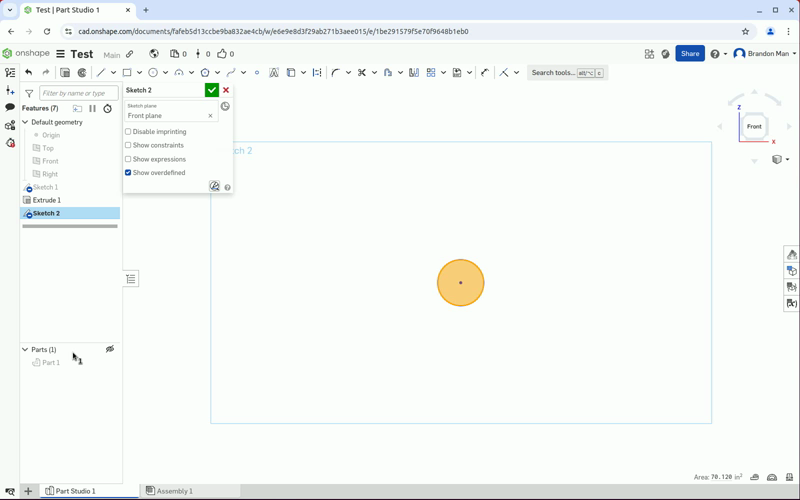
key(shift+y)
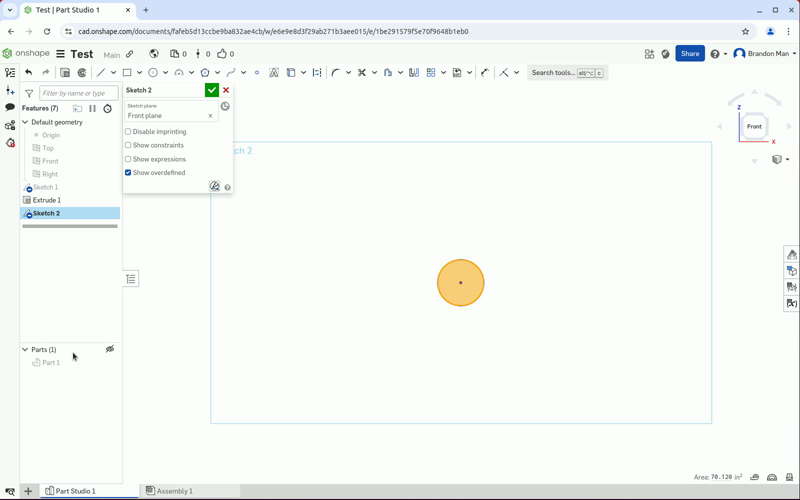
key(shift+e)
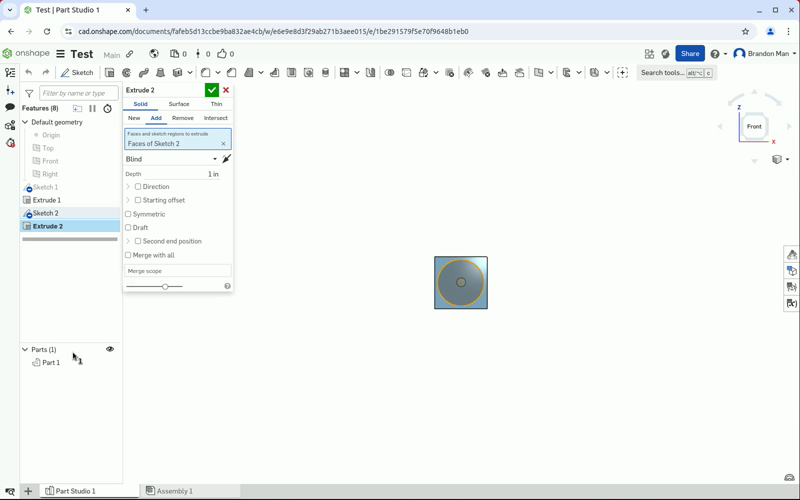
mouse_move(143, 106)
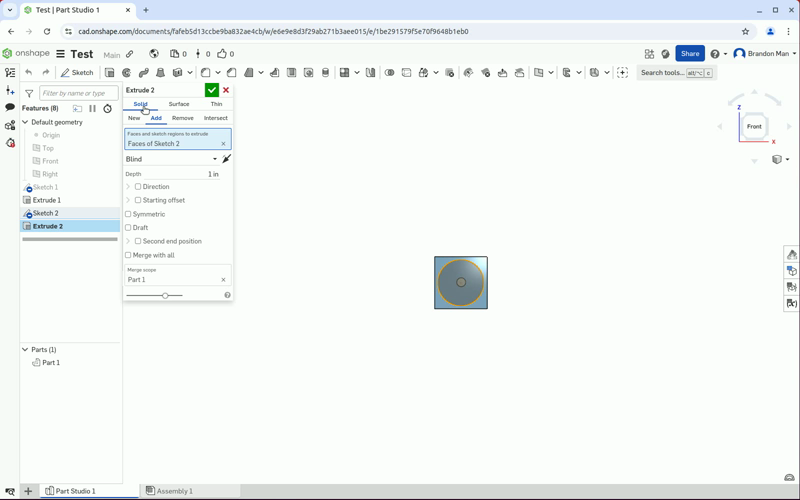
click(143, 106)
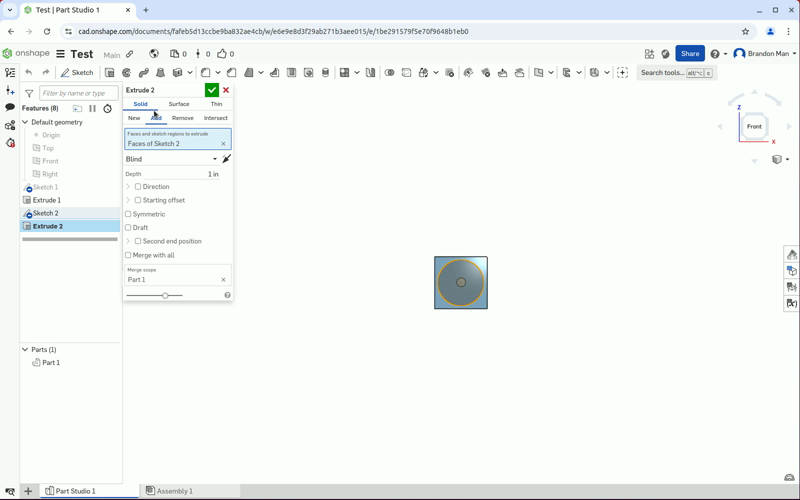
mouse_move(186, 120)
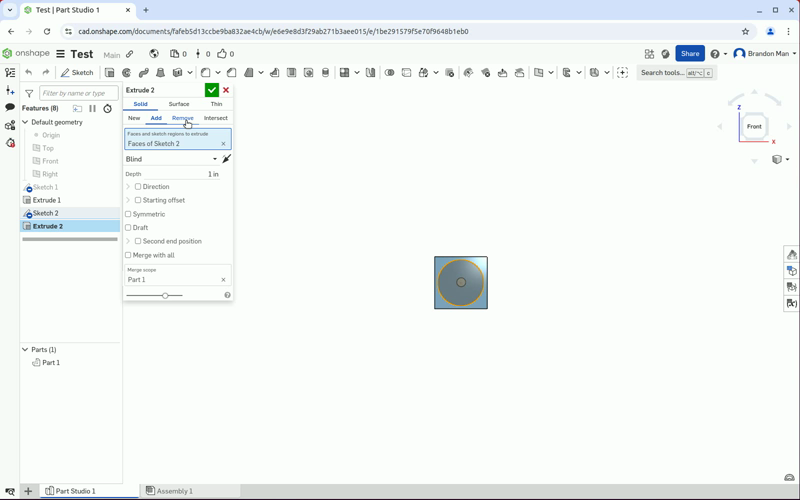
click(186, 120)
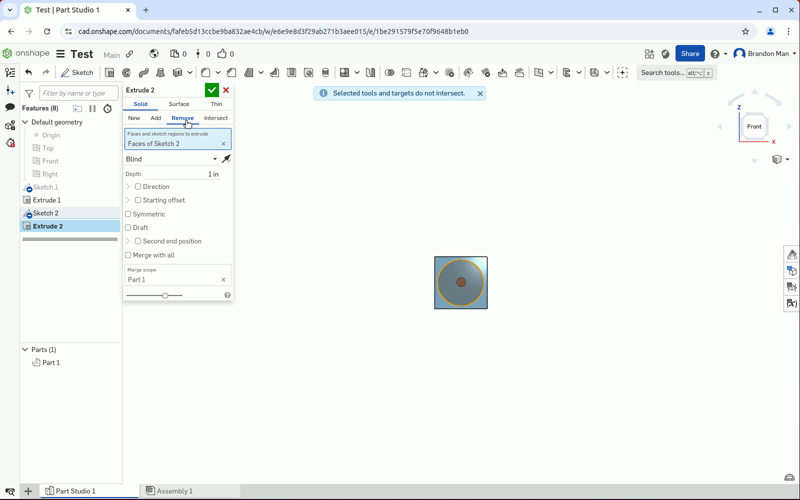
key(tab, 4)
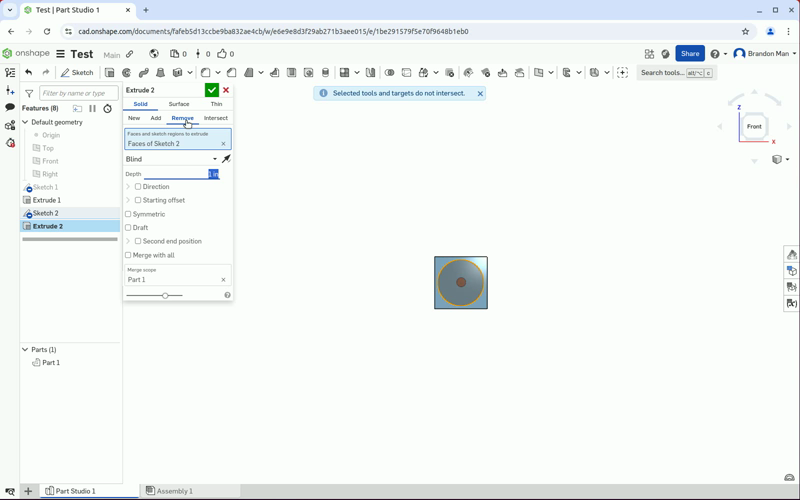
text(-0.963)
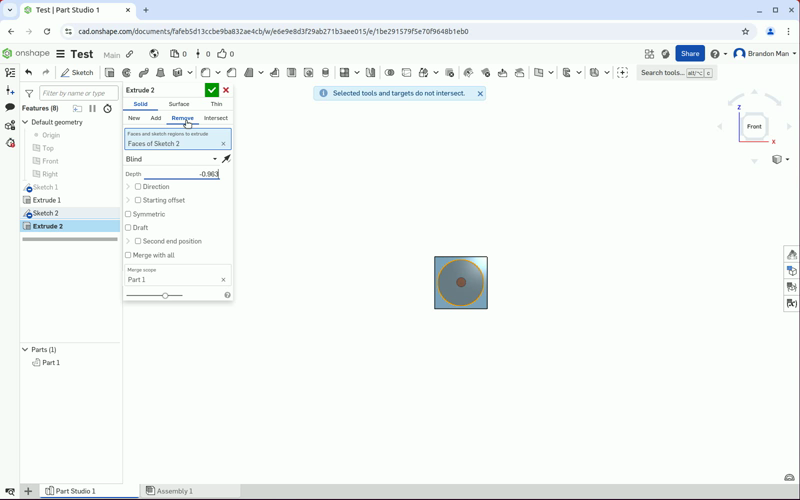
key(tab, 6)
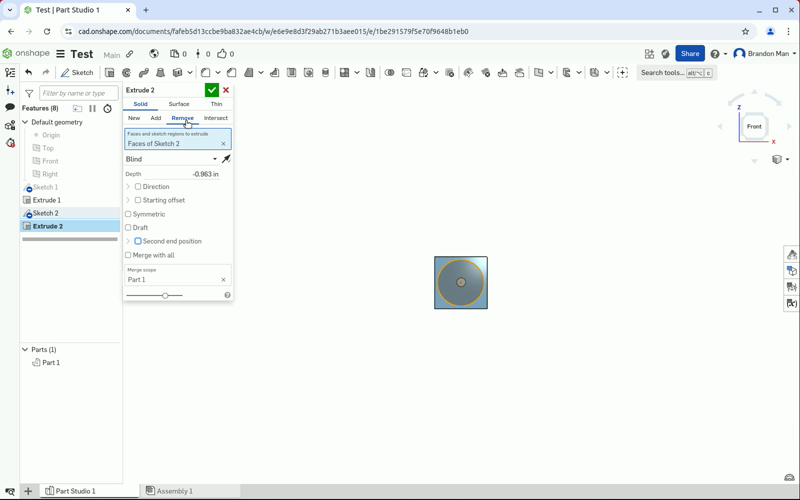
key(space)
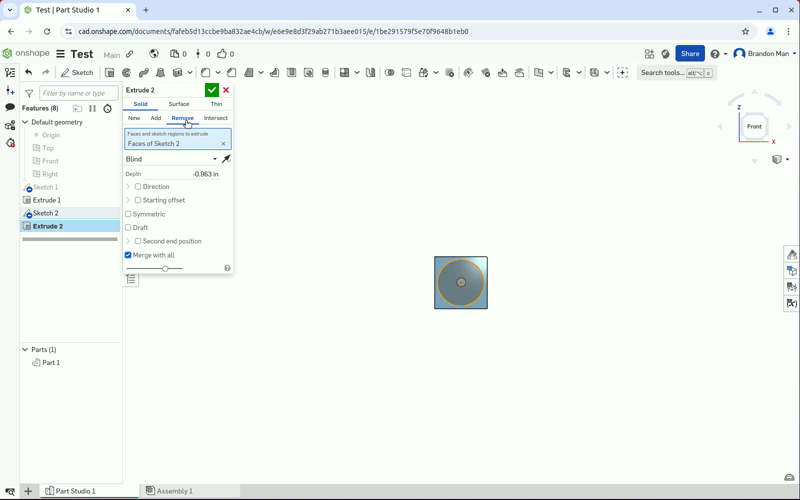
key(enter)
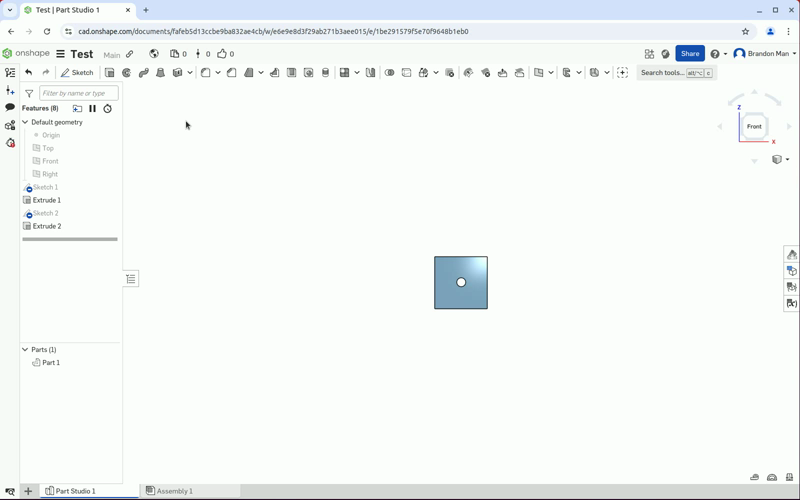
key(shift+h)
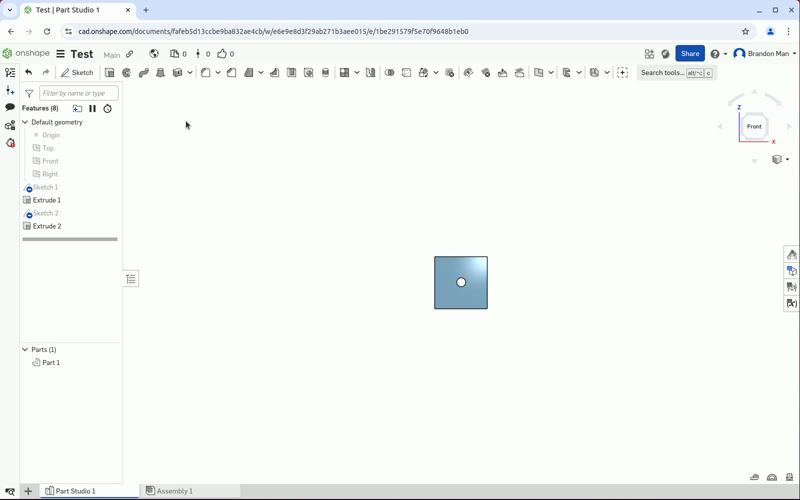
key(shift+h)
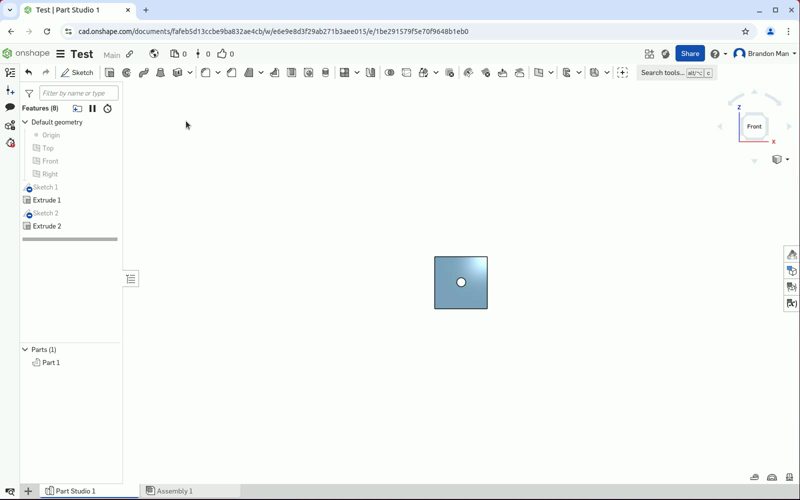
mouse_move(73, 189)
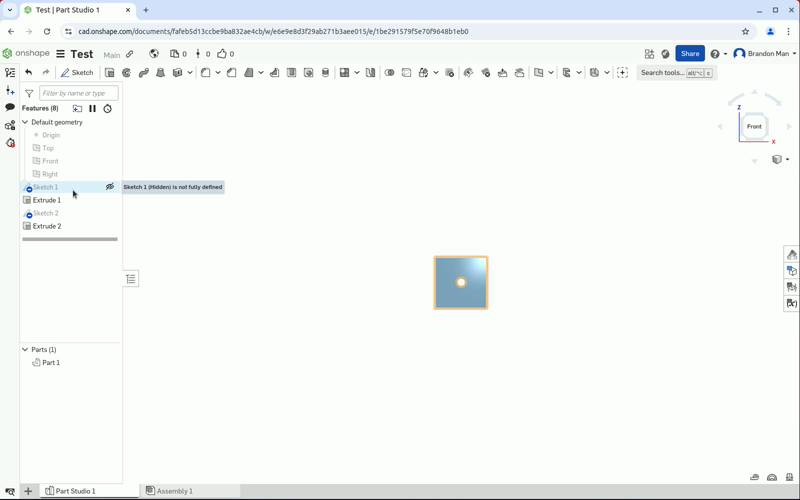
click(73, 189)
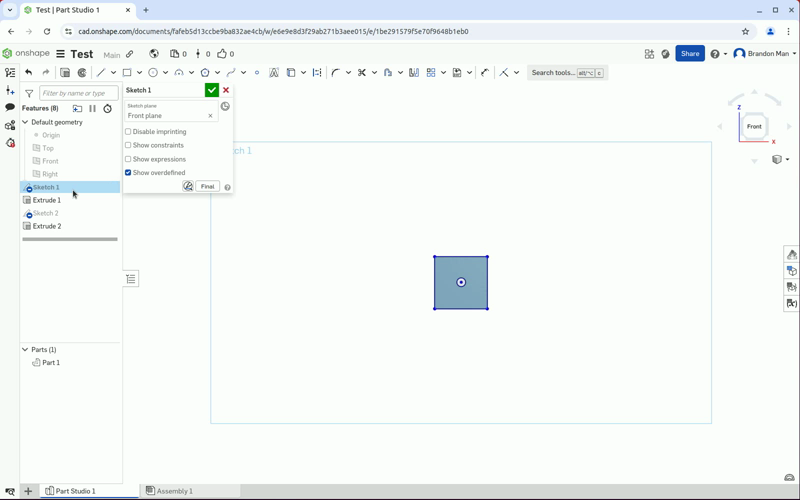
mouse_move(229, 92)
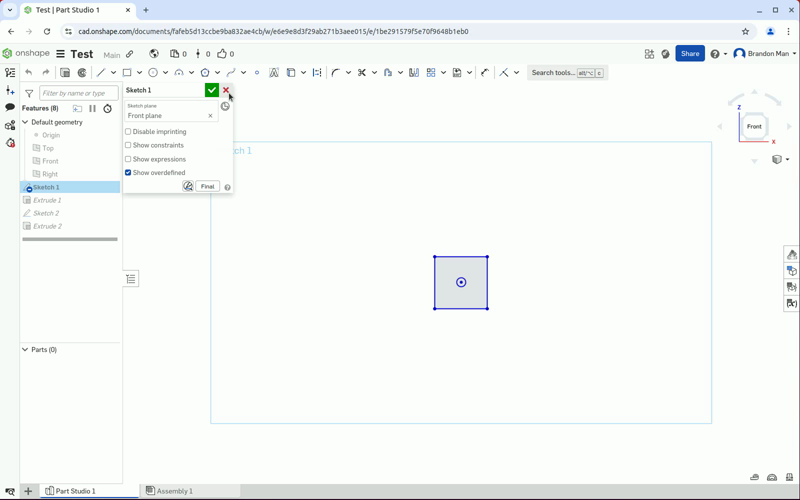
click(229, 92)
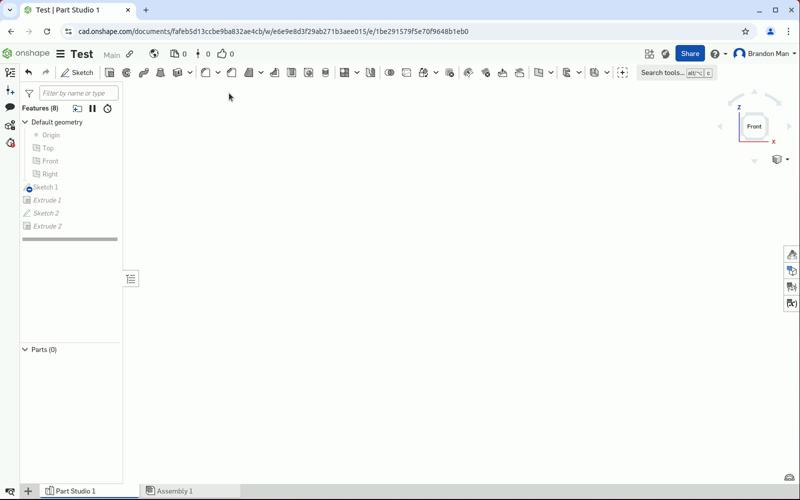
mouse_move(541, 75)
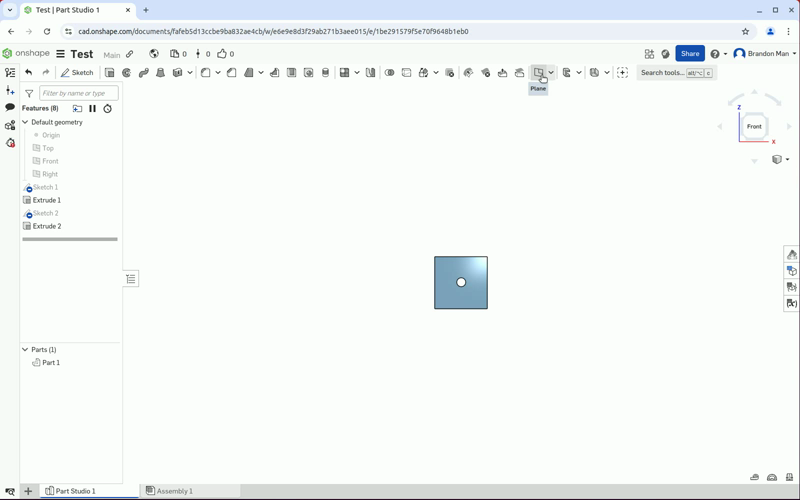
click(541, 75)
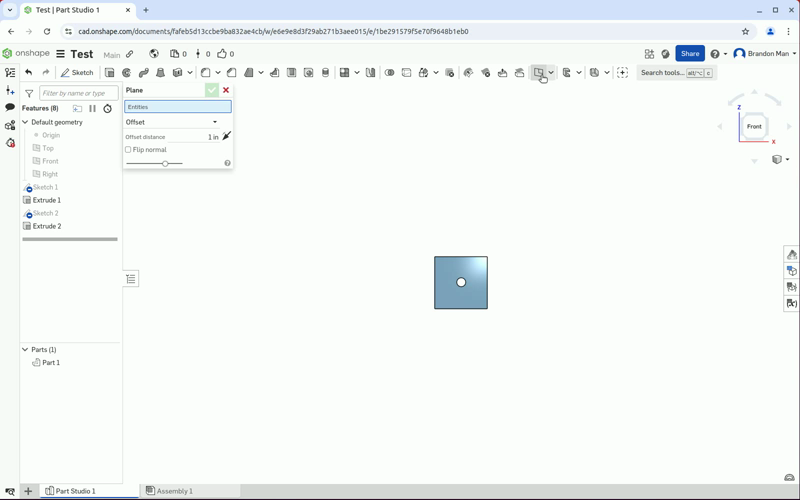
mouse_move(73, 163)
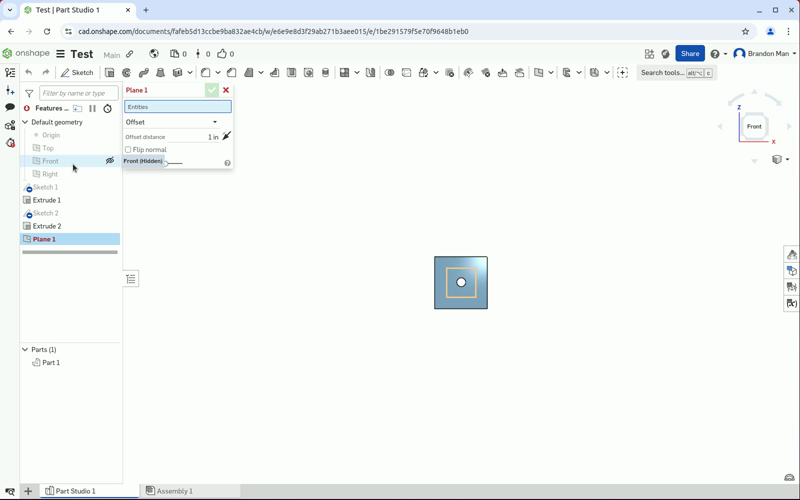
click(73, 163)
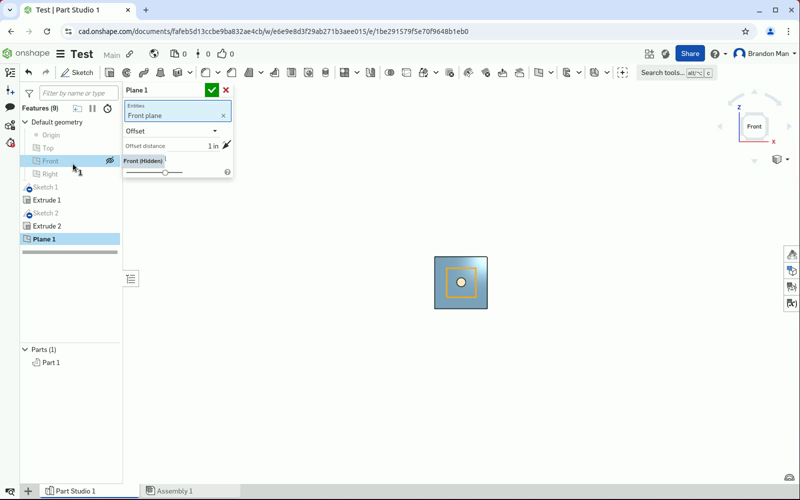
key(tab, 2)
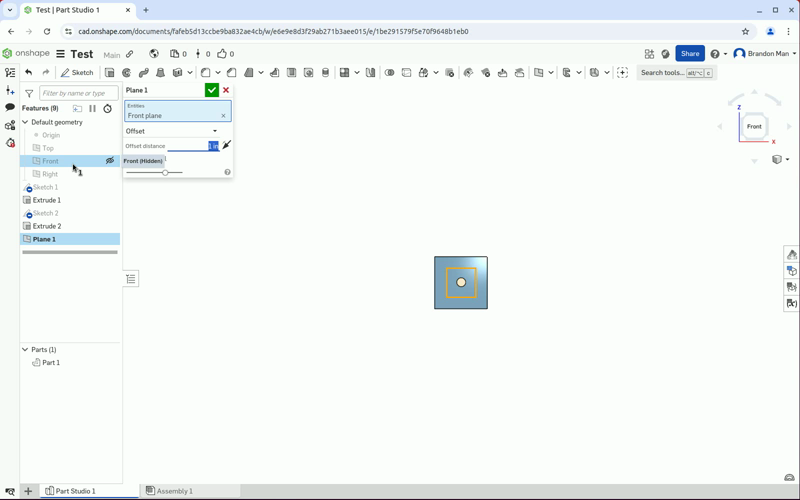
text(1.695)
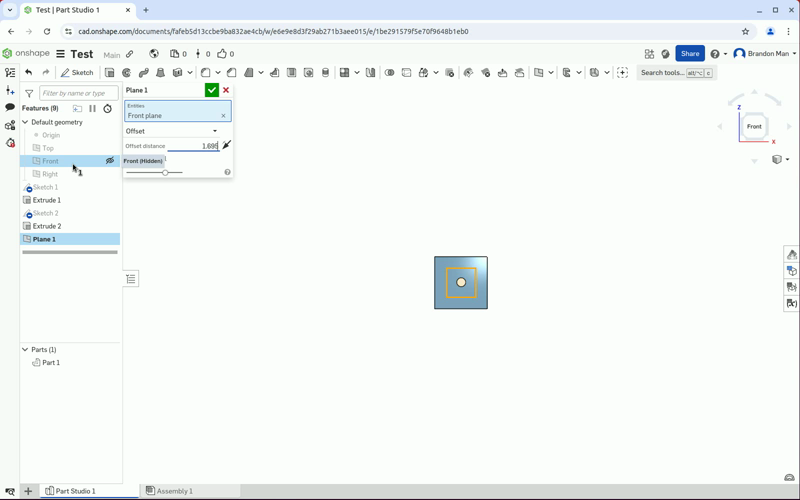
key(enter, 2)
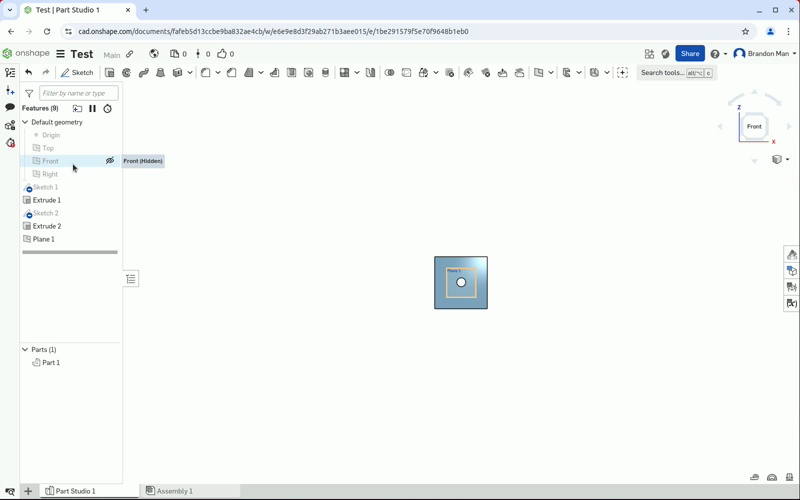
key(shift+s)
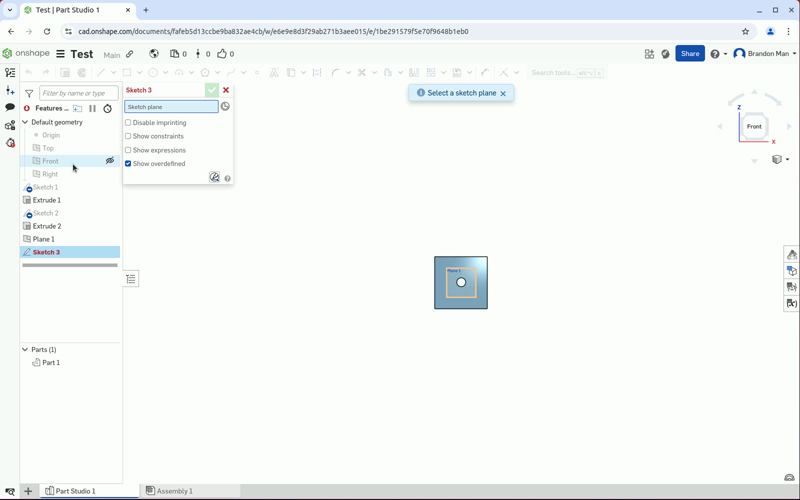
mouse_move(73, 241)
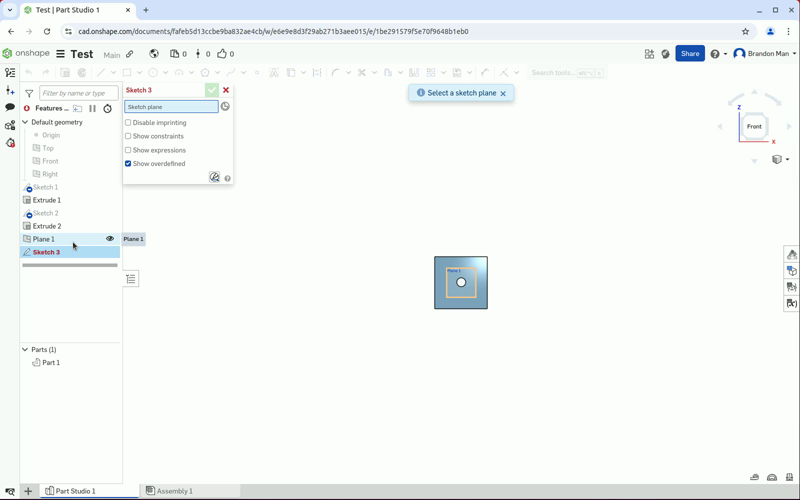
click(73, 241)
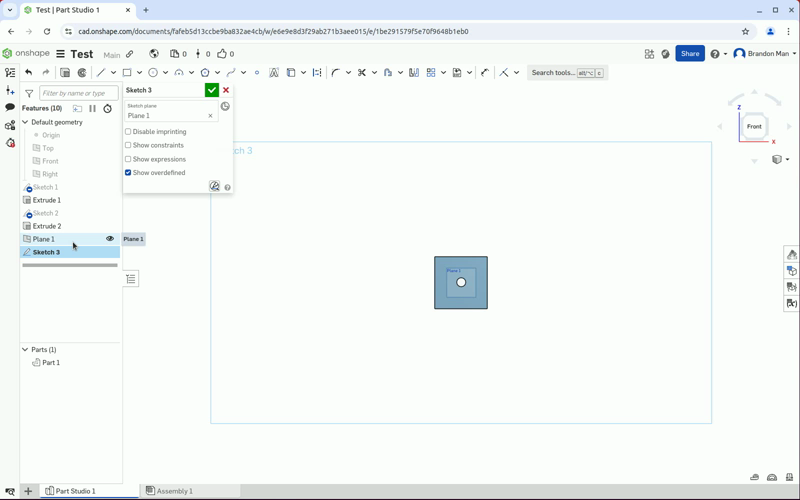
mouse_move(73, 352)
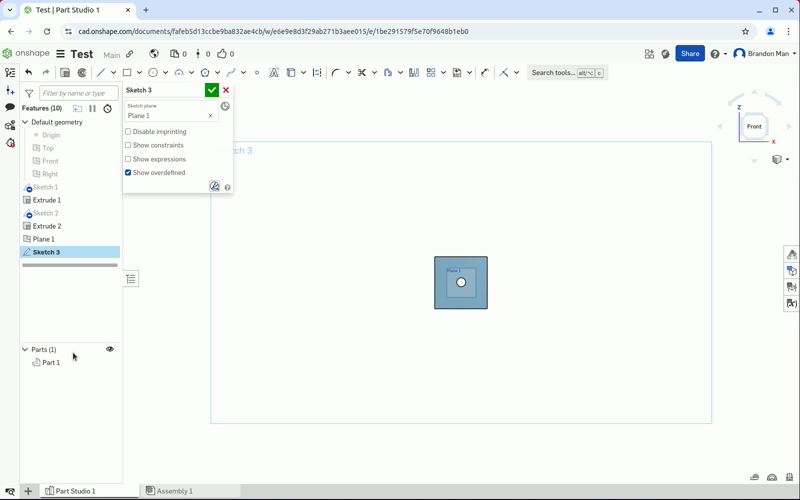
key(y)
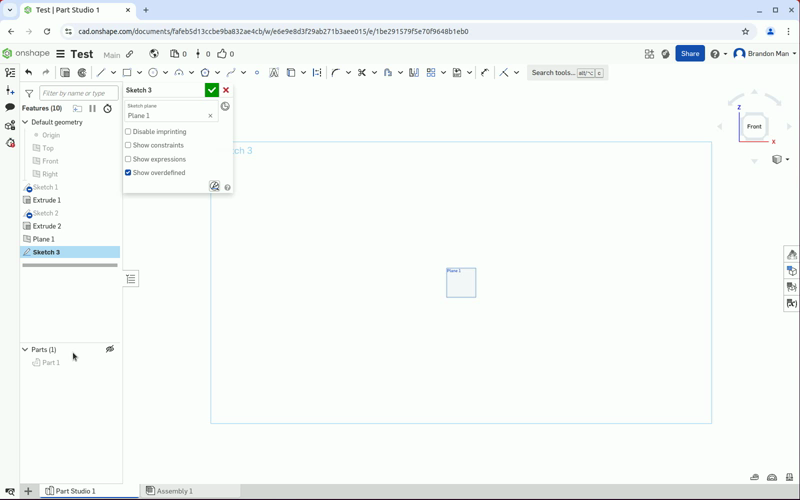
key(c)
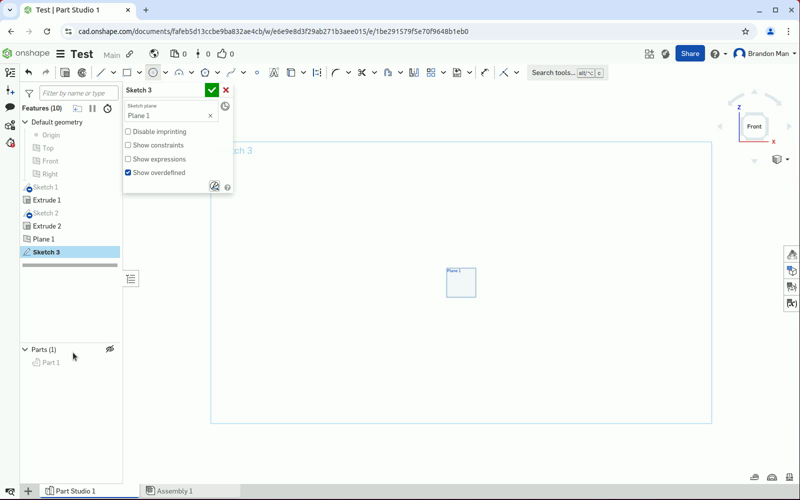
key_down(shift)
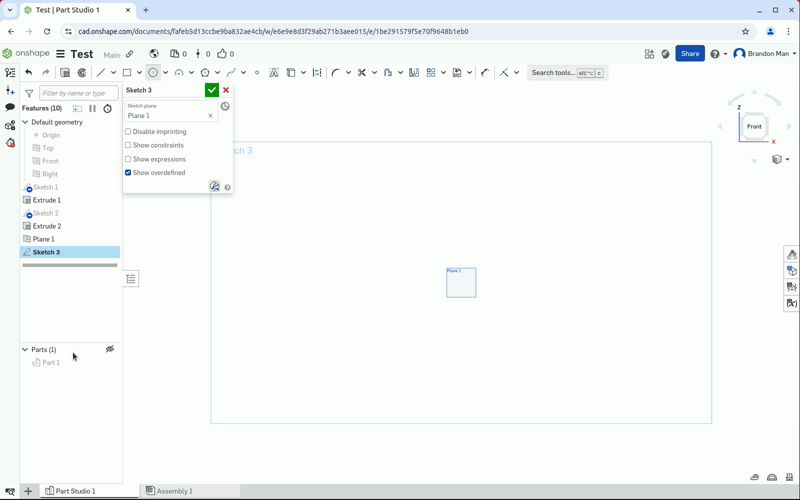
mouse_move(461, 282)
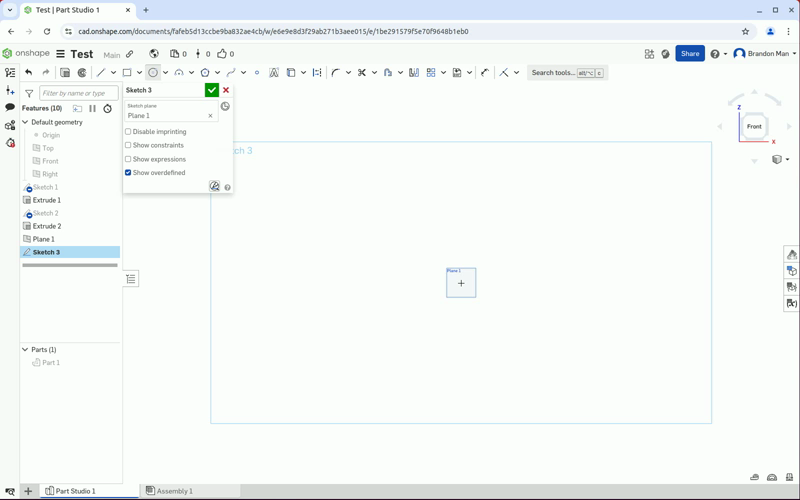
click(461, 282)
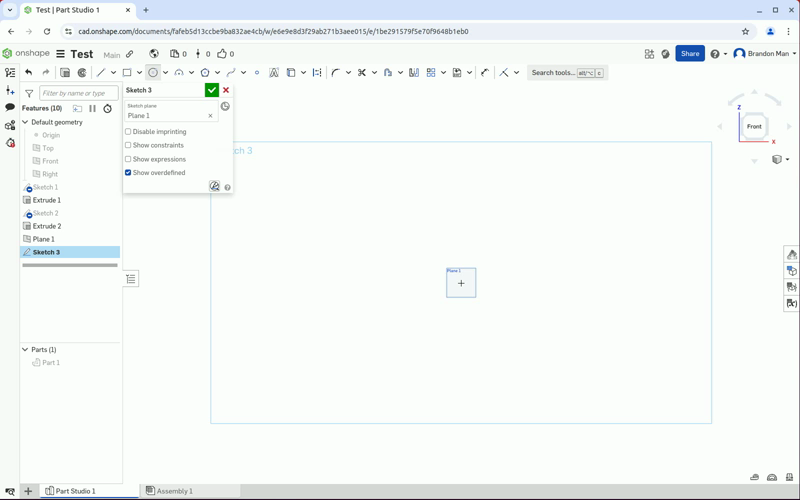
key_up(shift)
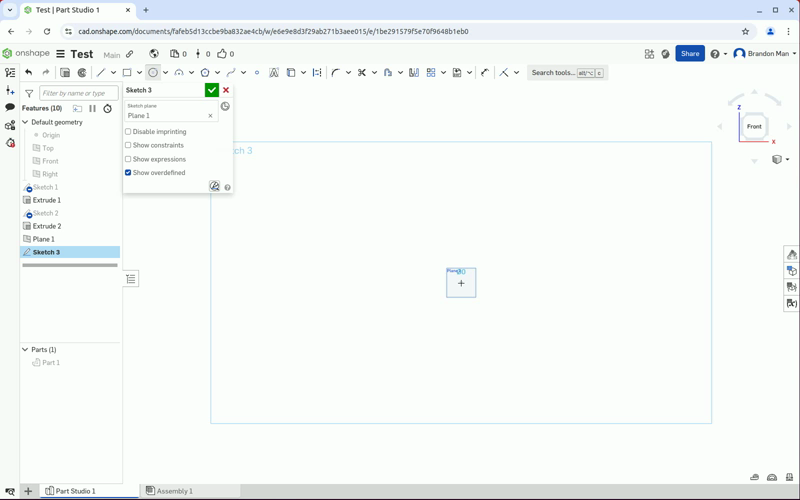
mouse_move(466, 282)
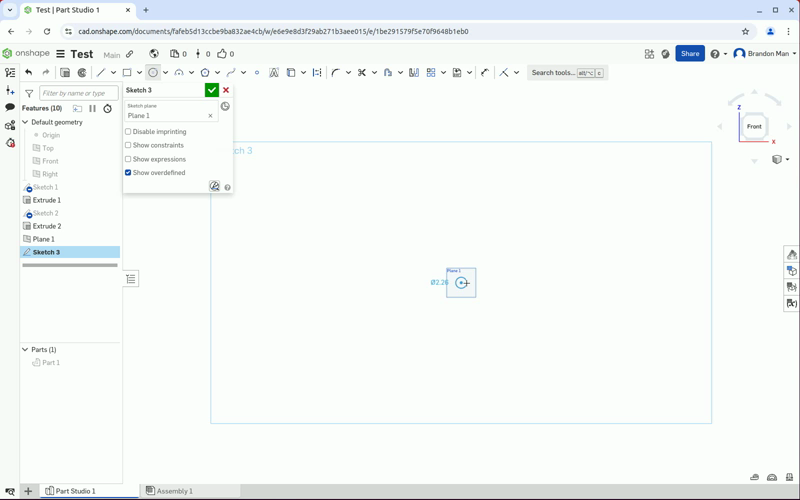
click(466, 282)
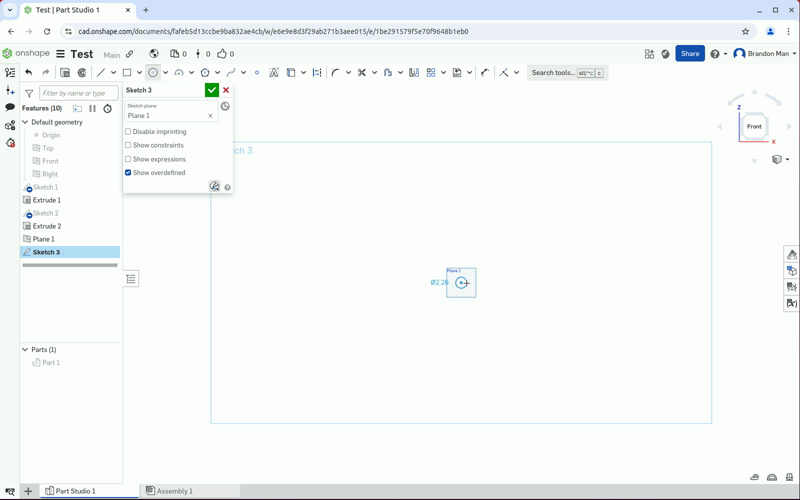
key(esc)
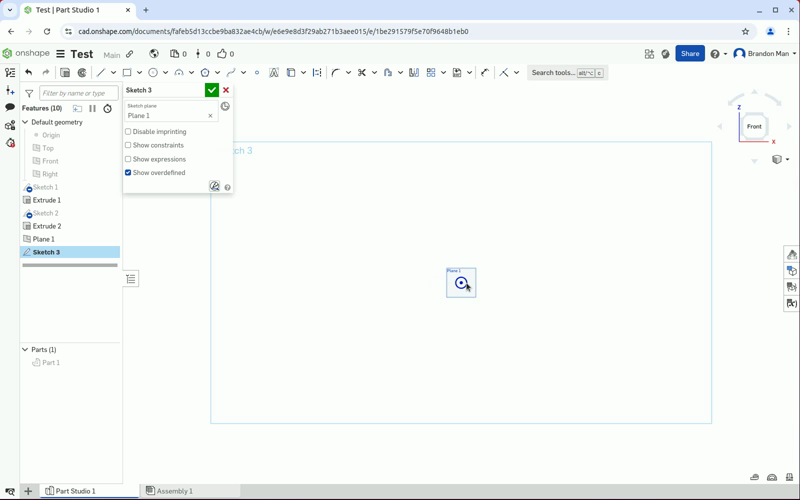
mouse_move(457, 280)
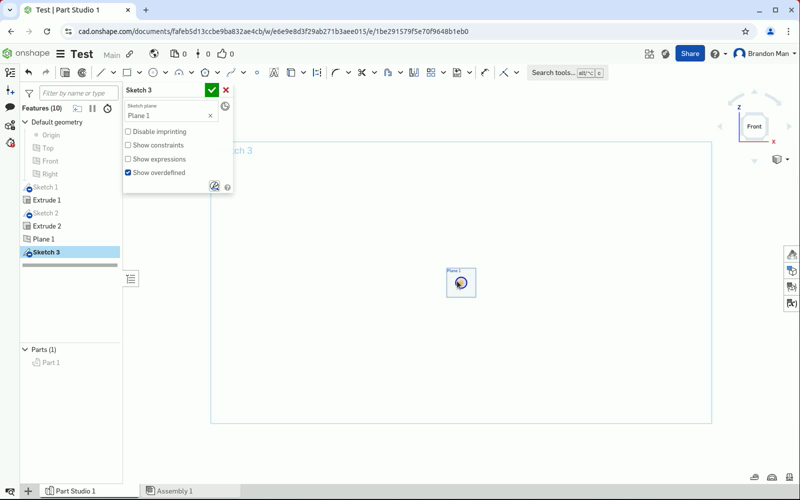
scroll(6)
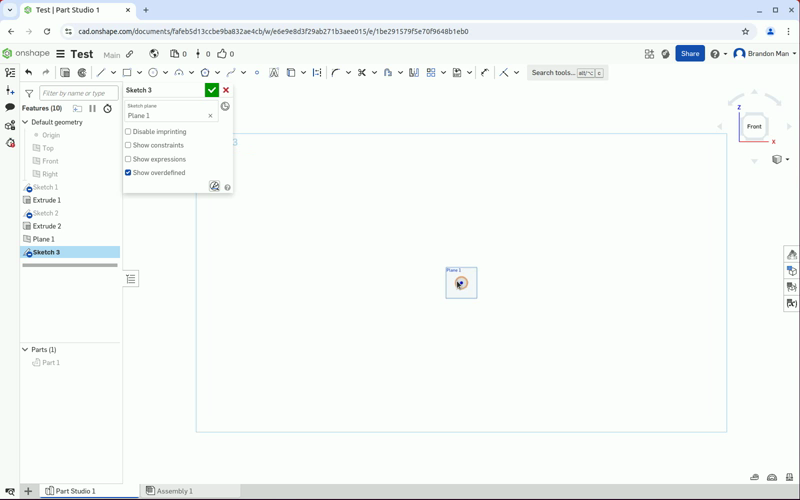
scroll(6)
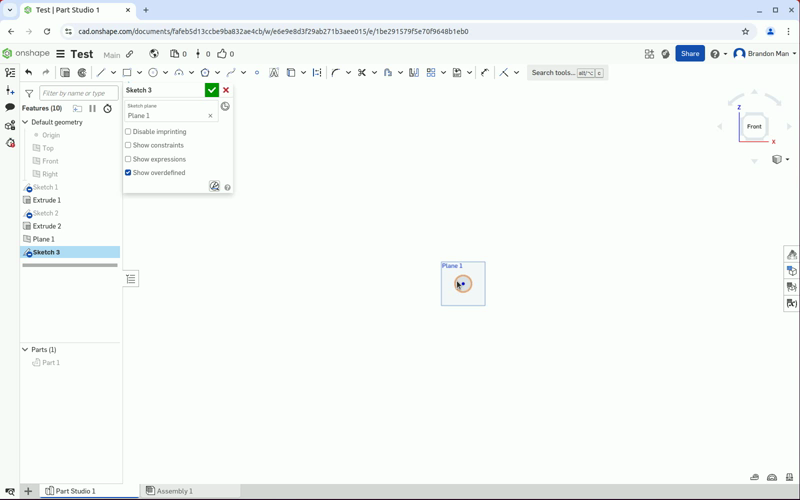
scroll(6)
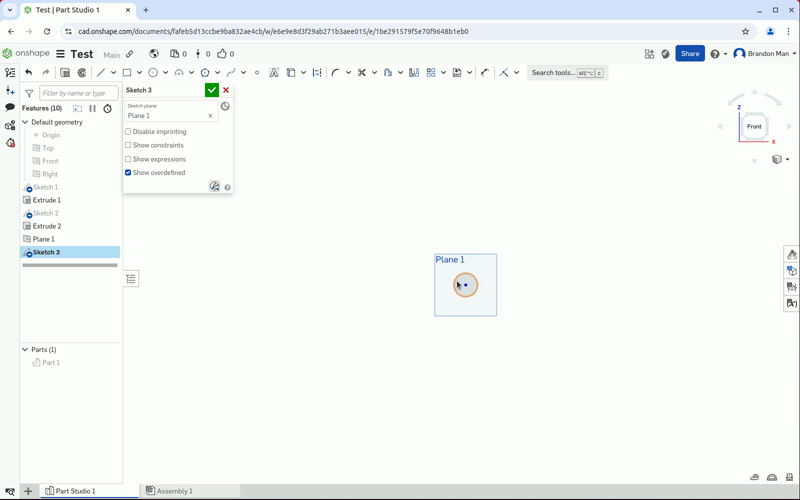
scroll(6)
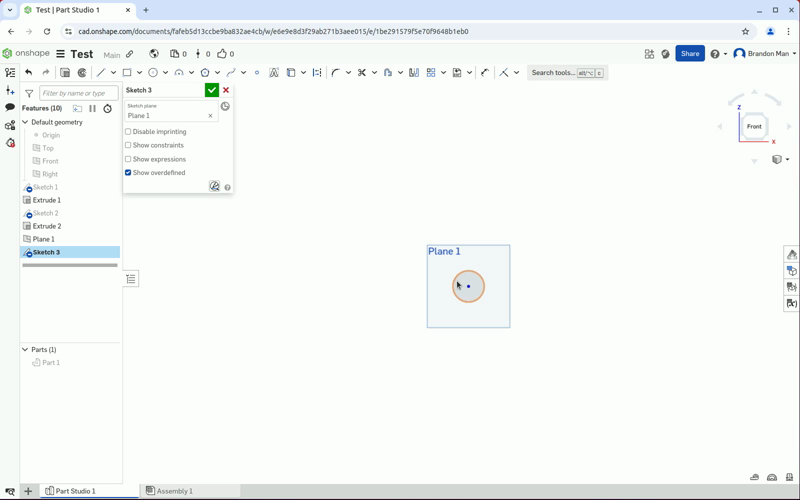
scroll(6)
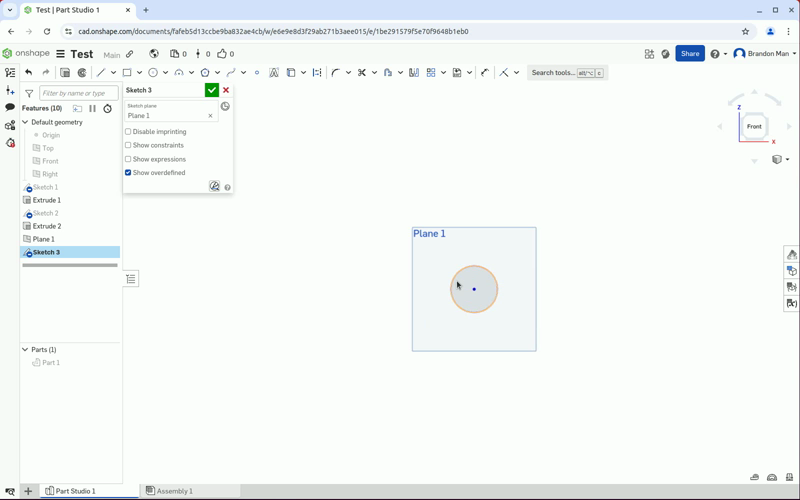
scroll(6)
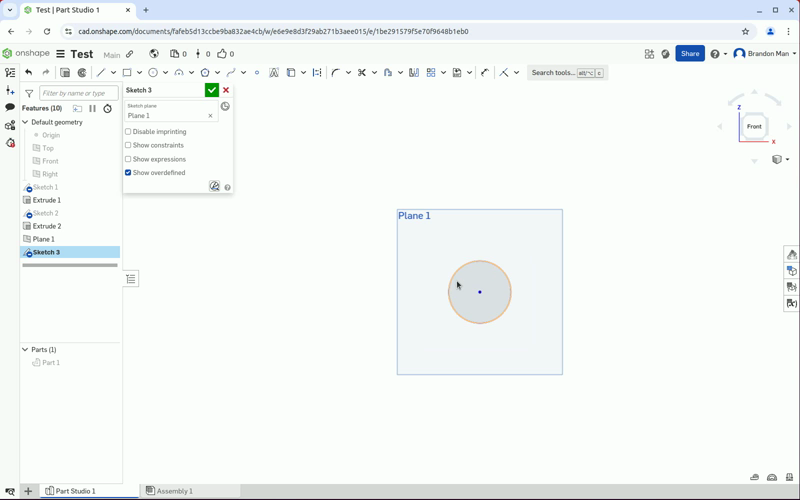
scroll(6)
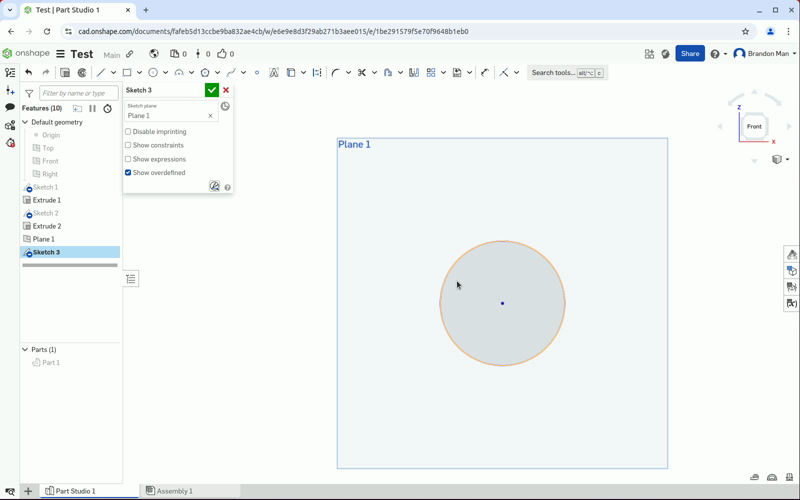
click(457, 280)
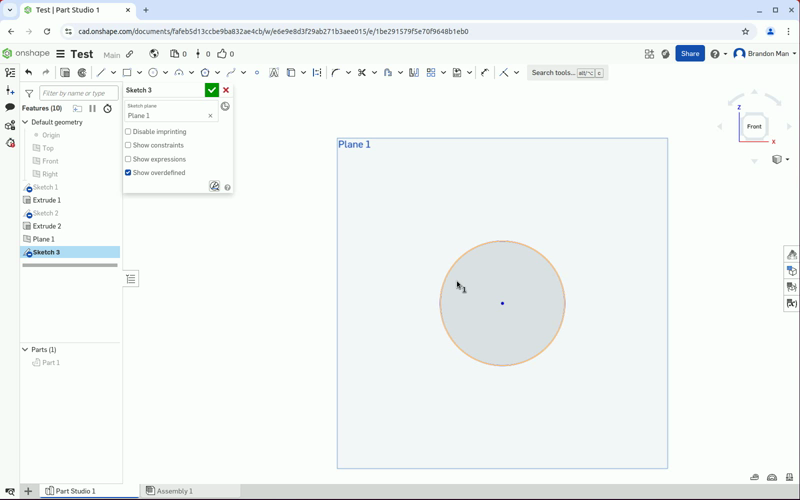
scroll(-6)
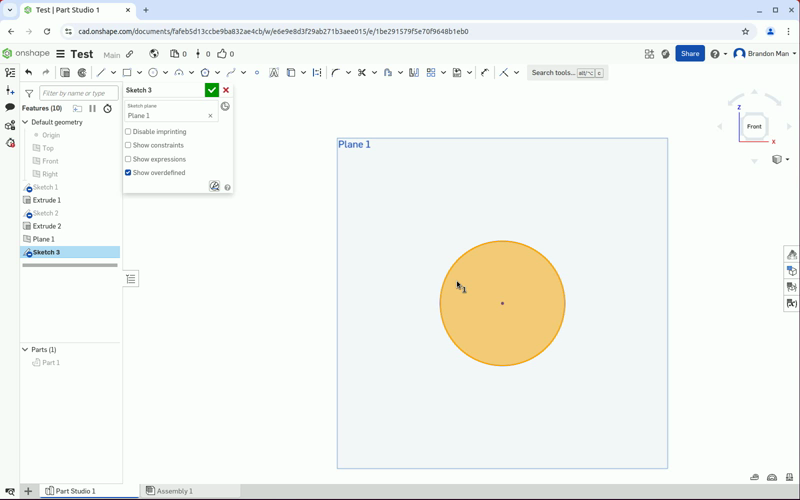
scroll(-6)
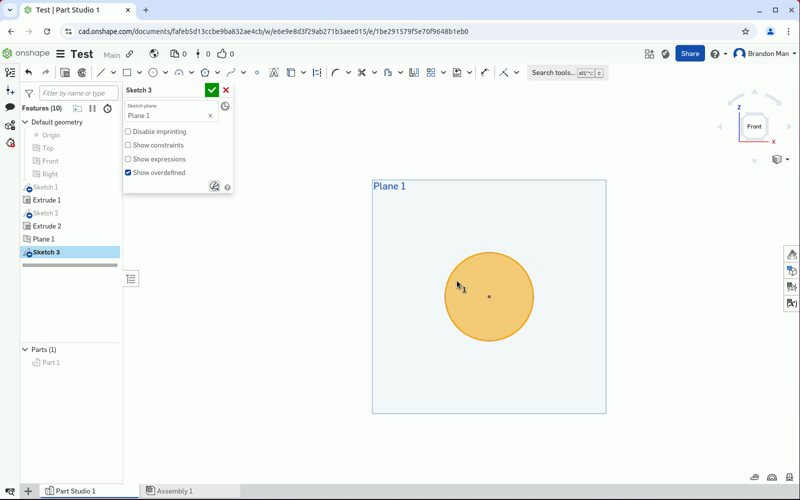
scroll(-6)
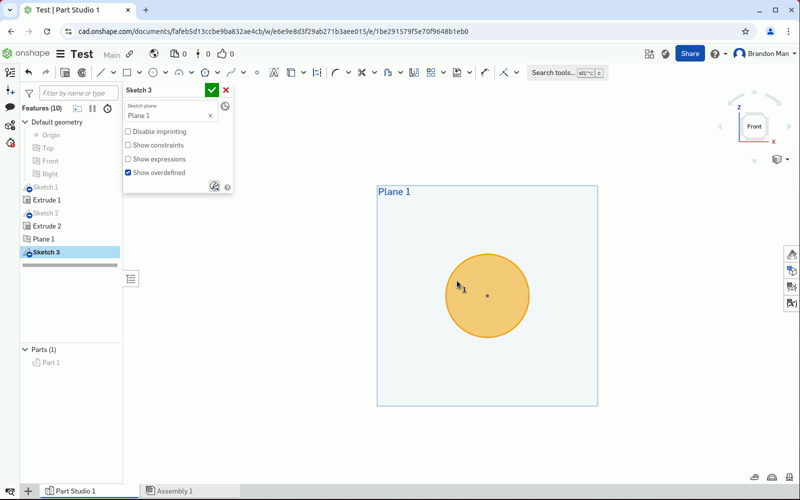
scroll(-6)
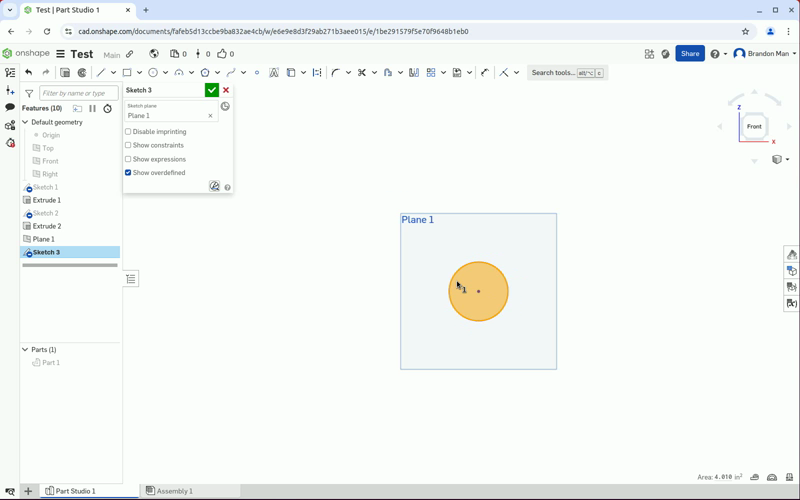
scroll(-6)
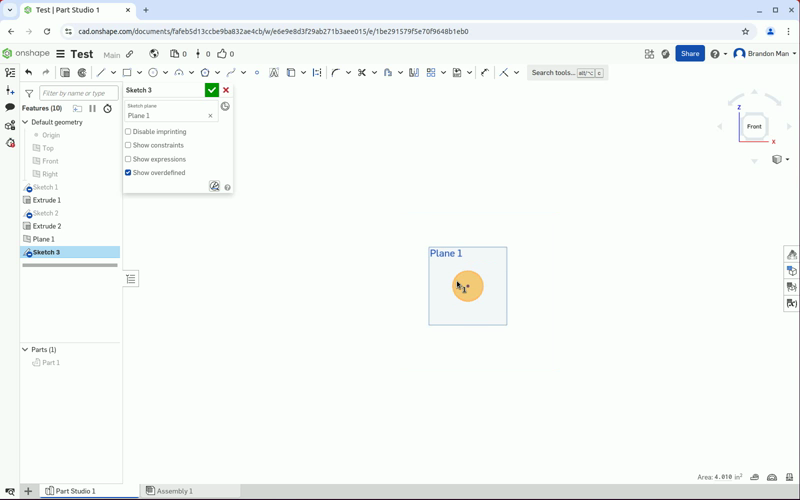
scroll(-6)
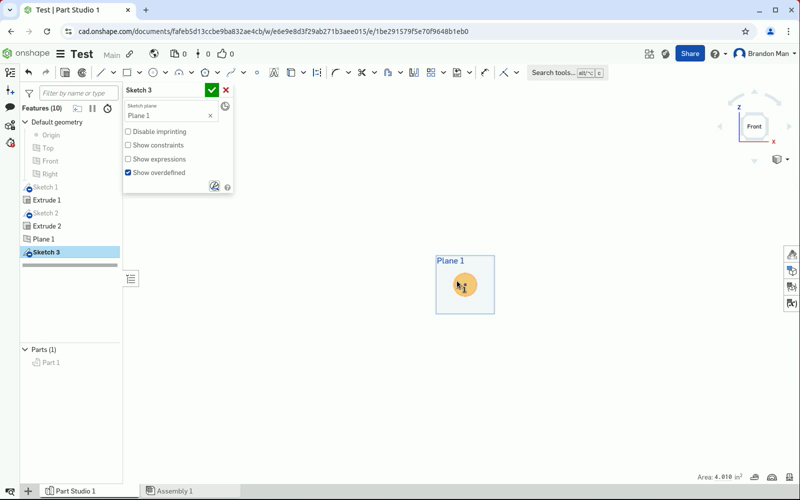
scroll(-6)
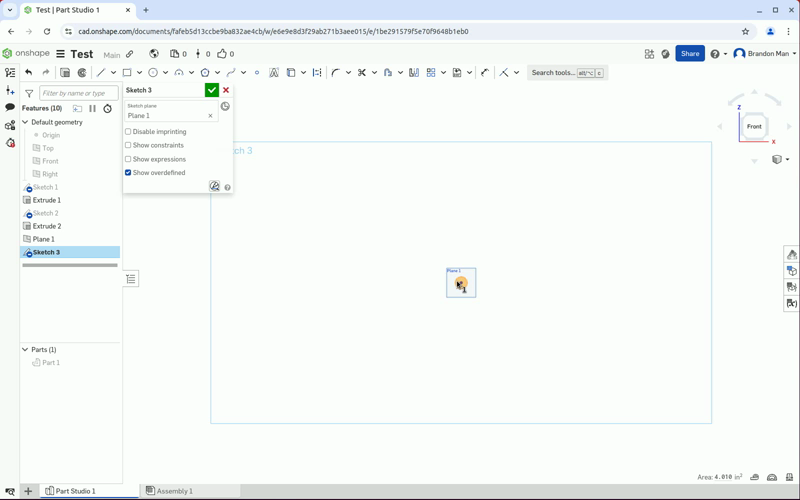
mouse_move(73, 352)
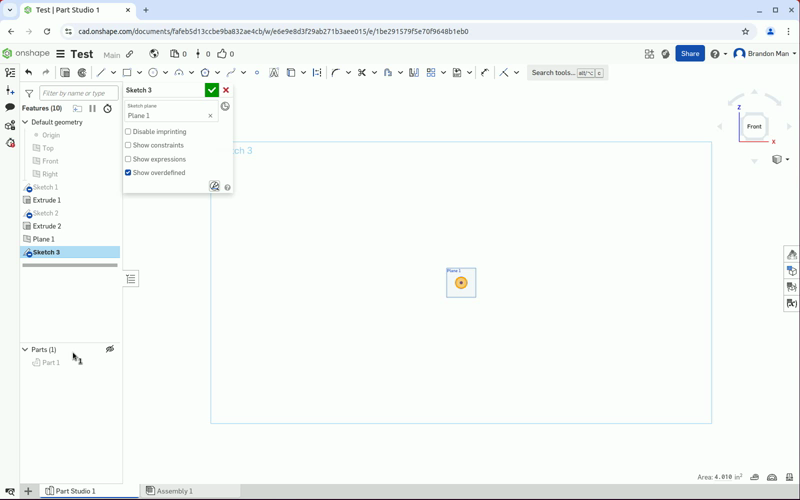
key(shift+y)
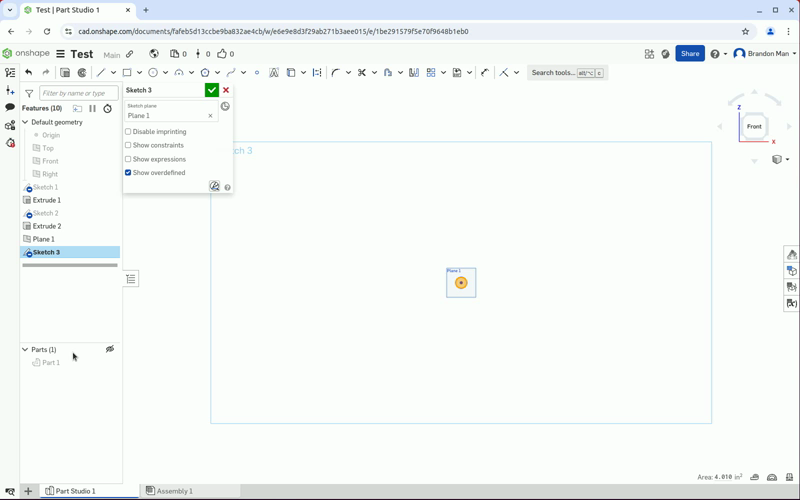
key(shift+e)
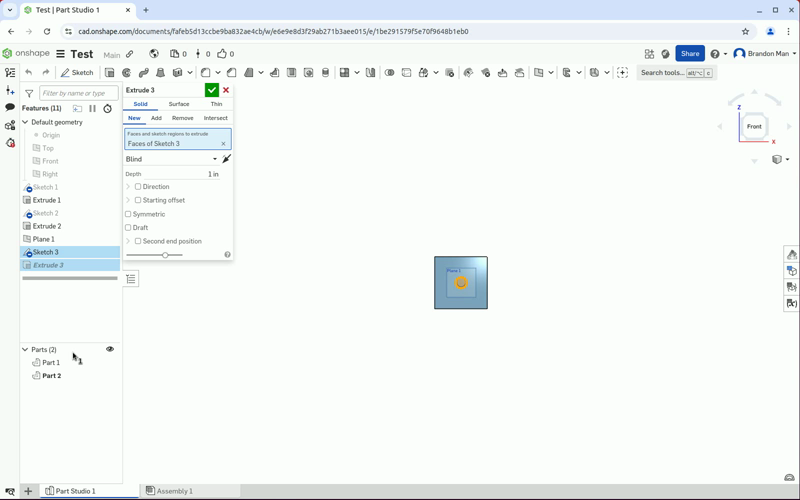
mouse_move(143, 106)
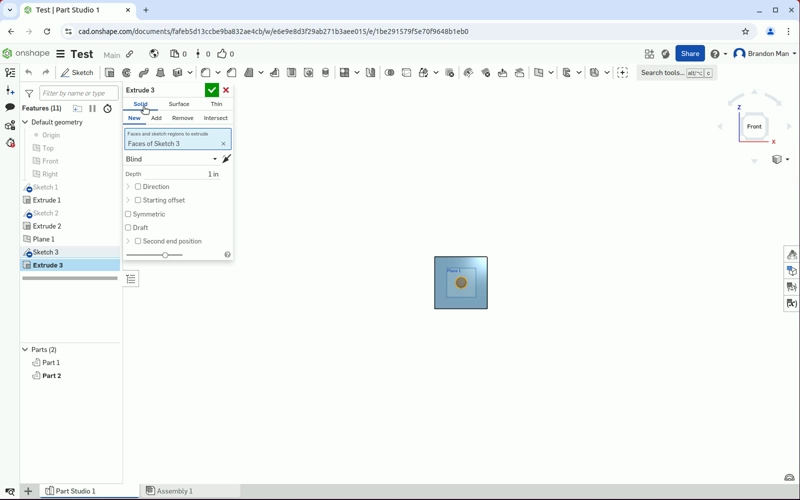
click(143, 106)
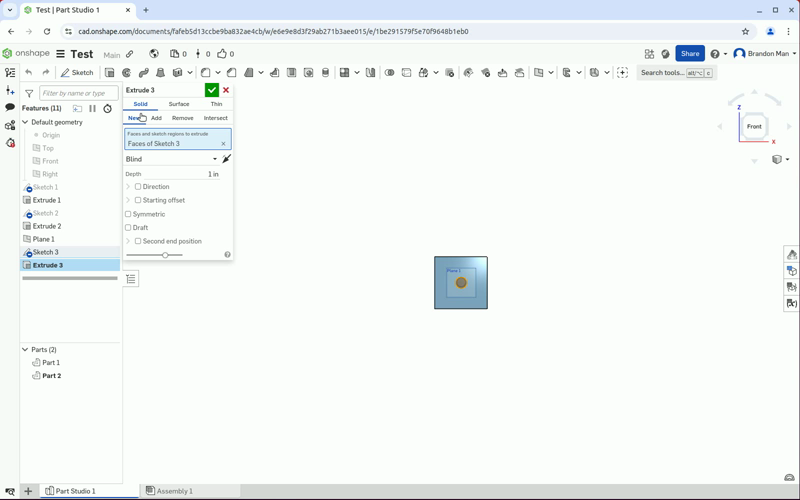
mouse_move(137, 120)
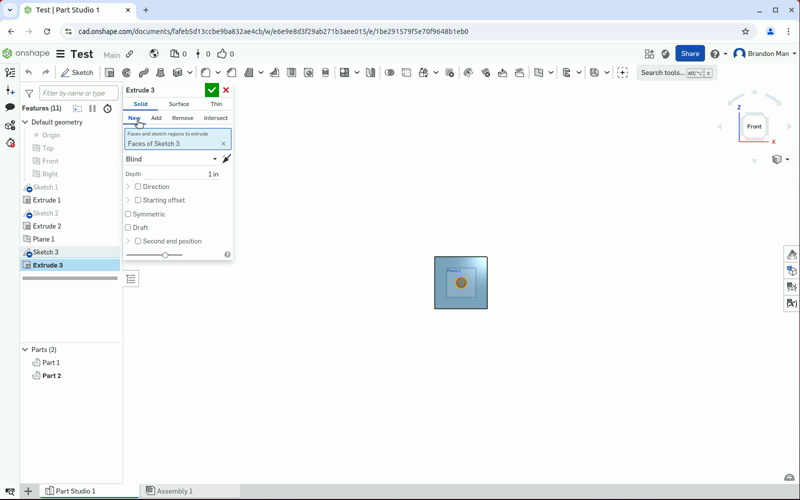
click(137, 120)
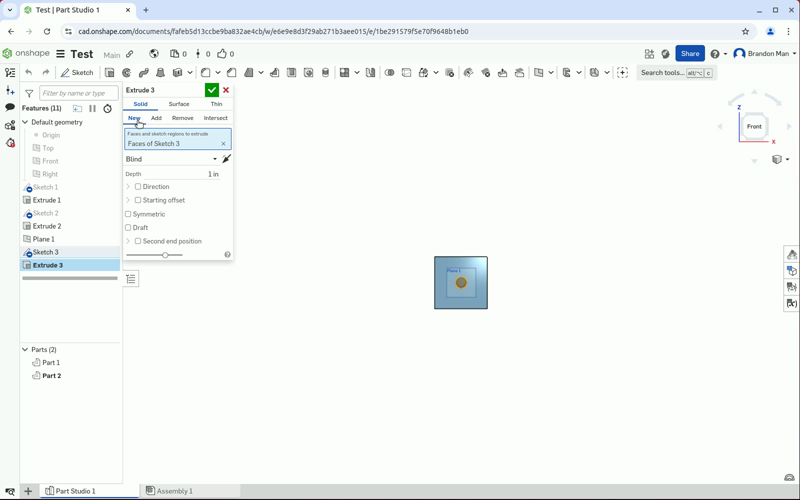
key(tab, 4)
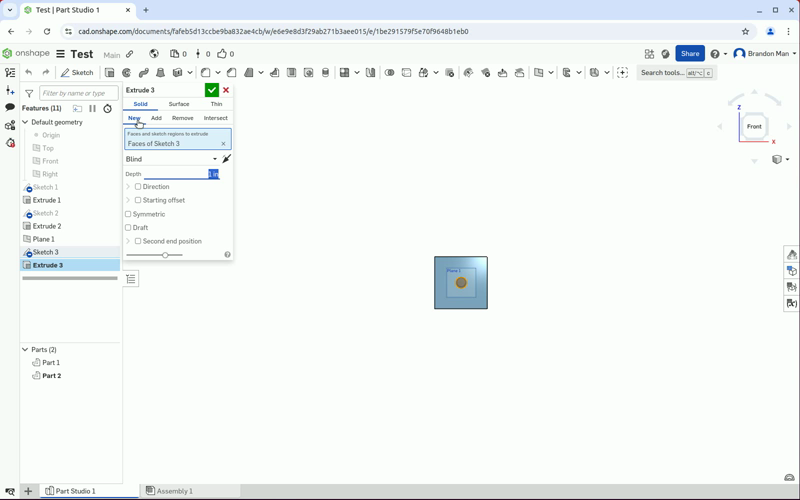
text(21.423)
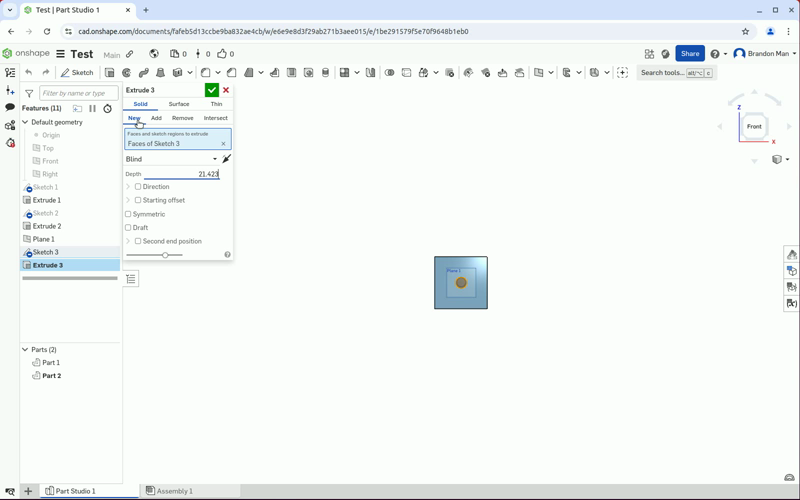
key(enter)
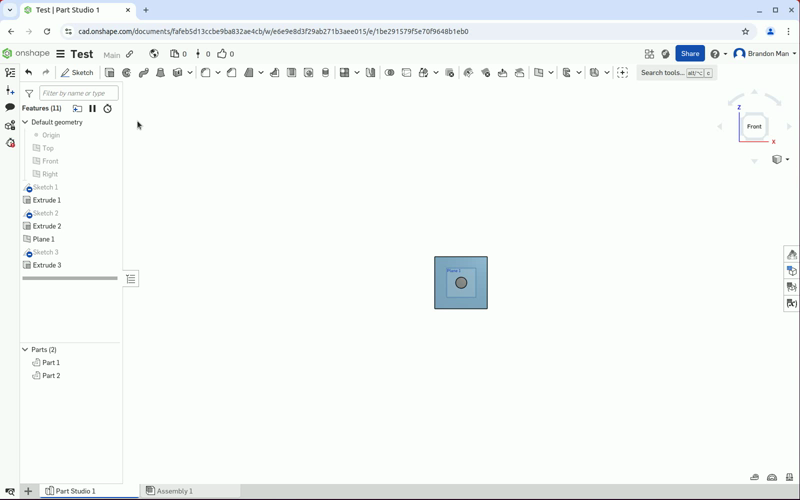
key(shift+h)
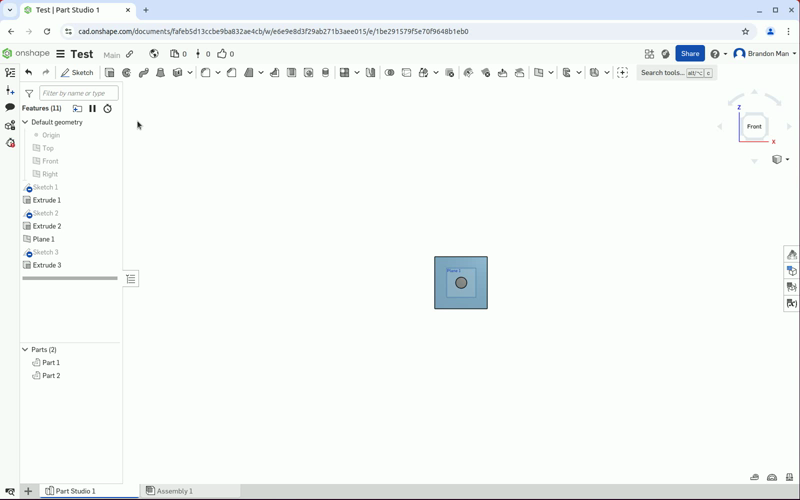
key(shift+h)
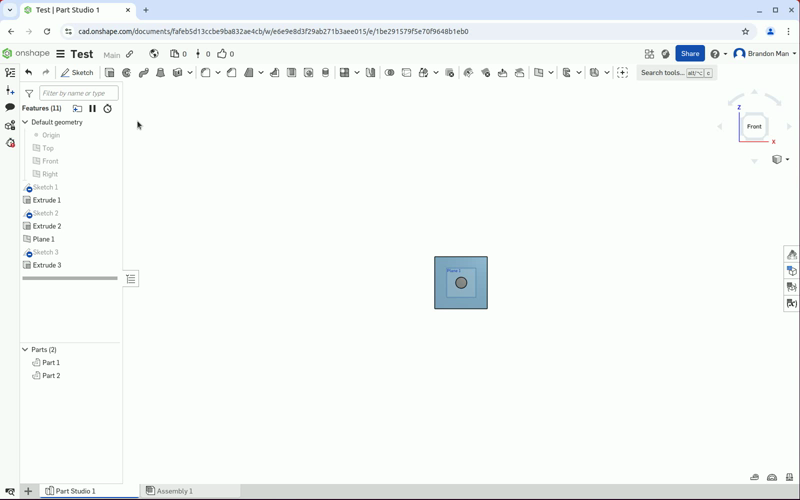
mouse_move(73, 189)
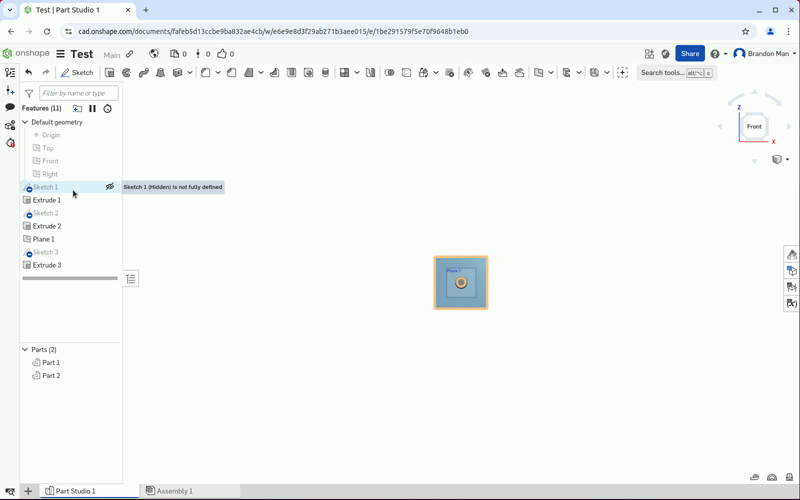
click(73, 189)
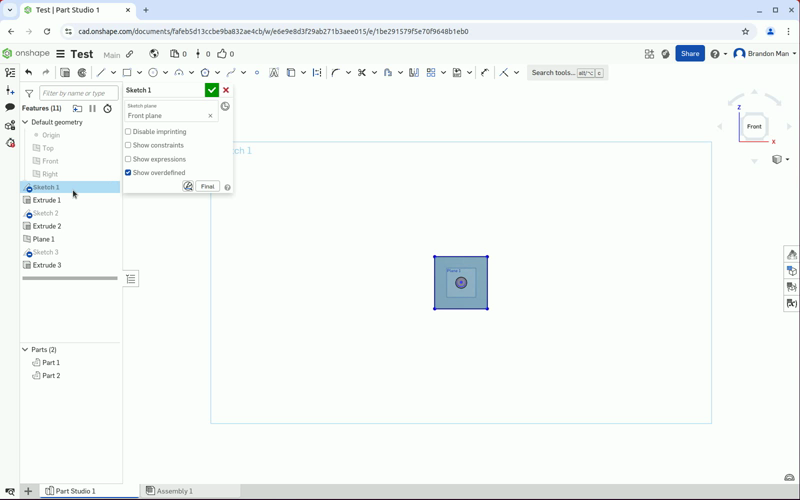
mouse_move(229, 92)
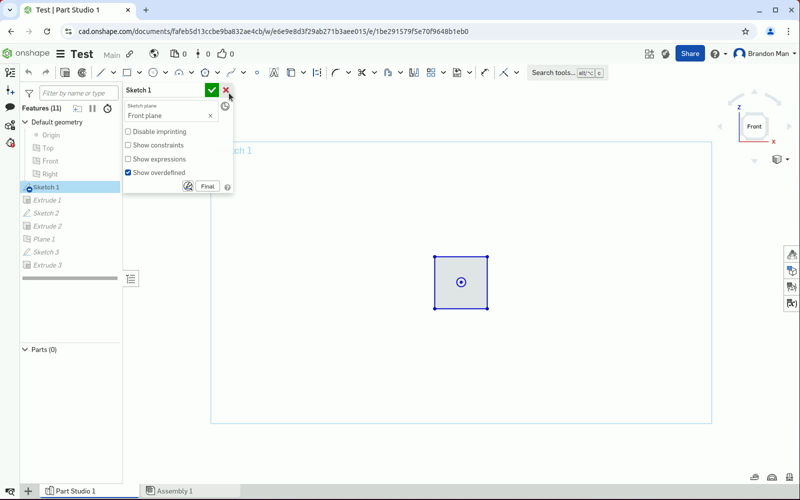
click(229, 92)
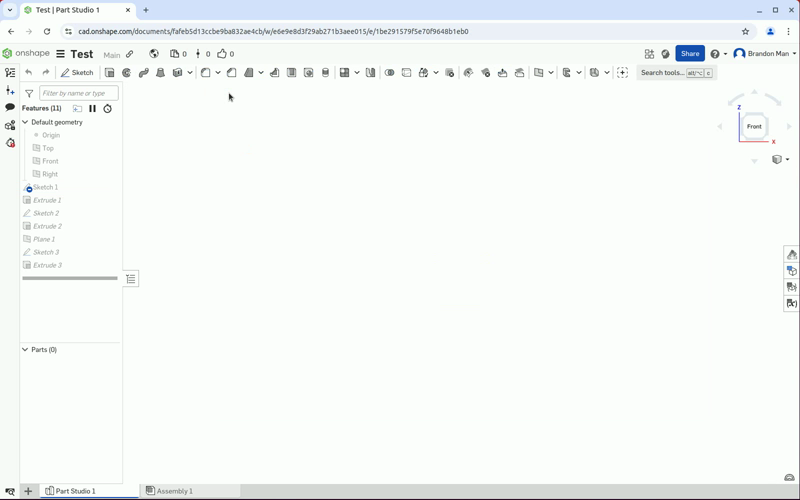
key(shift+s)
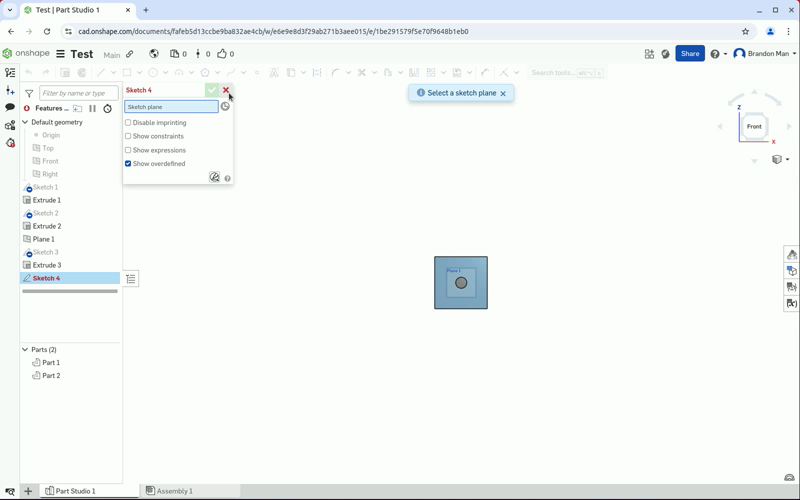
mouse_move(73, 241)
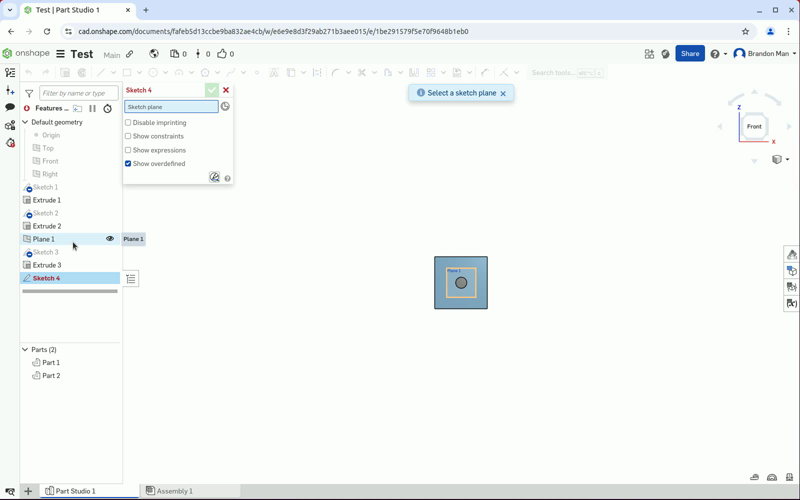
click(73, 241)
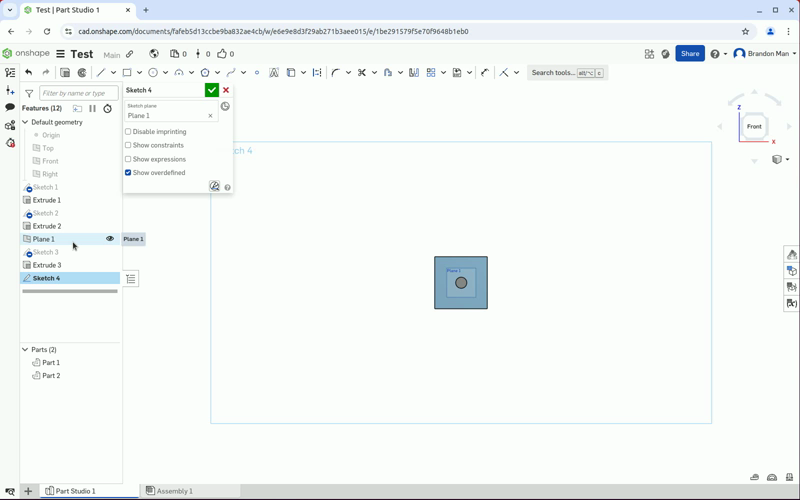
mouse_move(73, 352)
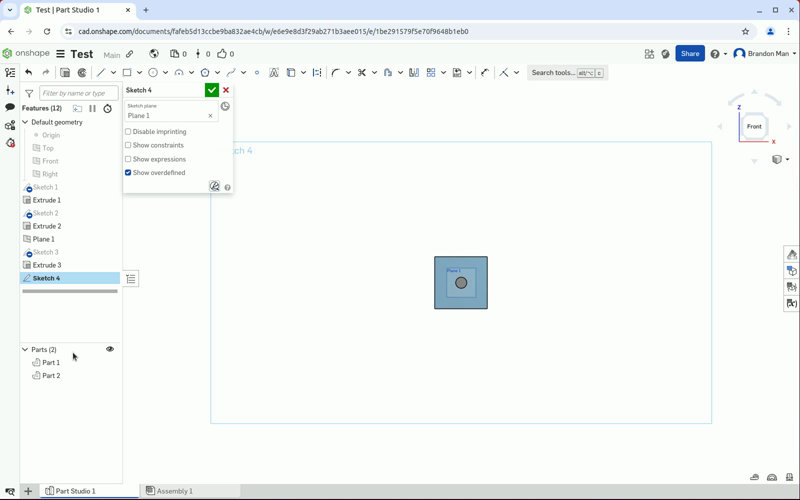
key(y)
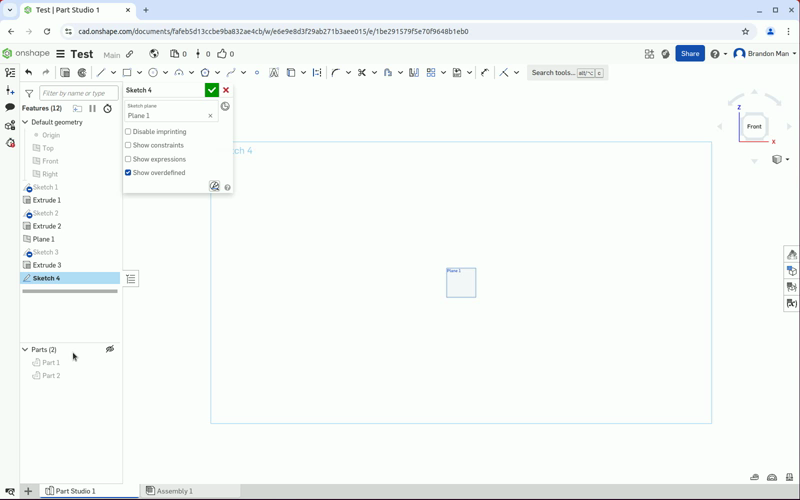
key(l)
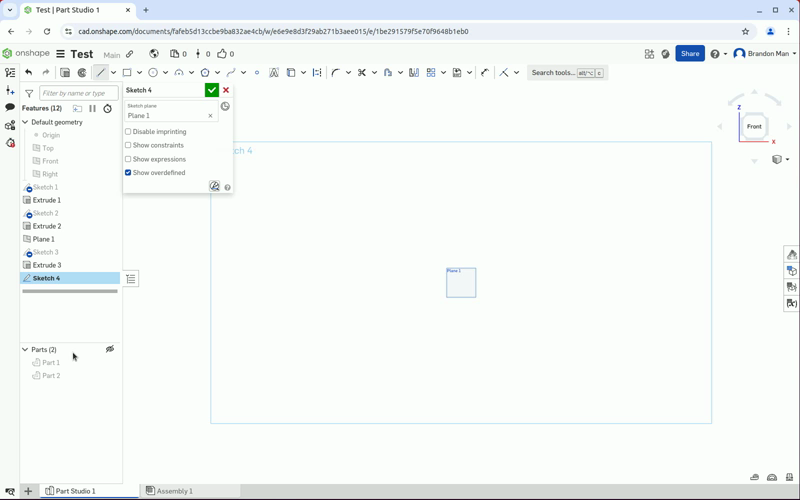
key_down(shift)
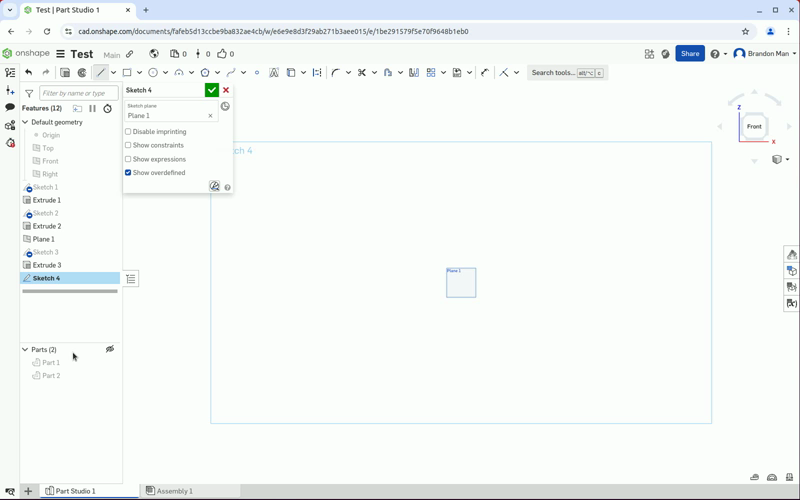
mouse_move(452, 291)
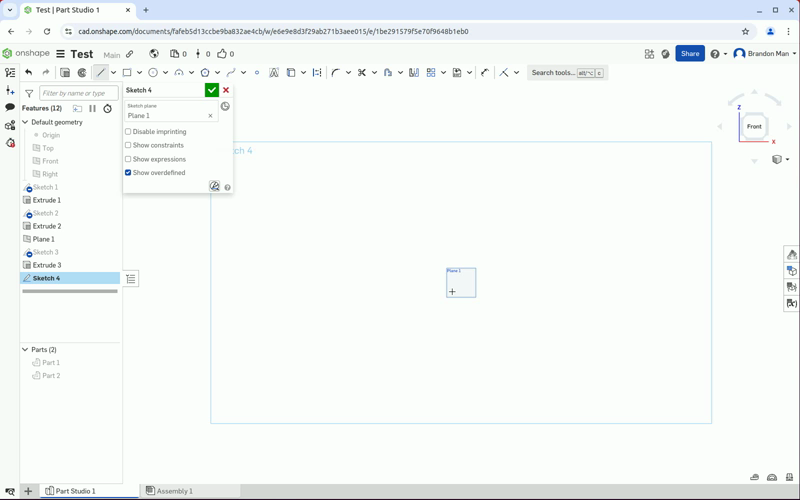
click(452, 291)
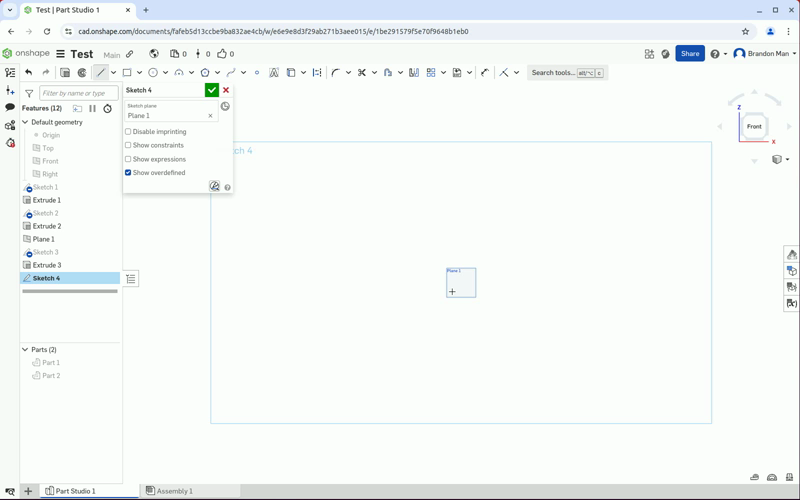
key_up(shift)
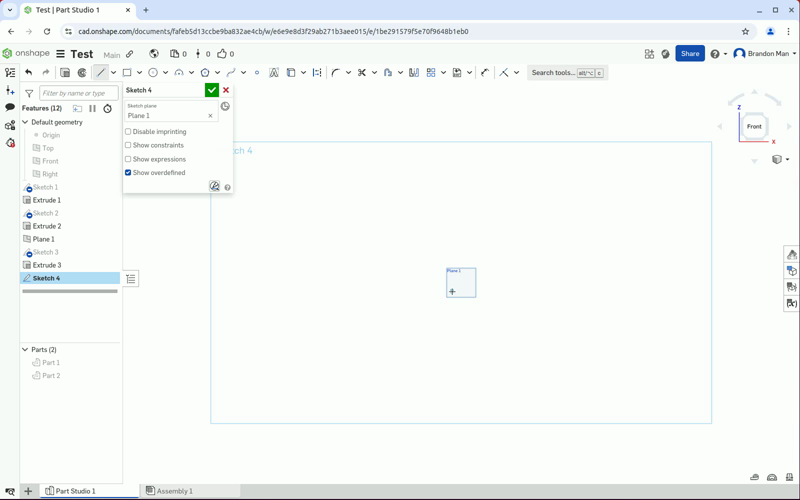
key_down(shift)
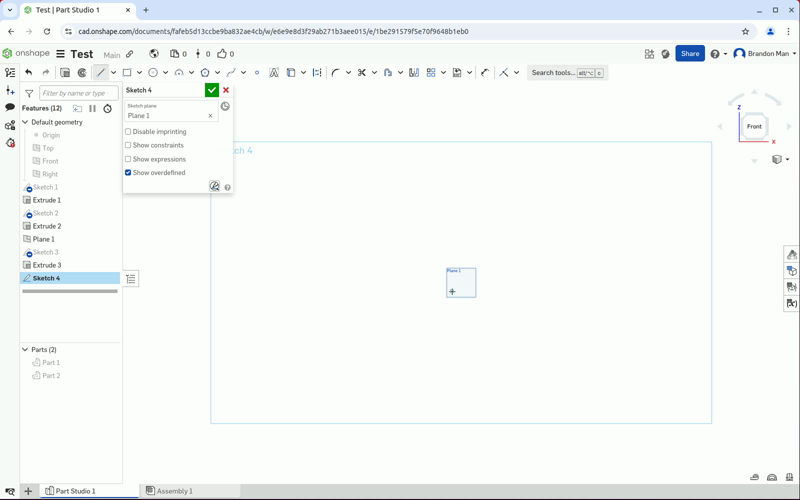
mouse_move(482, 291)
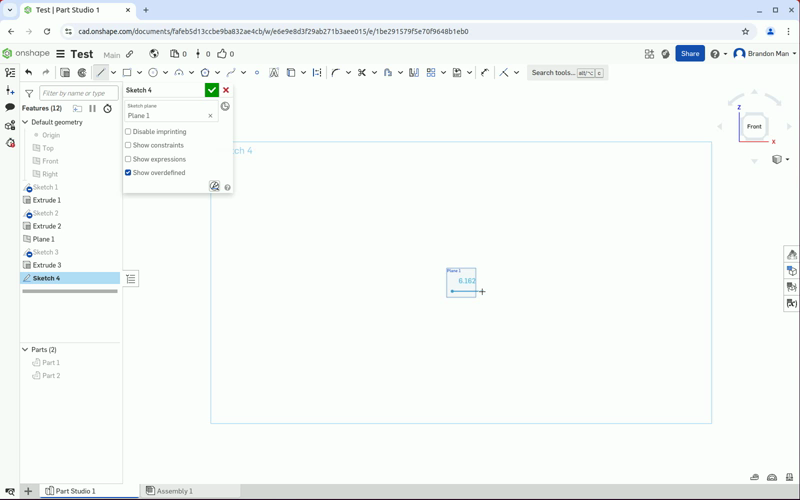
mouse_move(468, 291)
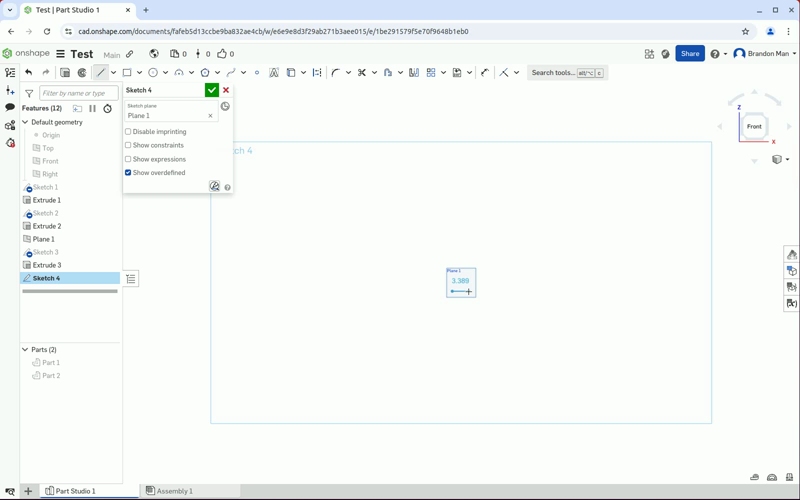
click(468, 291)
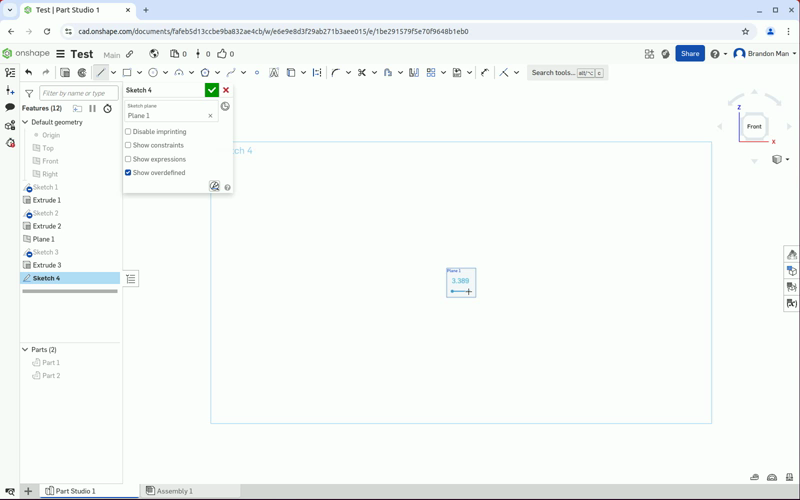
key_up(shift)
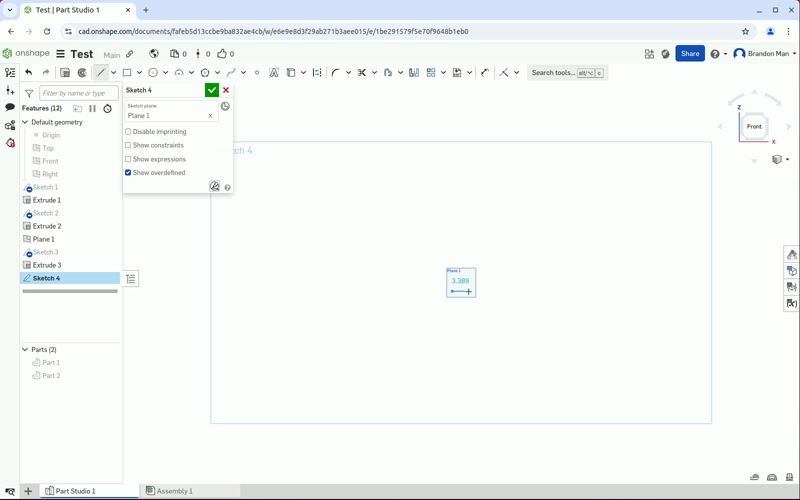
key_down(shift)
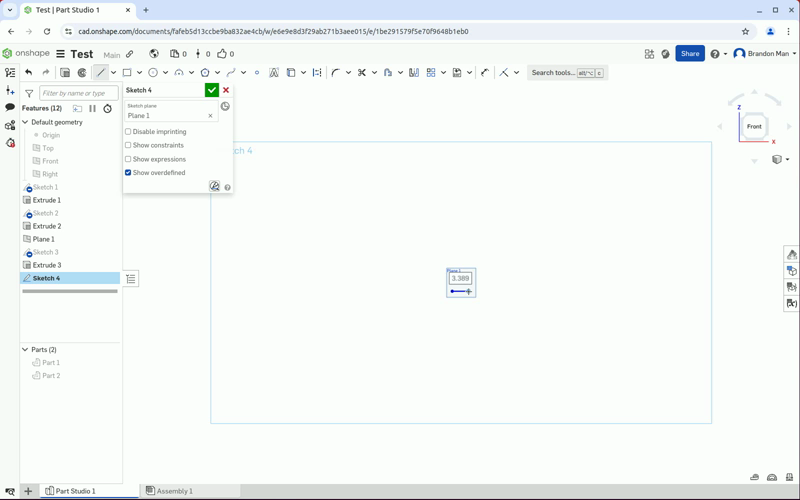
mouse_move(498, 291)
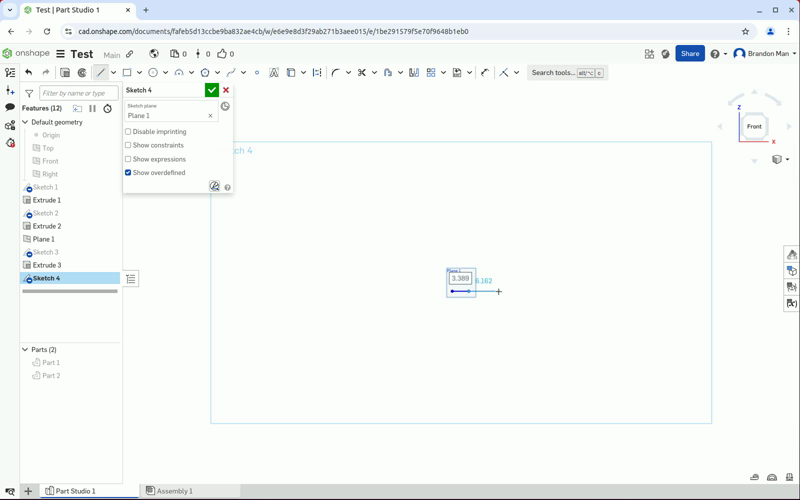
mouse_move(468, 274)
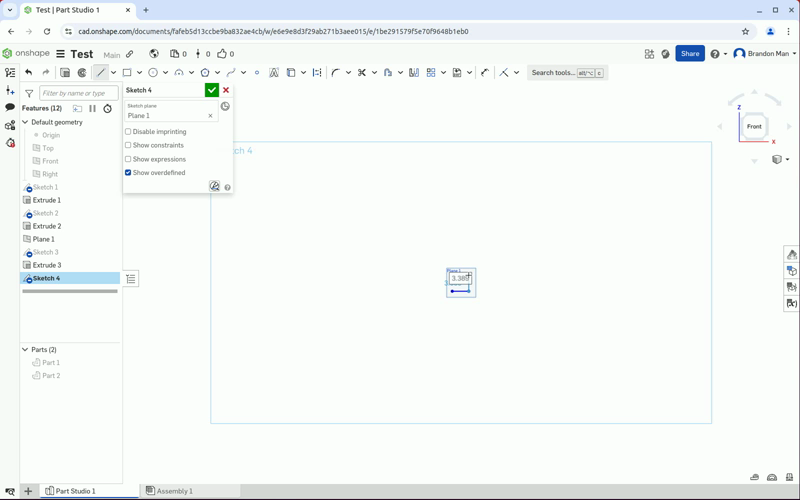
click(468, 274)
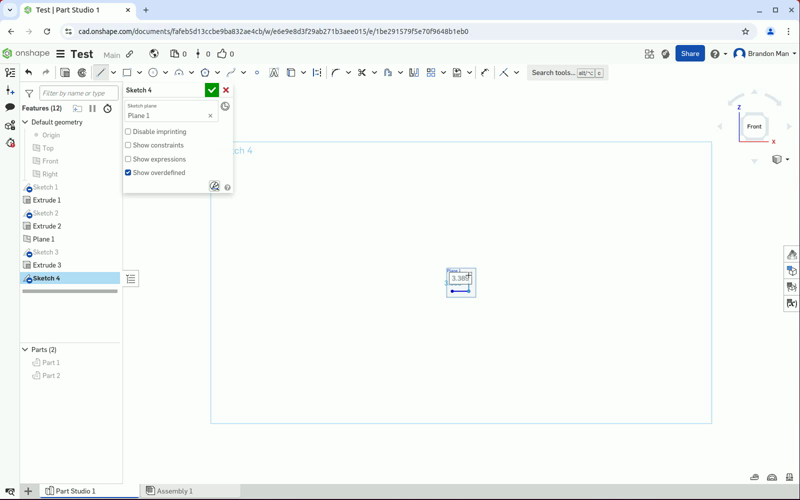
key_up(shift)
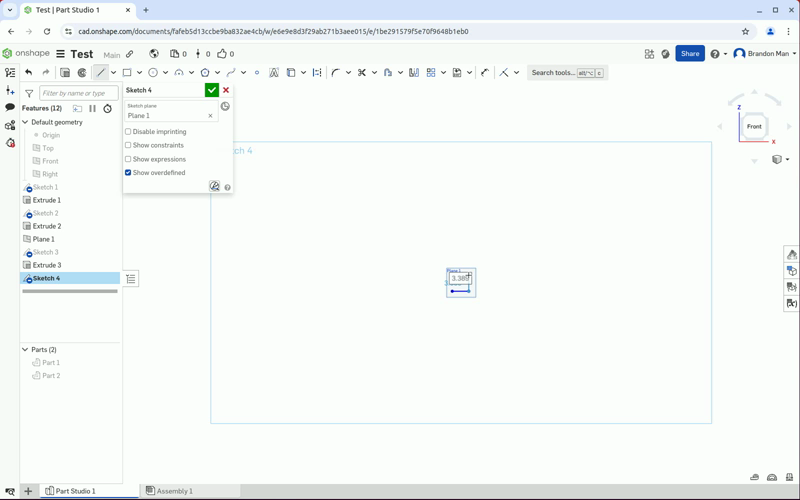
key_down(shift)
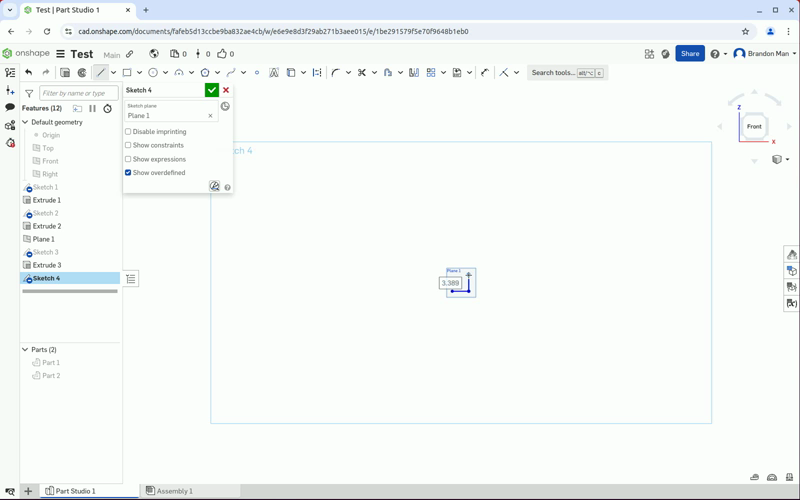
mouse_move(498, 274)
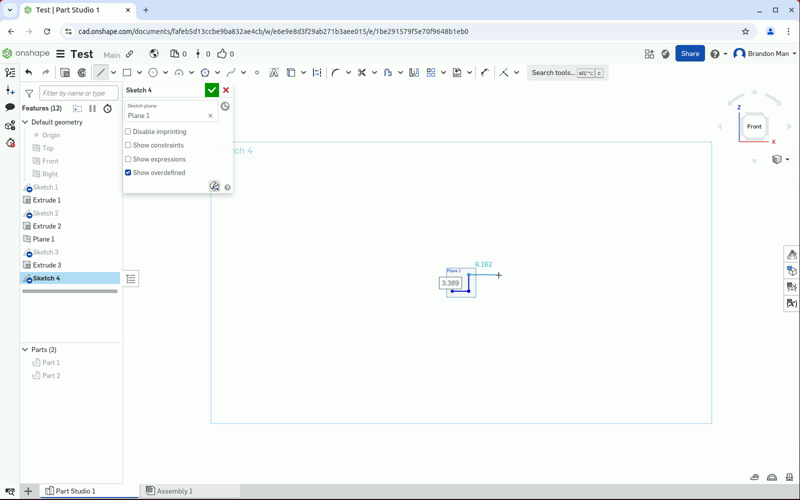
mouse_move(452, 274)
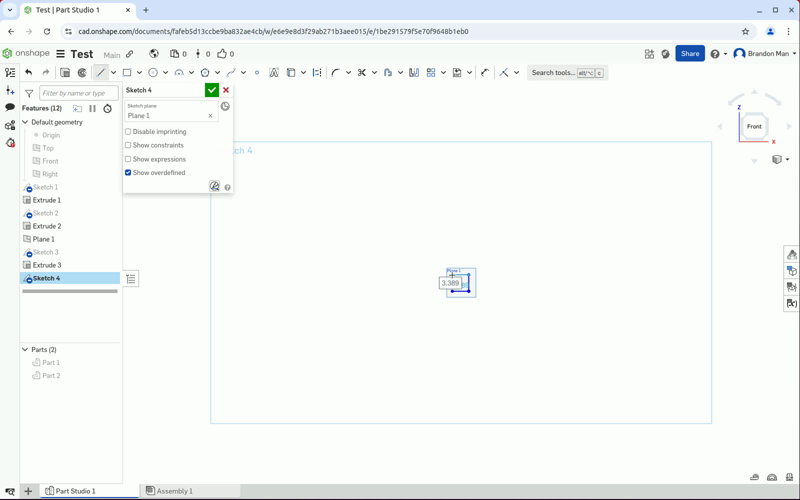
click(452, 274)
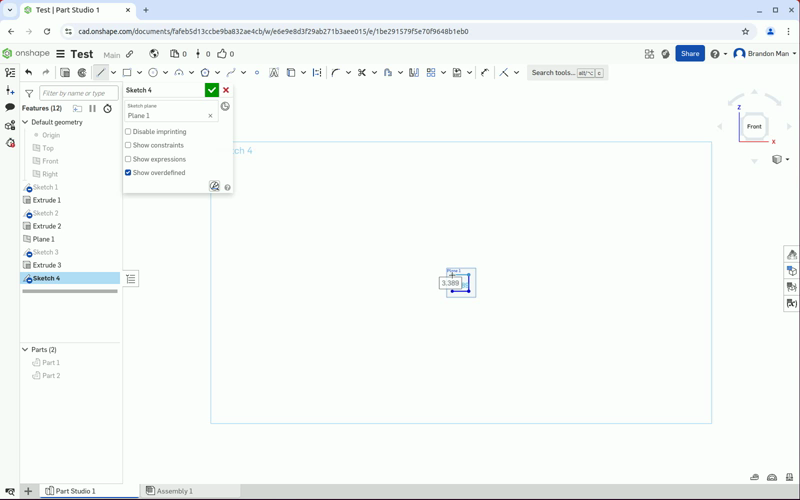
key_up(shift)
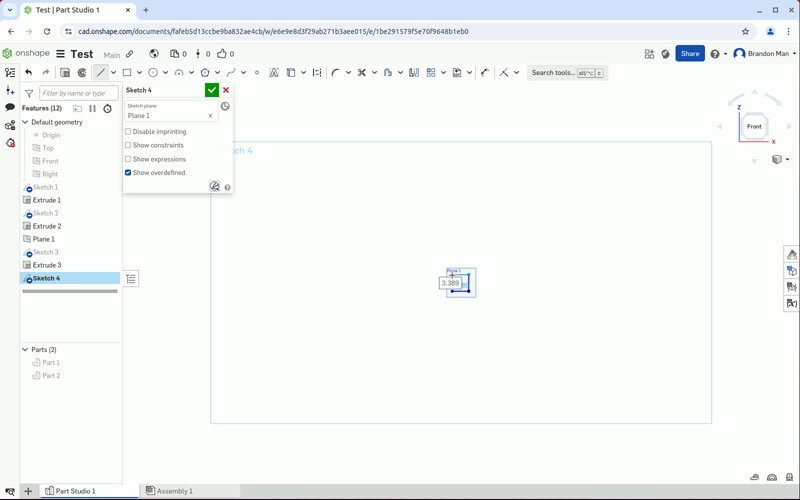
mouse_move(482, 274)
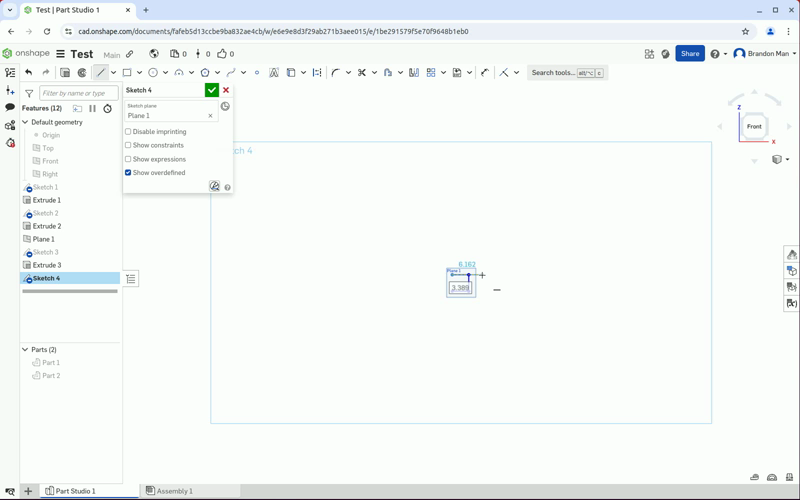
key_down(shift)
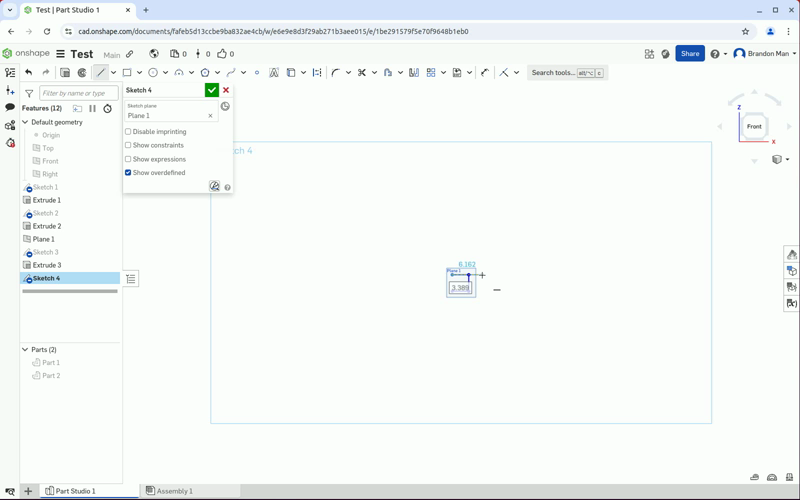
mouse_move(452, 291)
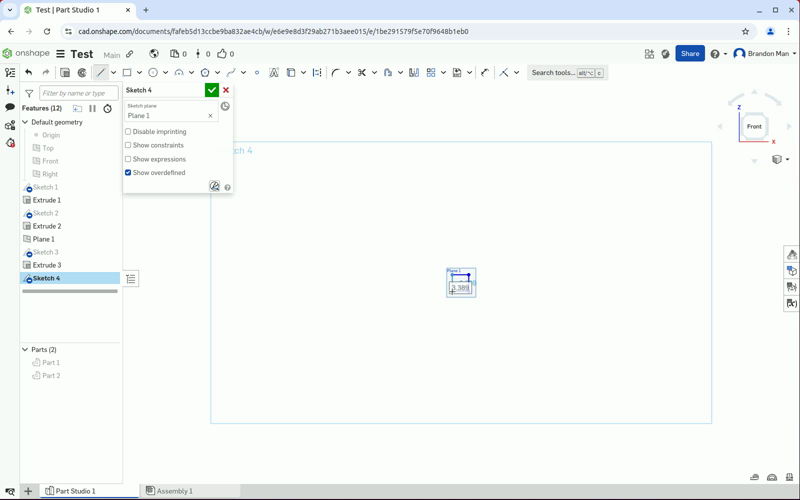
key_up(shift)
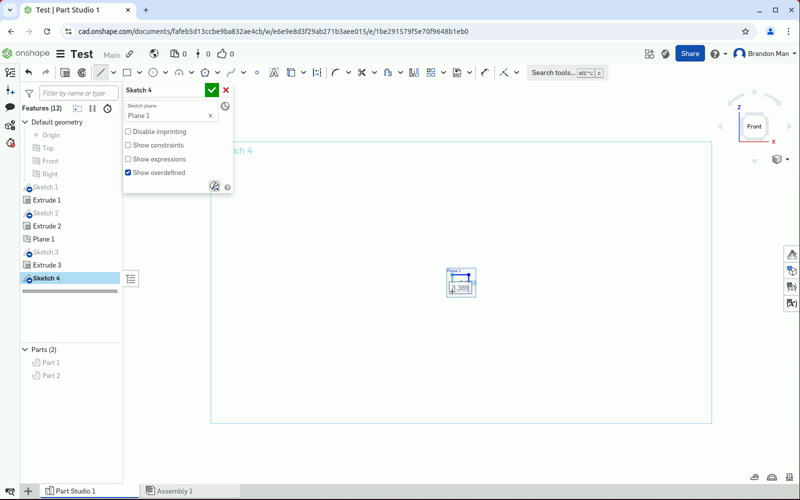
click(452, 291)
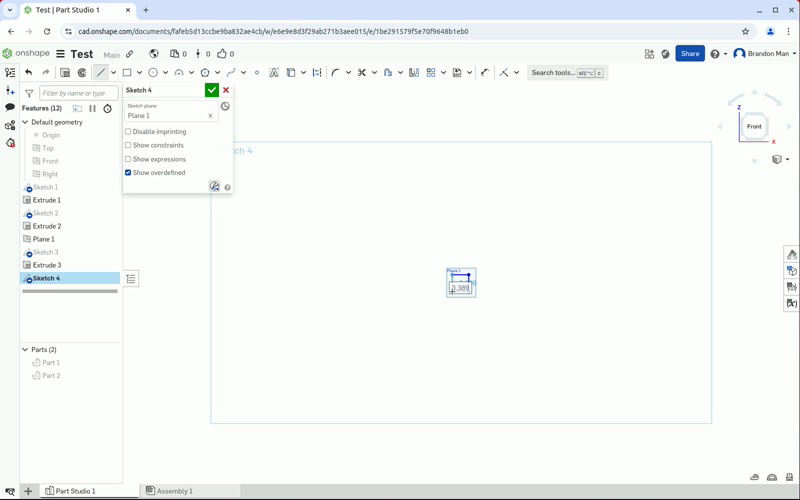
key(esc)
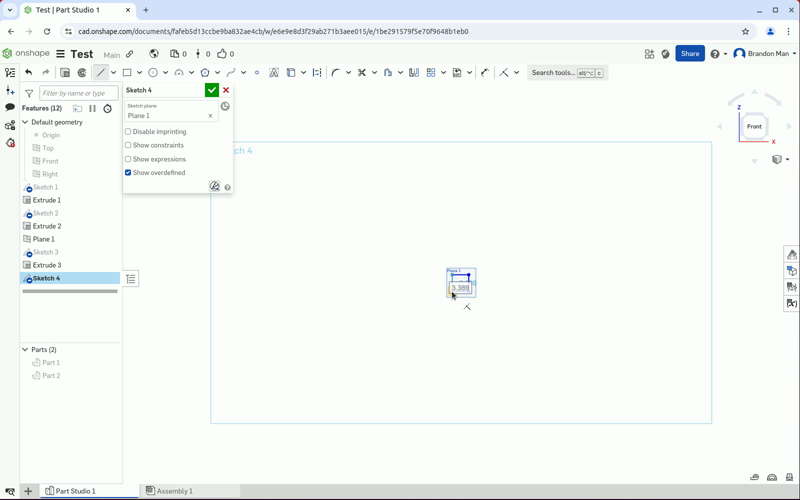
key(c)
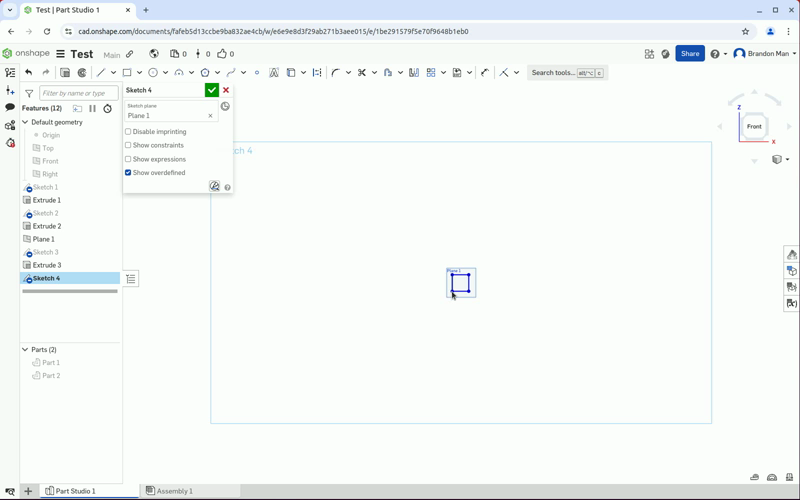
key_down(shift)
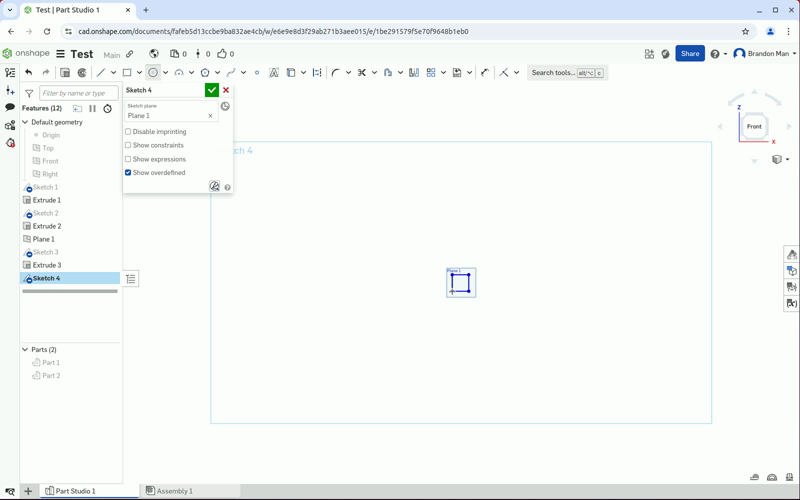
mouse_move(460, 282)
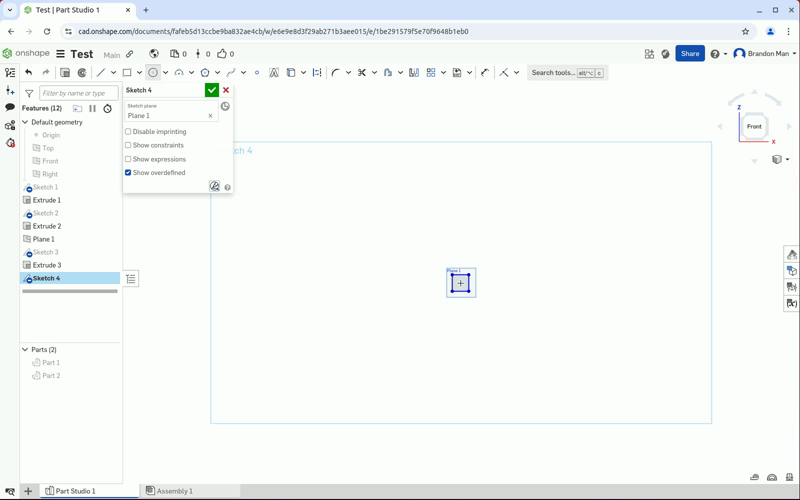
click(460, 282)
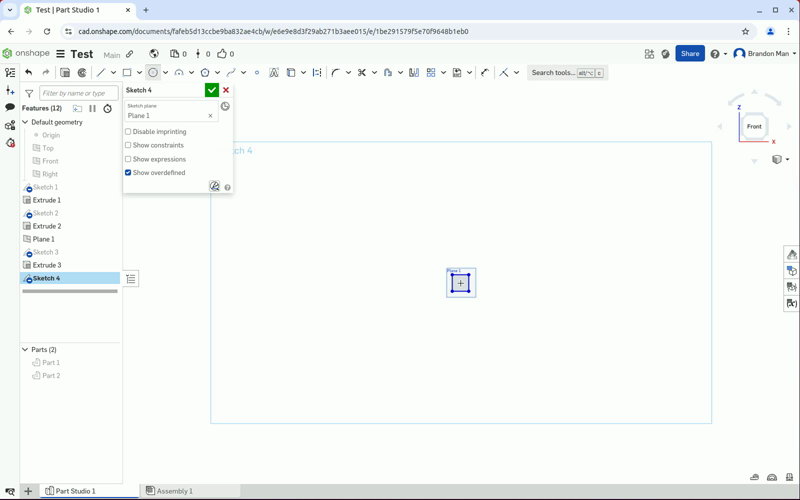
key_up(shift)
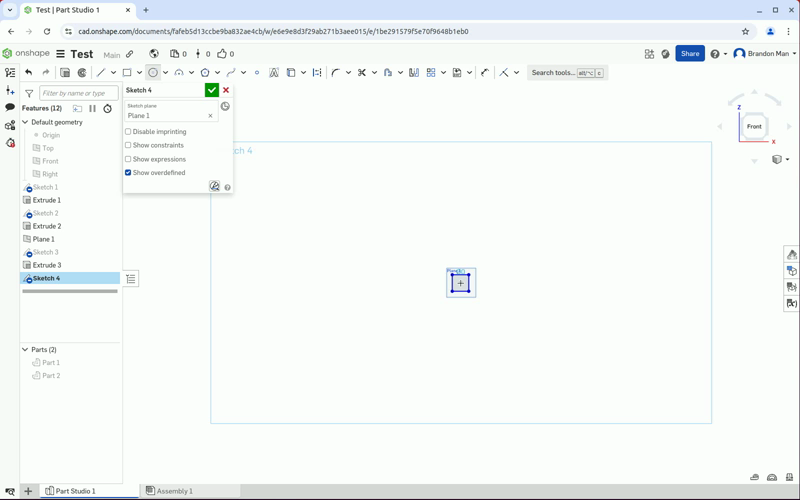
mouse_move(465, 282)
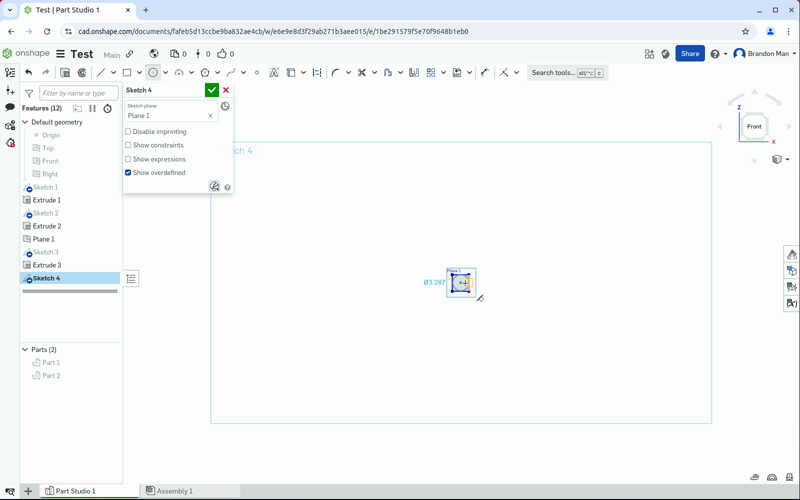
click(465, 282)
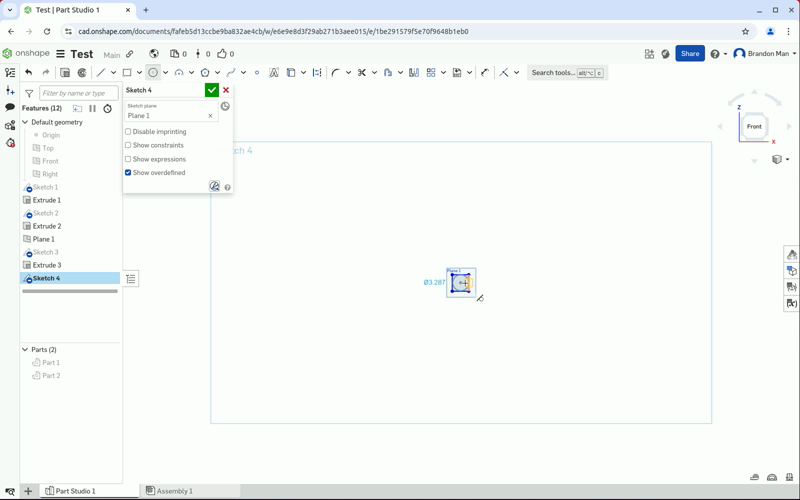
key(esc)
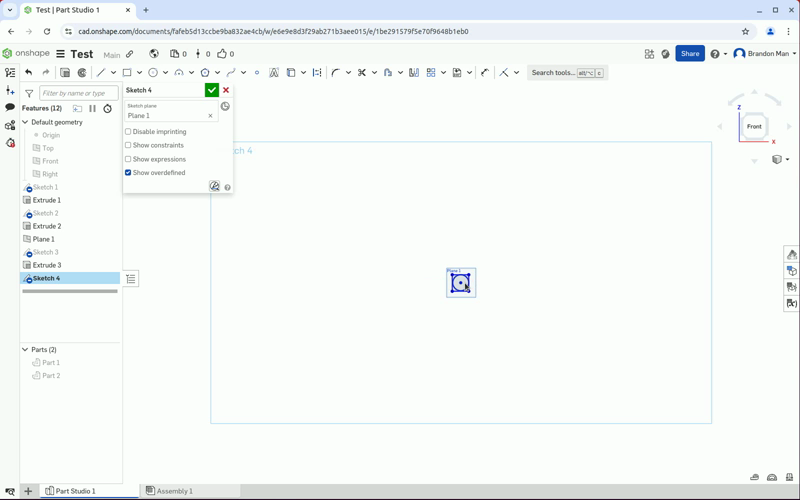
mouse_move(453, 287)
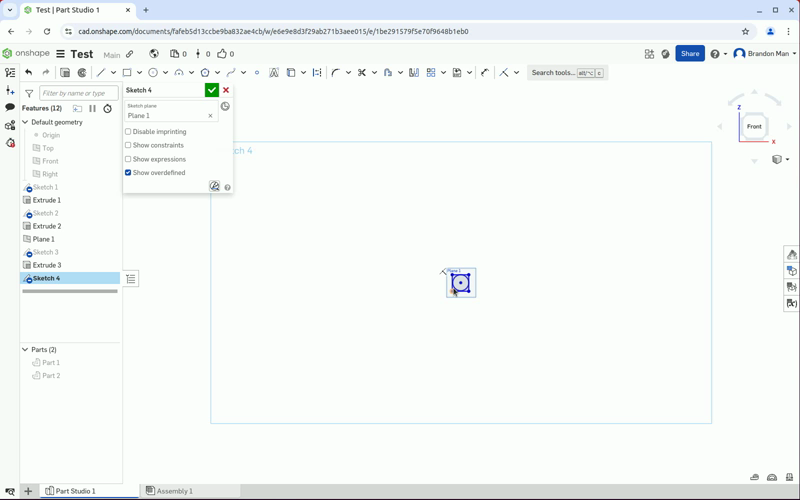
scroll(6)
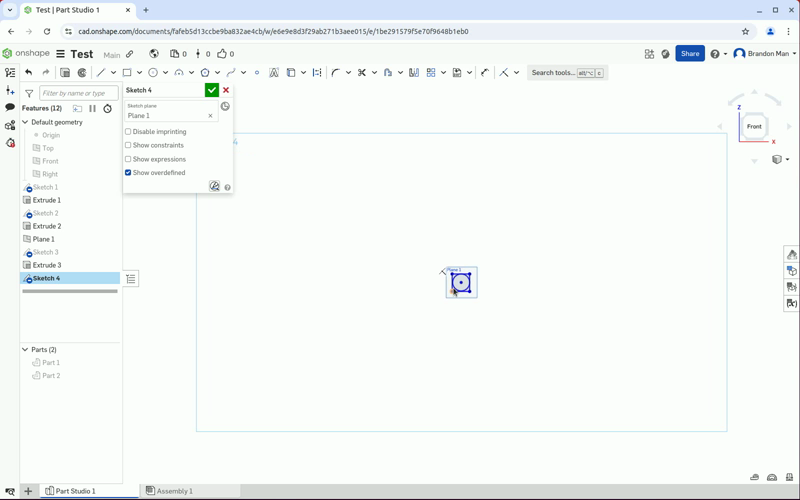
scroll(6)
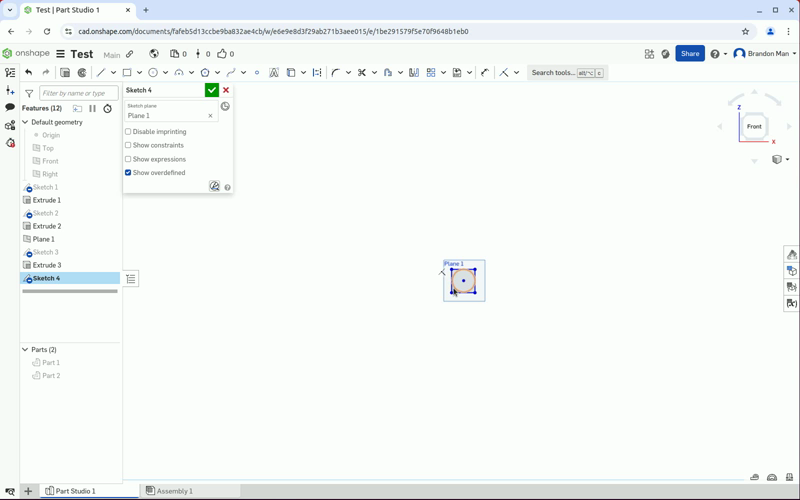
scroll(6)
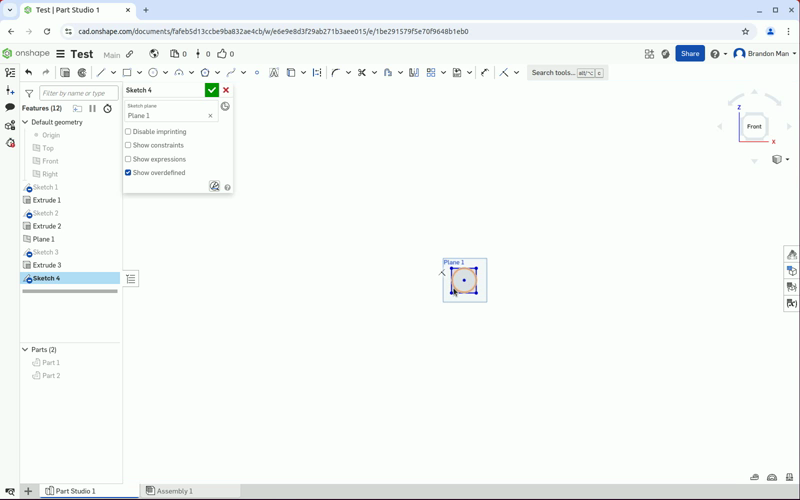
scroll(6)
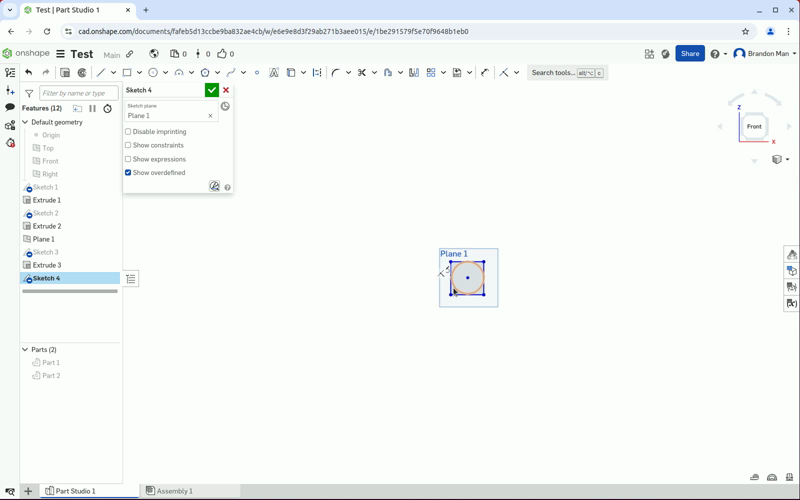
scroll(6)
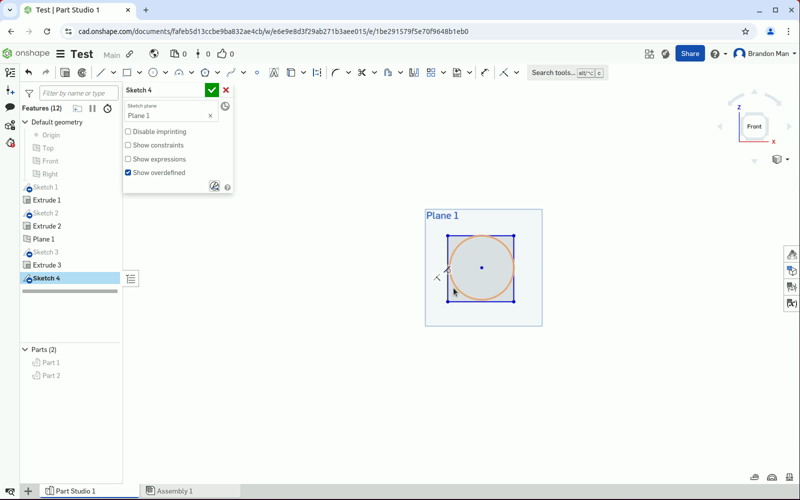
scroll(6)
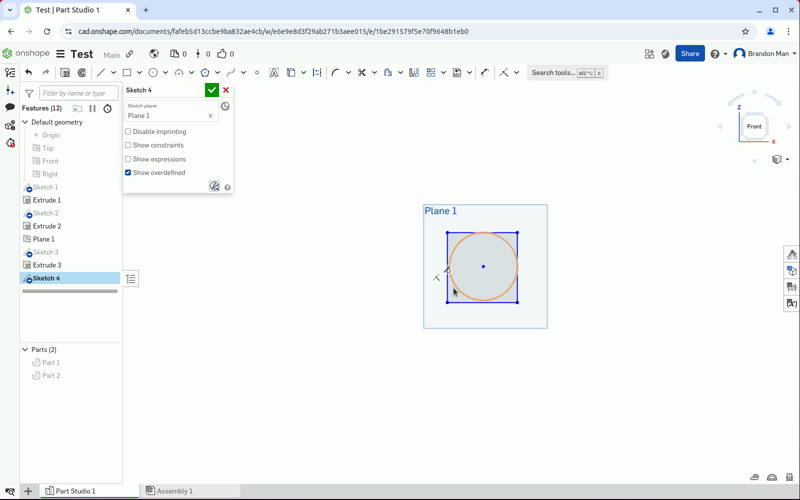
scroll(6)
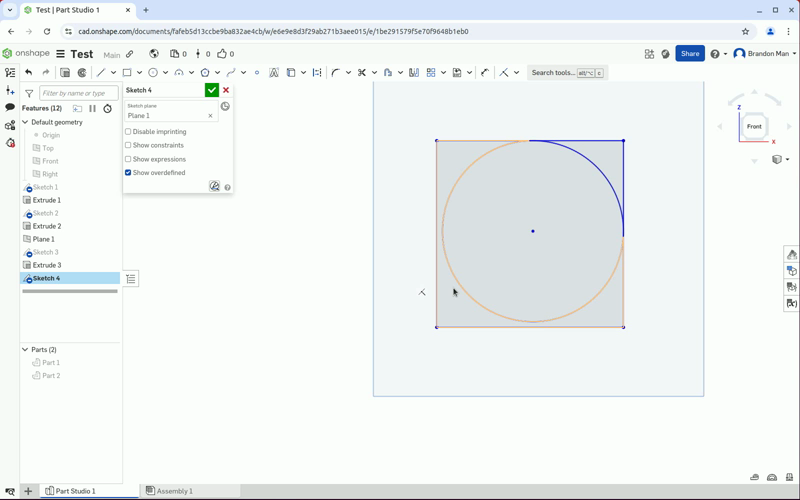
click(453, 287)
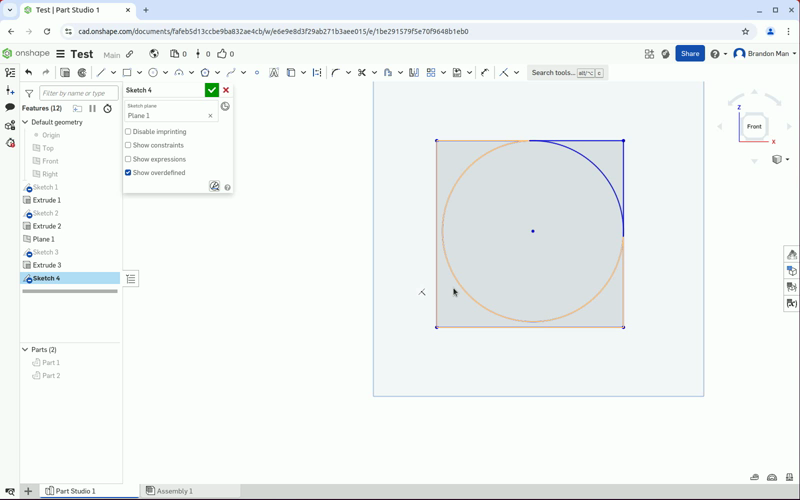
scroll(-6)
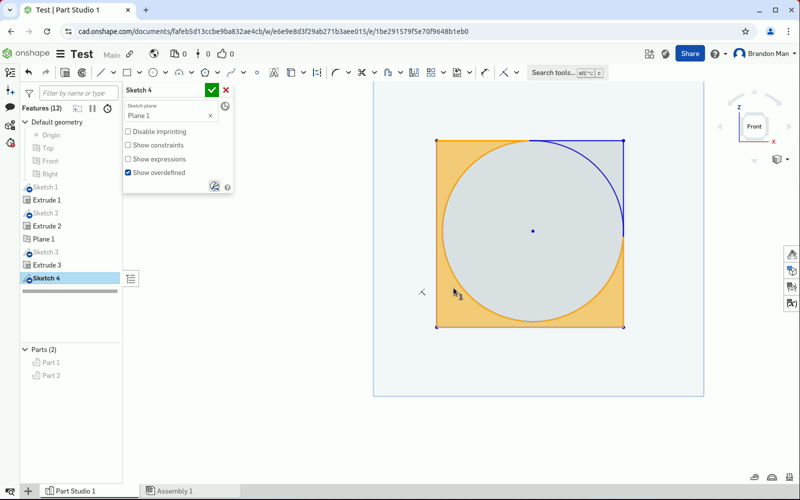
scroll(-6)
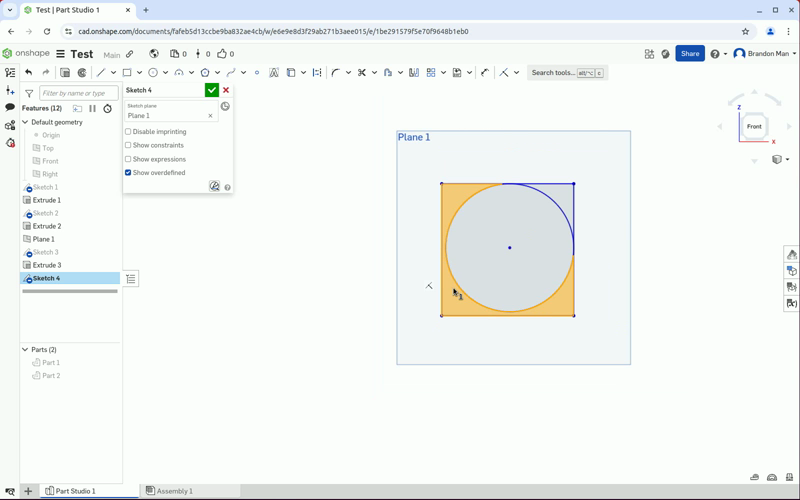
scroll(-6)
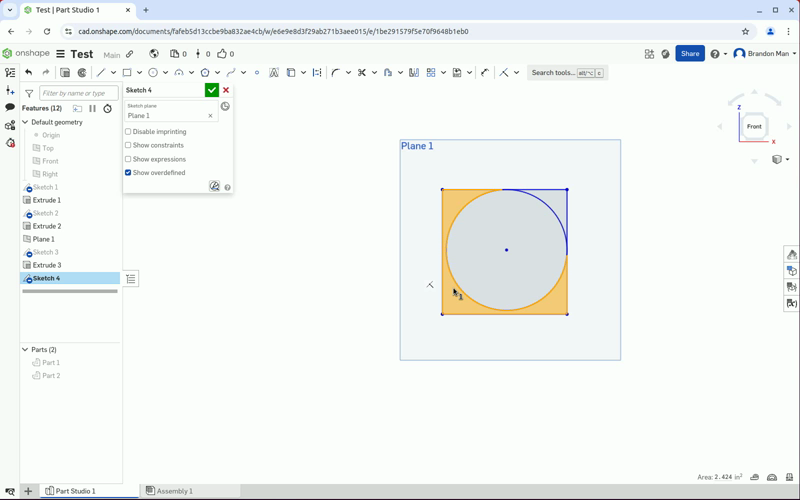
scroll(-6)
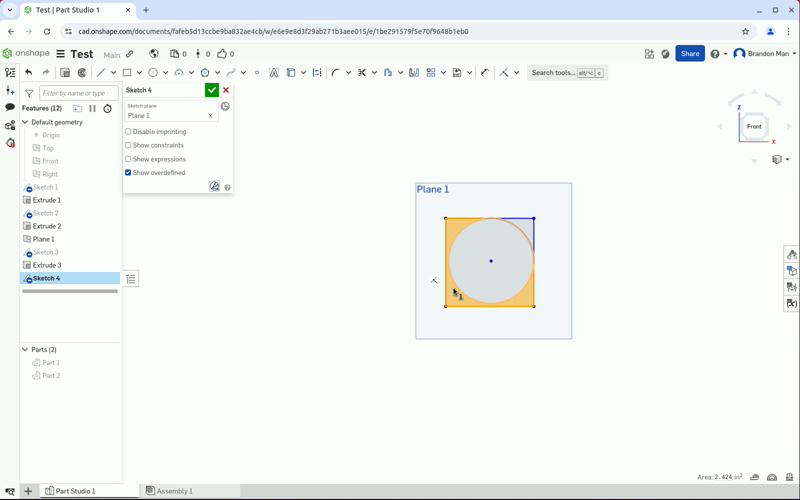
scroll(-6)
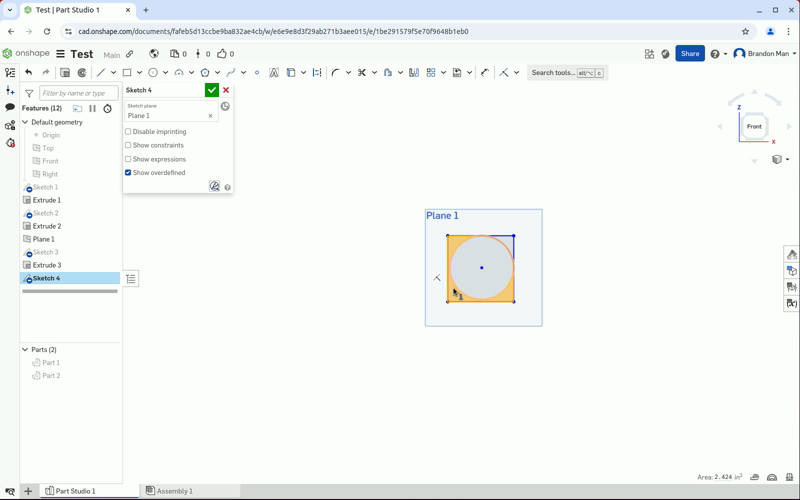
scroll(-6)
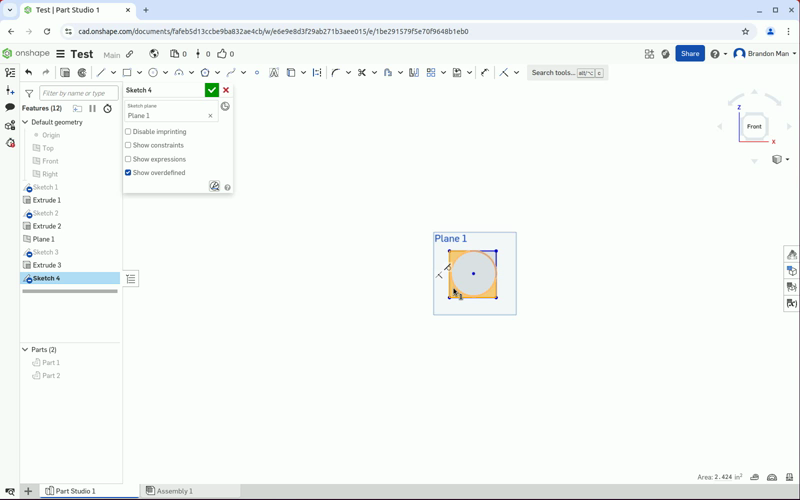
scroll(-6)
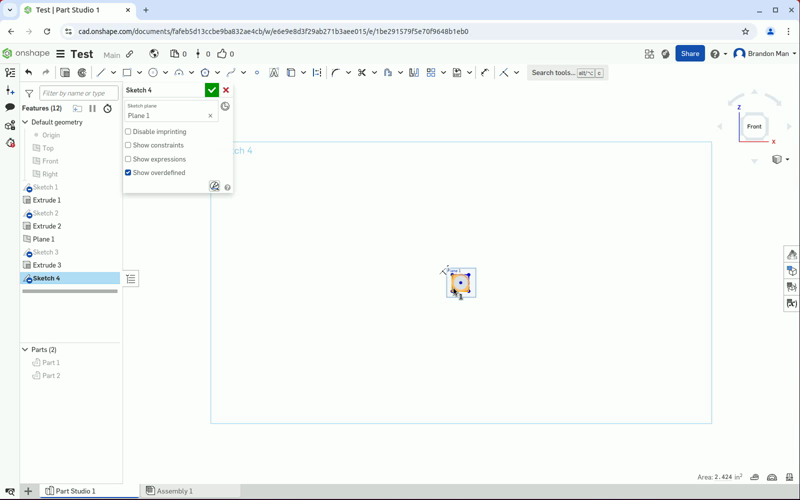
mouse_move(73, 352)
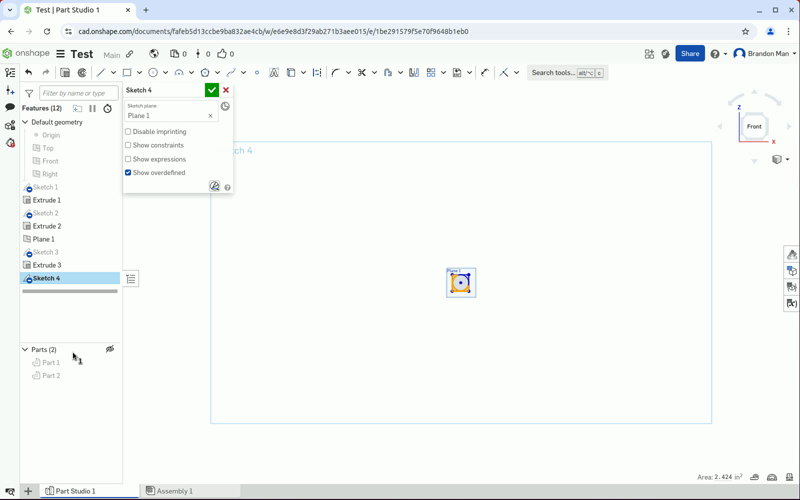
key(shift+y)
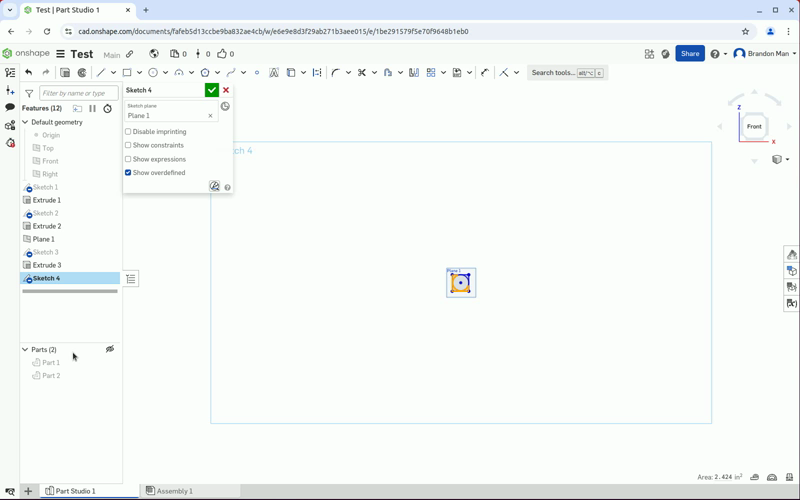
key(shift+e)
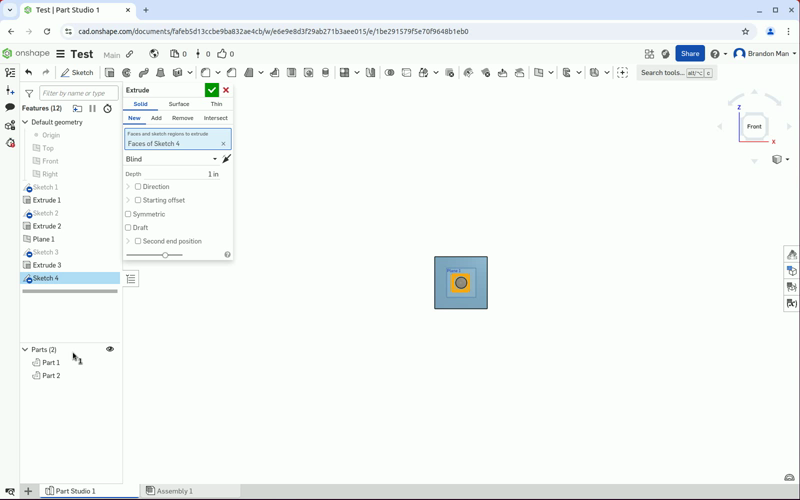
mouse_move(143, 106)
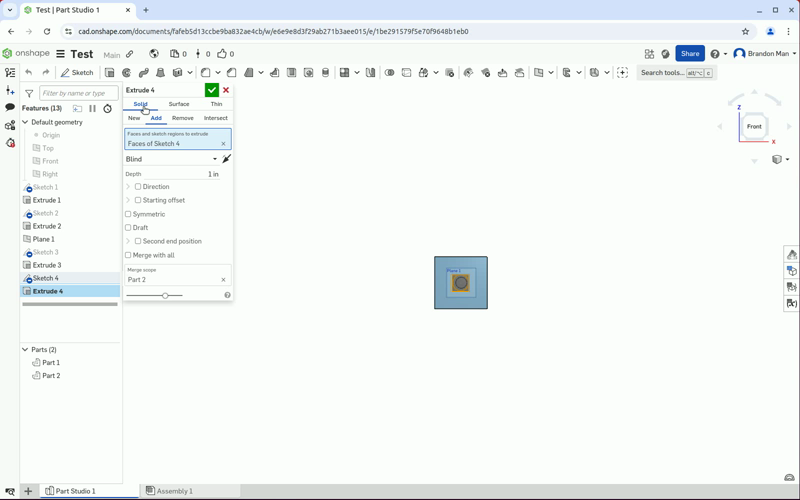
click(143, 106)
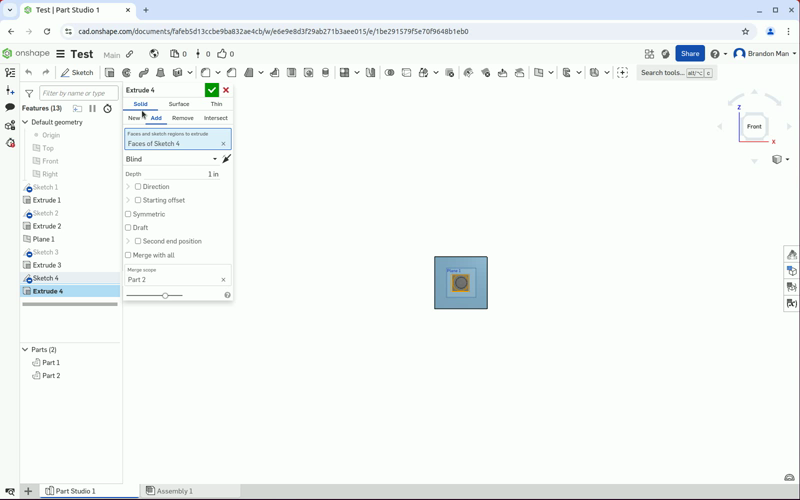
mouse_move(137, 120)
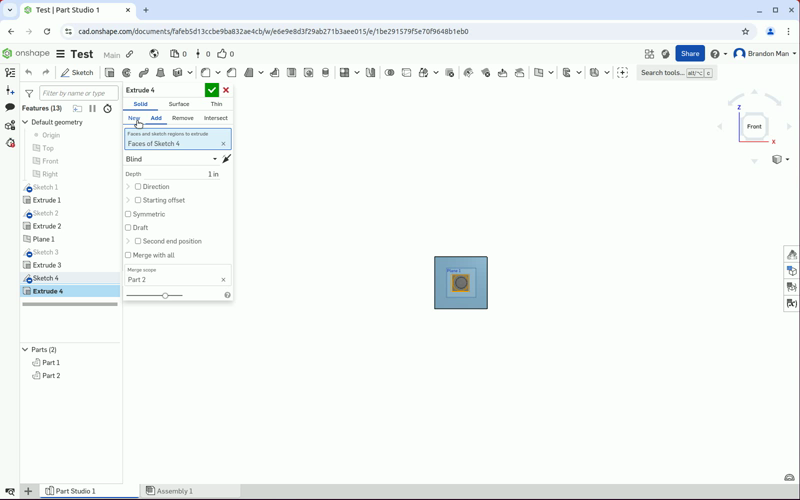
click(137, 120)
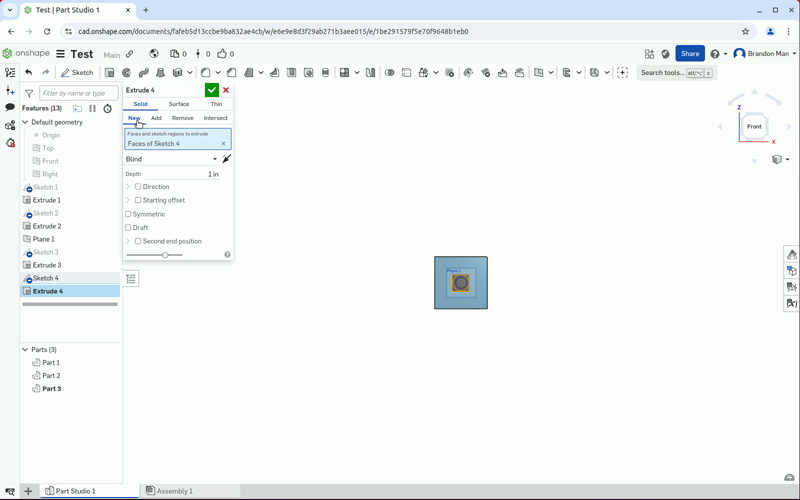
key(tab, 4)
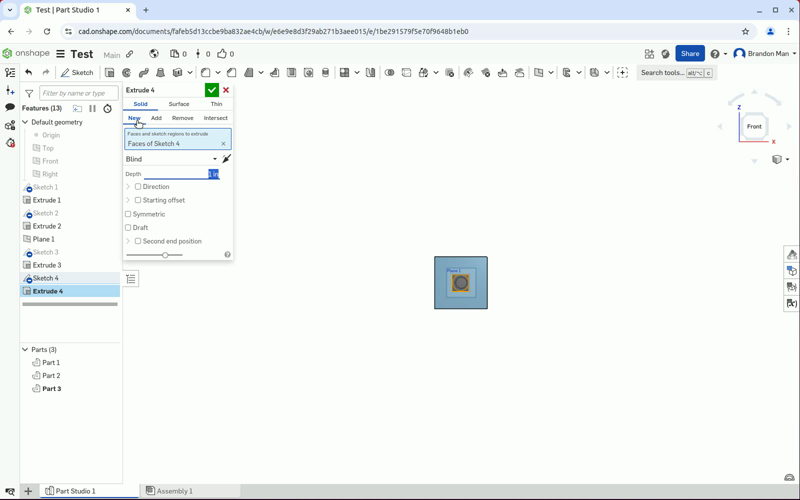
text(21.423)
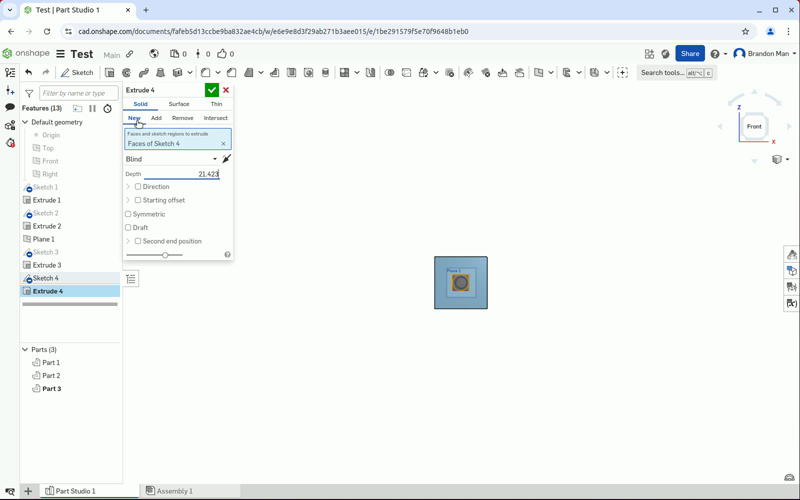
key(enter)
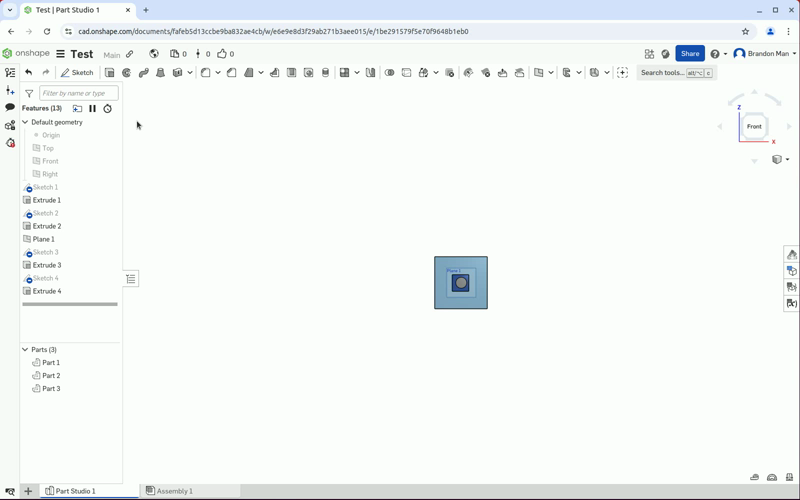
key(shift+h)
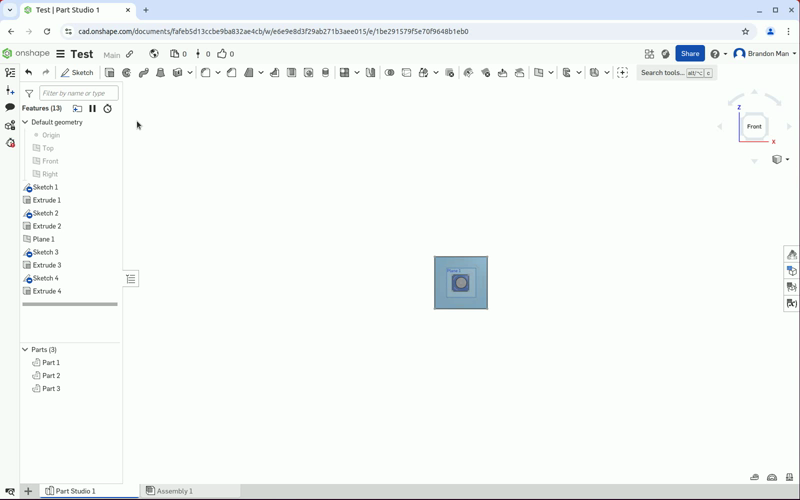
key(shift+h)
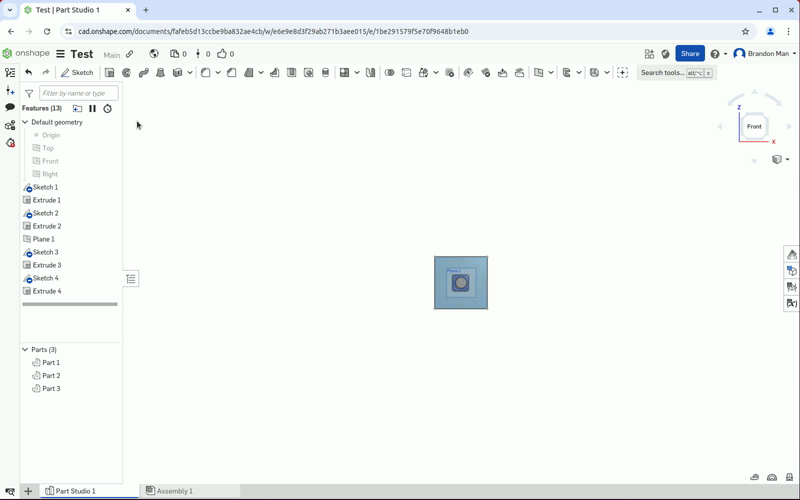
key(shift+7)
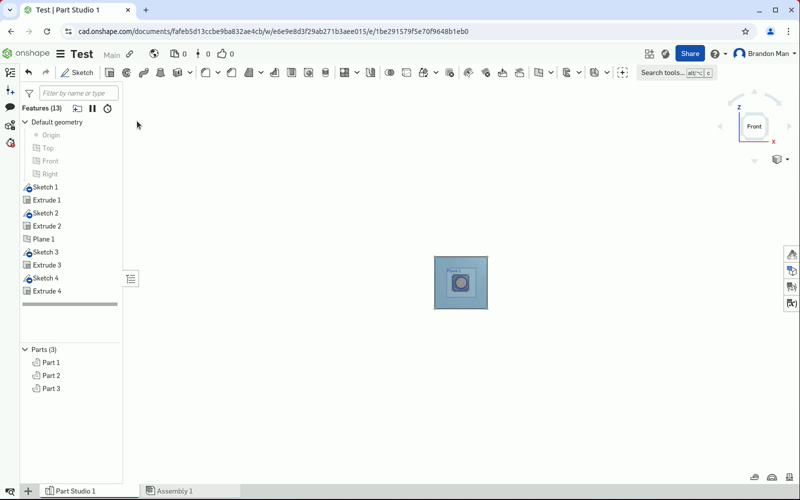
key(left, 2)
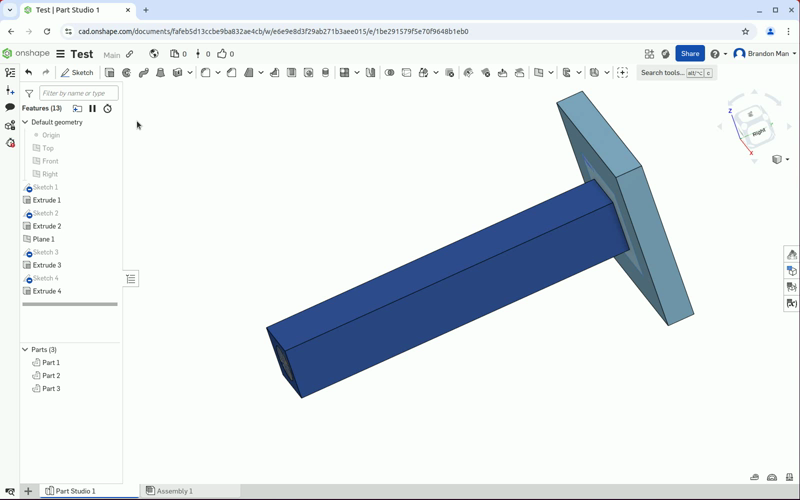
key(down, 2)
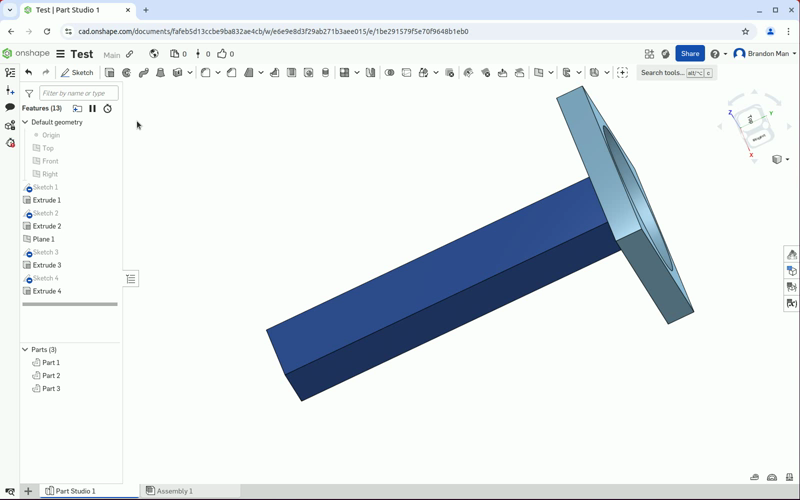
key(up, 2)
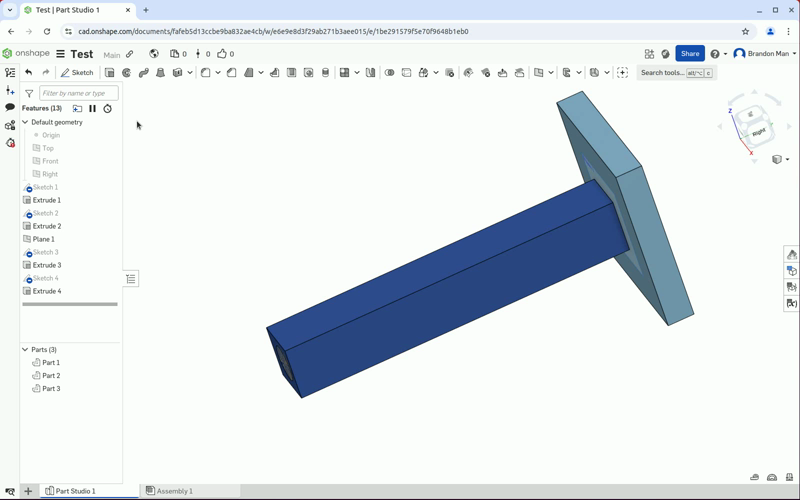
key(right, 2)
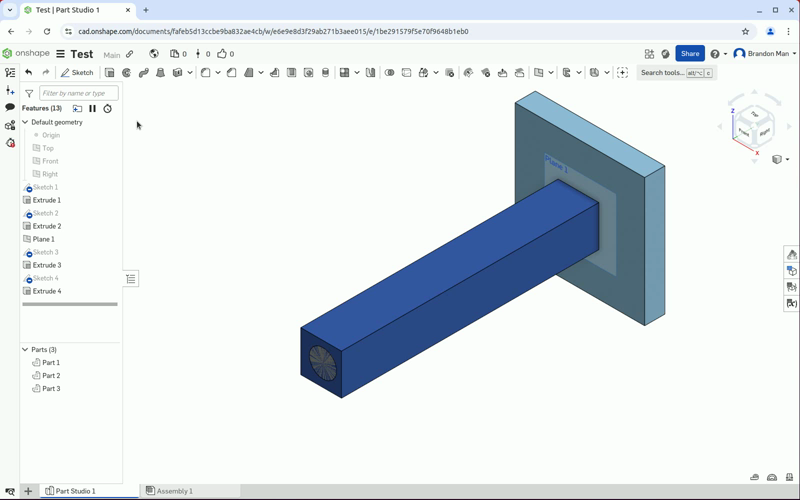
mouse_move(73, 189)
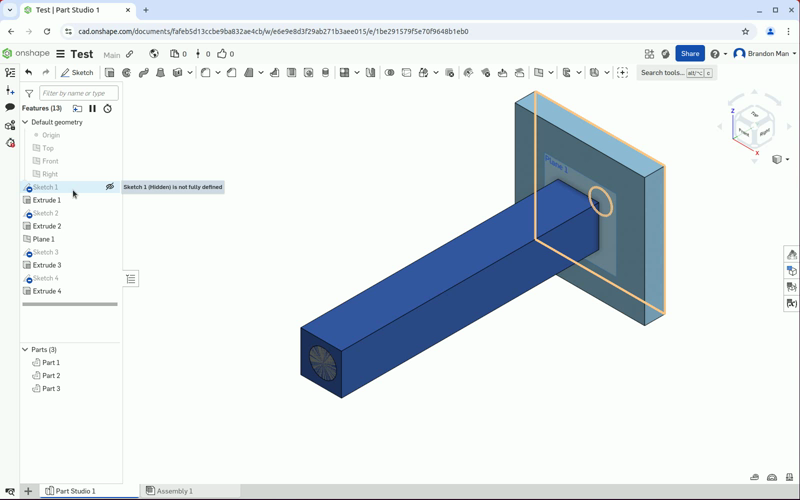
click(73, 189)